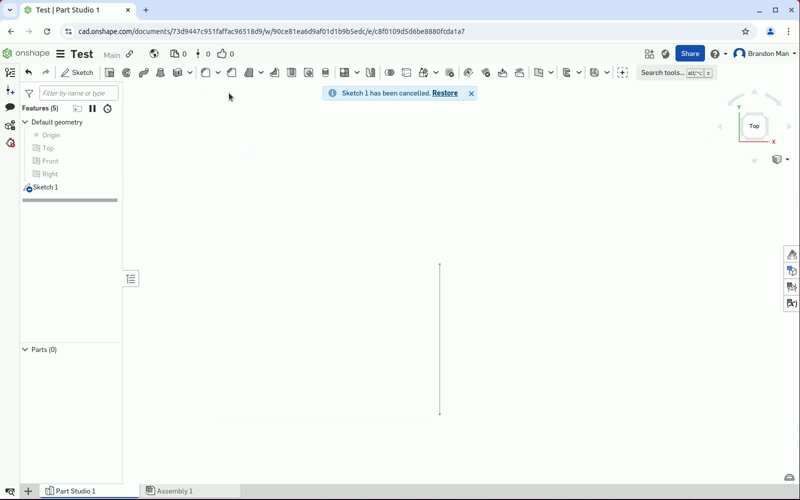
key(shift+h)
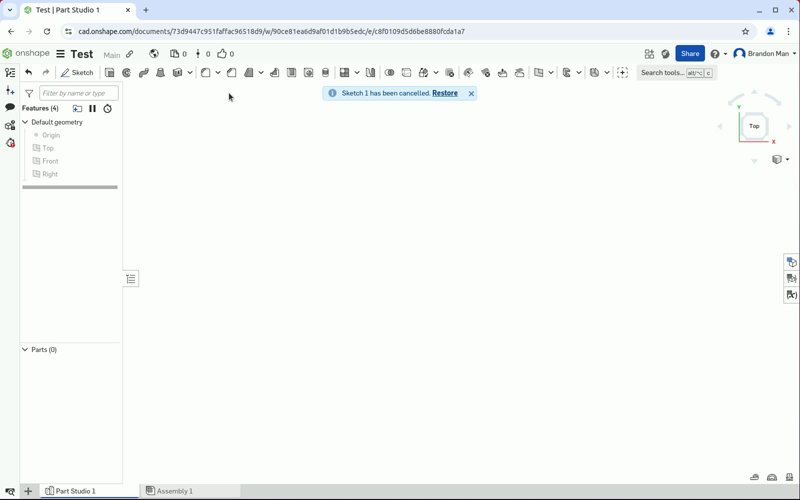
mouse_move(73, 352)
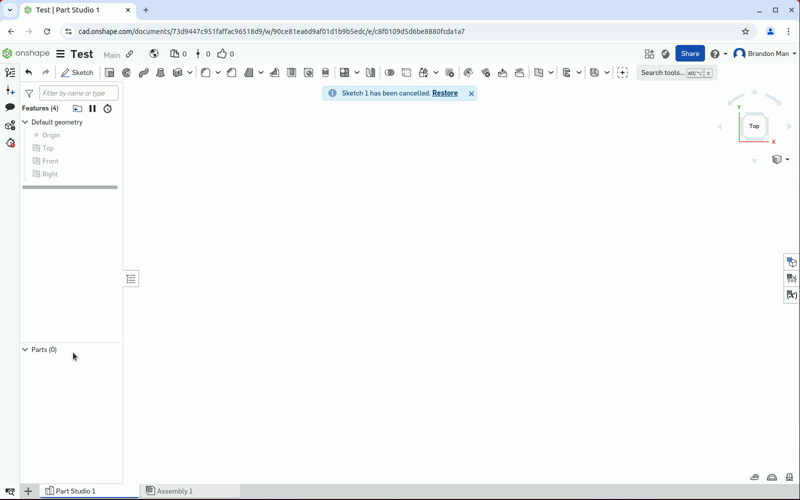
key(y)
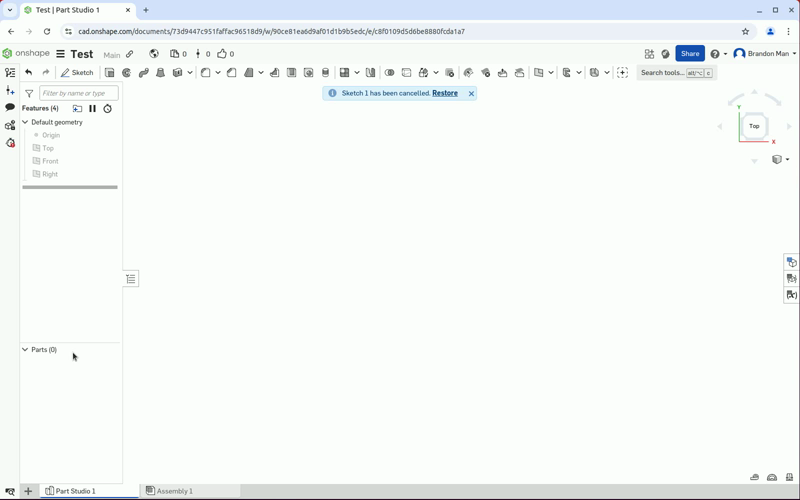
key(shift+p)
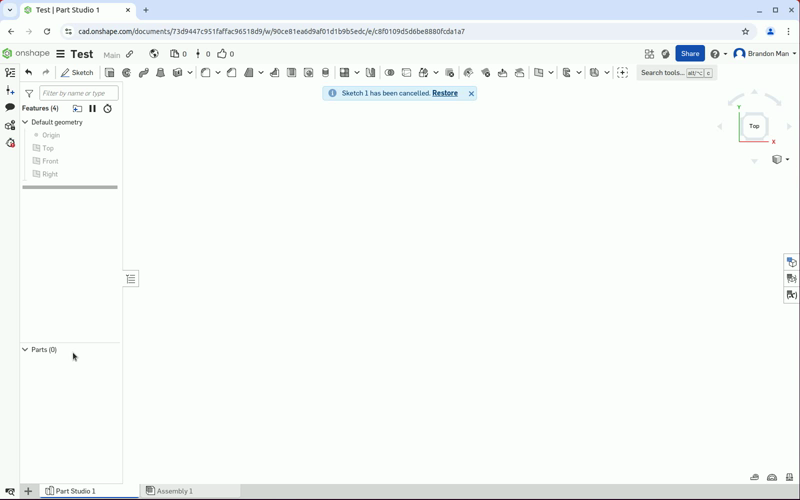
key(space)
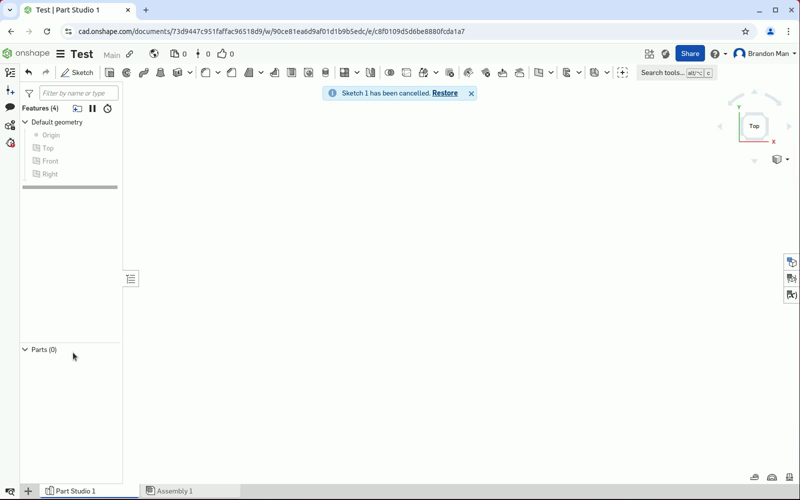
key_down(shift)
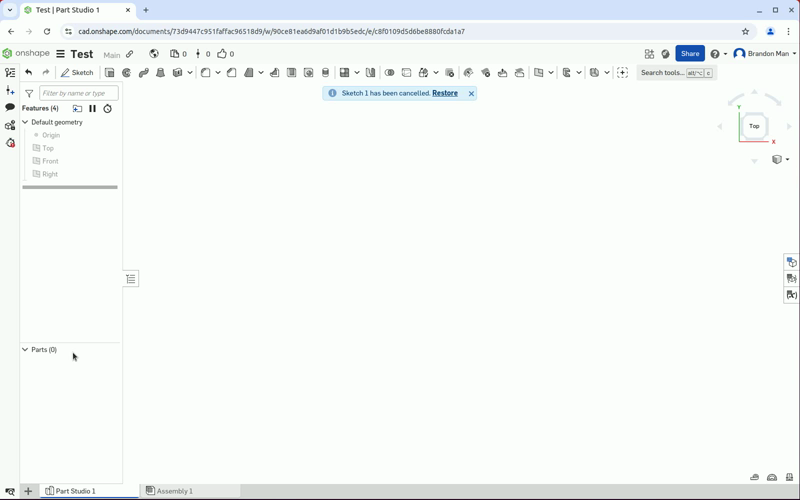
key(up)
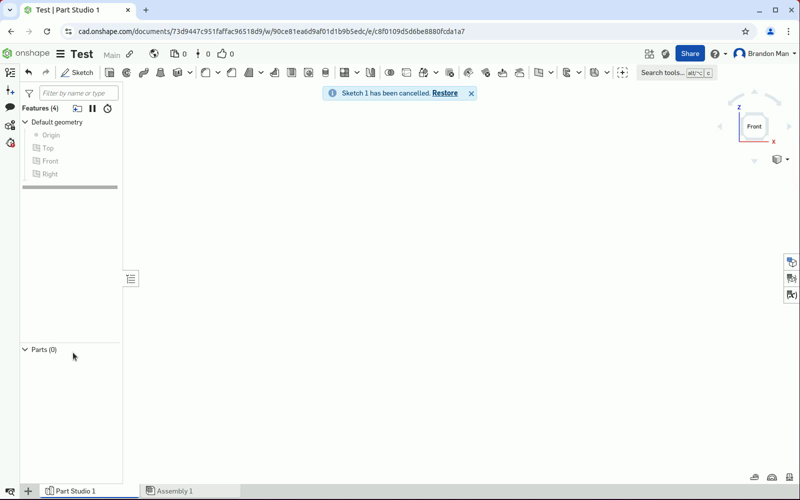
key_up(shift)
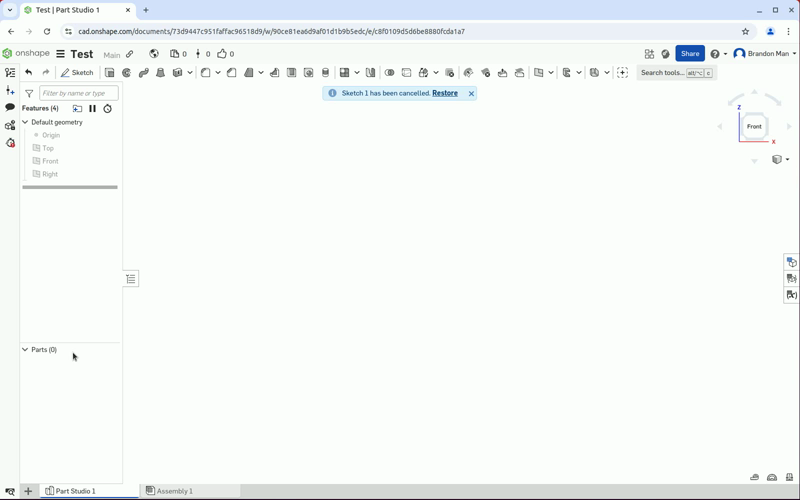
mouse_move(73, 352)
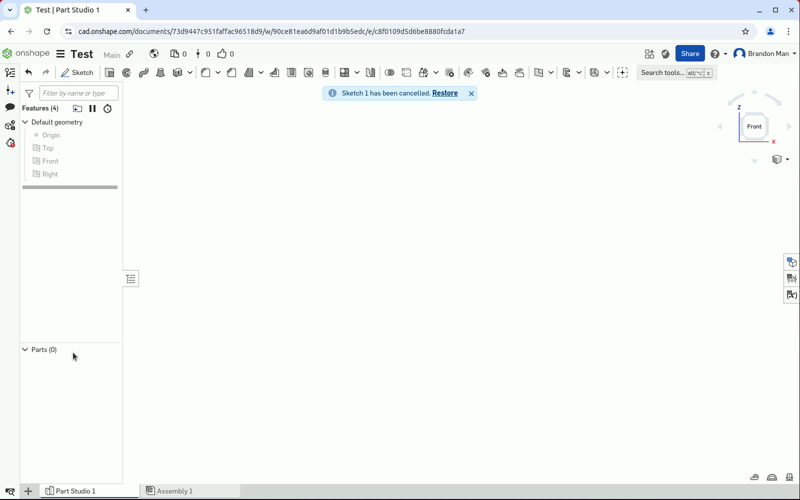
key(shift+y)
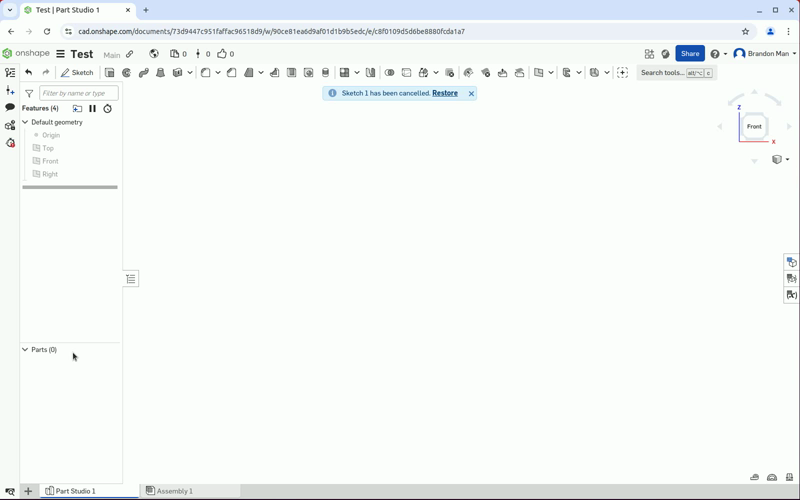
key(shift+s)
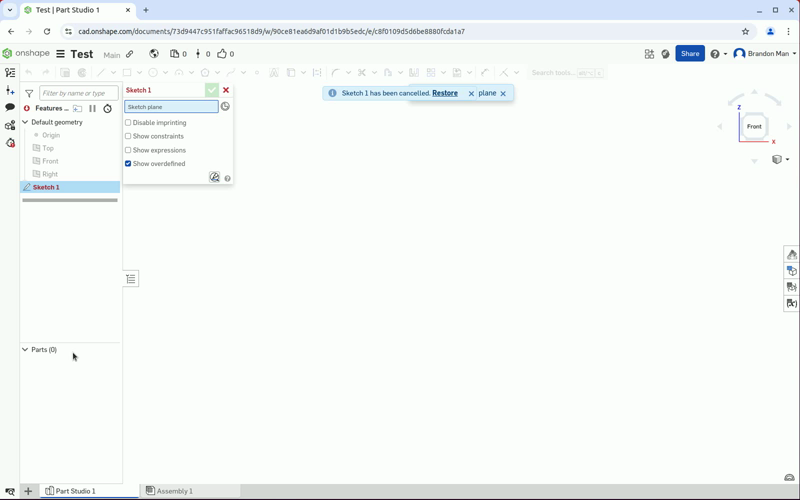
mouse_move(73, 163)
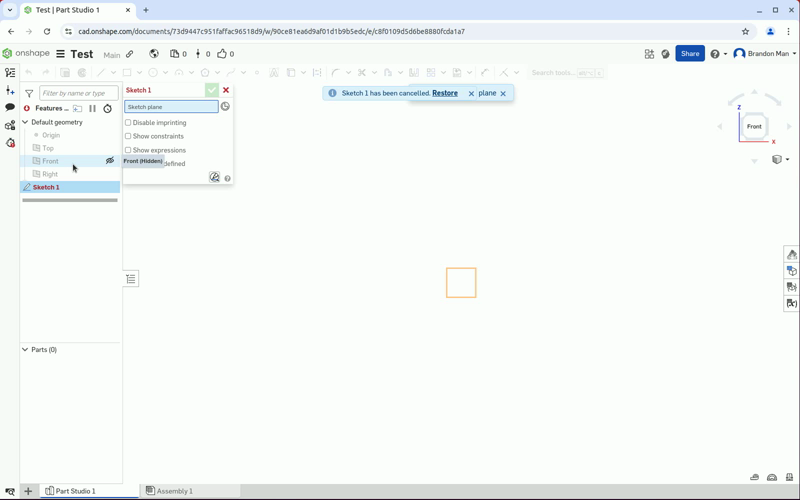
click(73, 163)
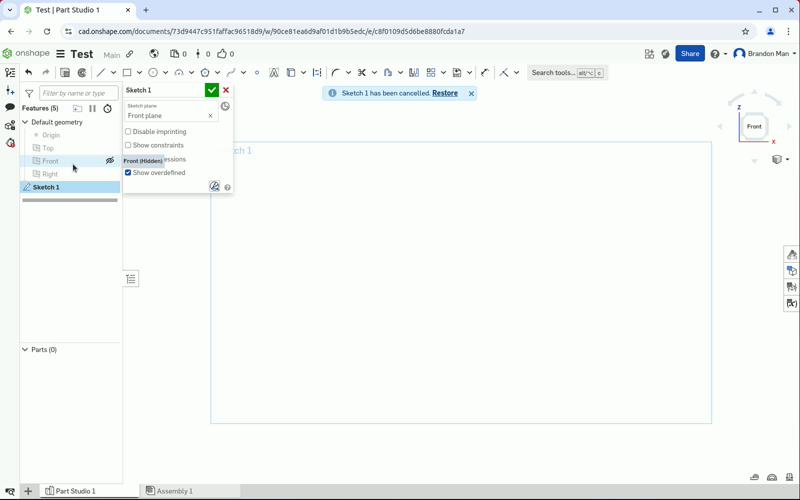
mouse_move(73, 352)
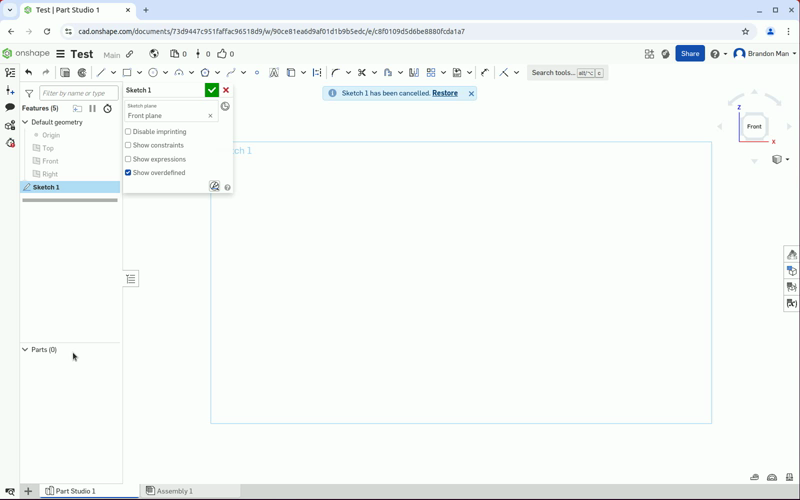
key(y)
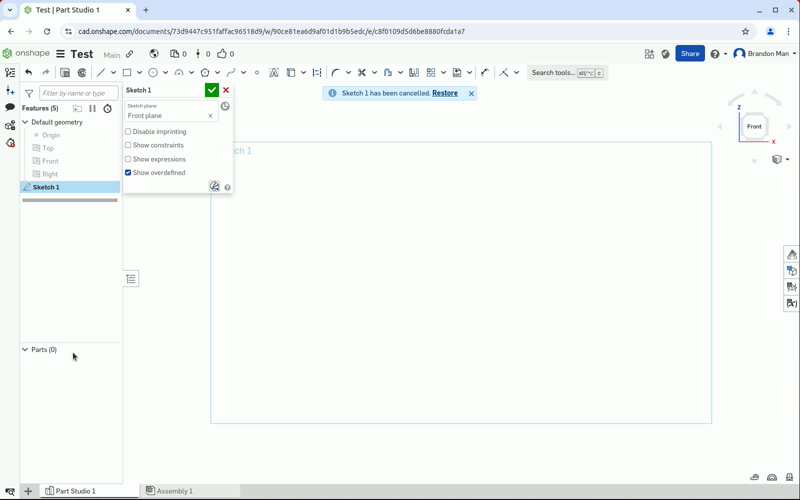
key(l)
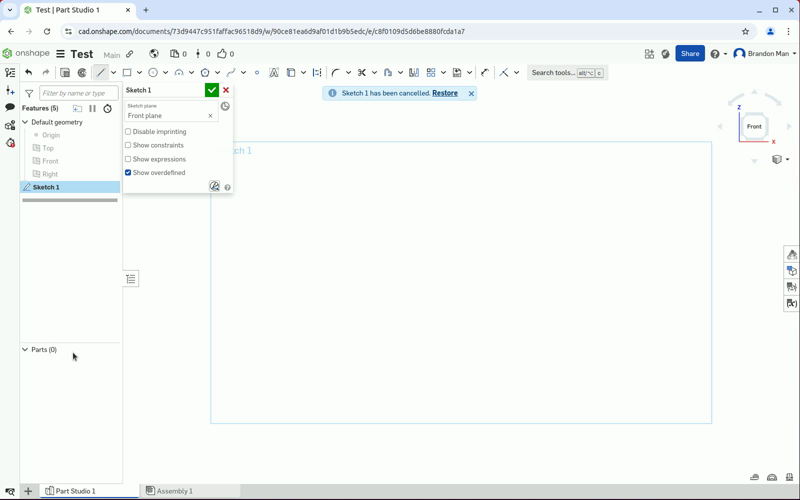
key_down(shift)
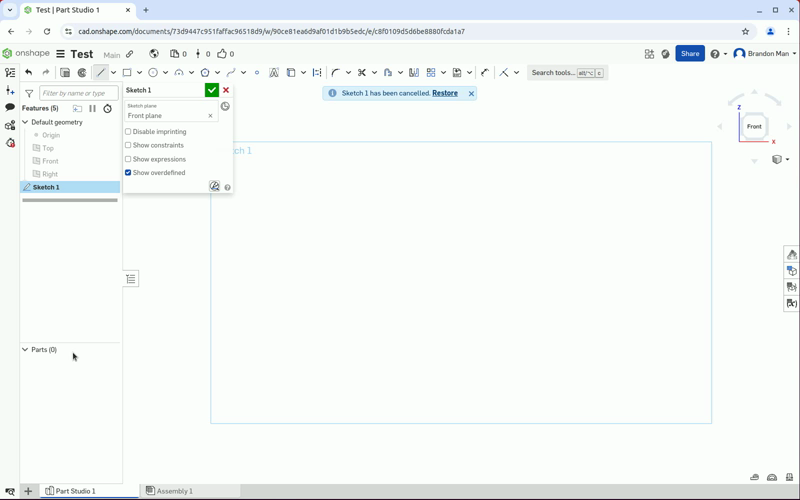
mouse_move(460, 282)
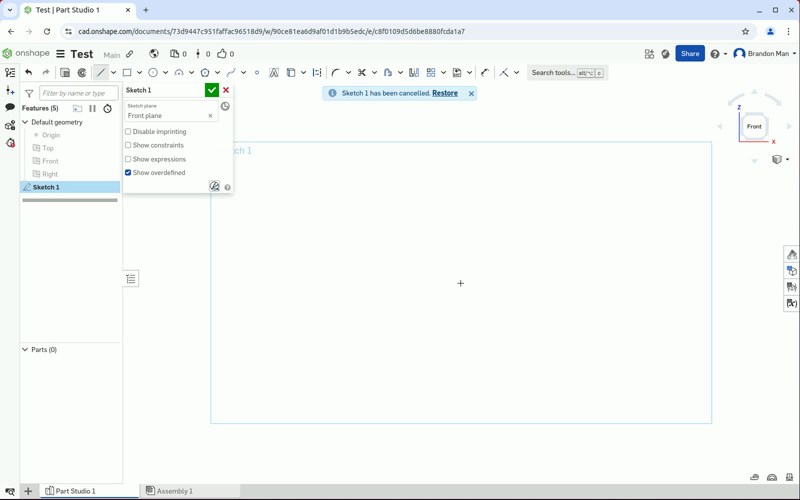
click(460, 282)
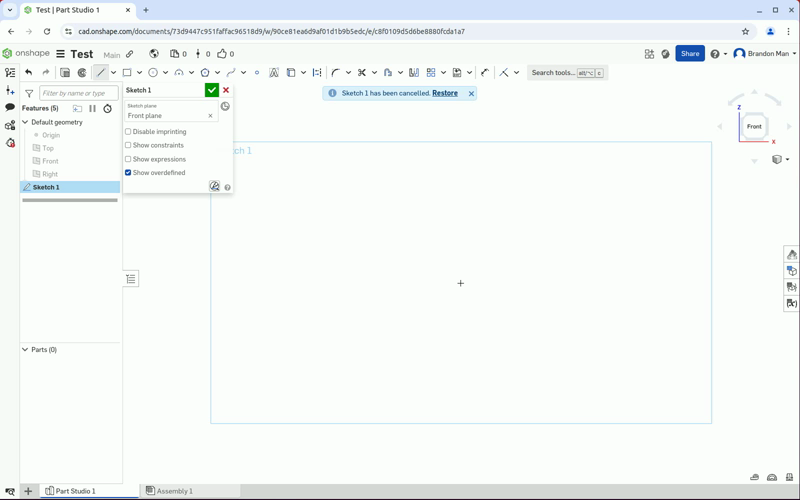
key_up(shift)
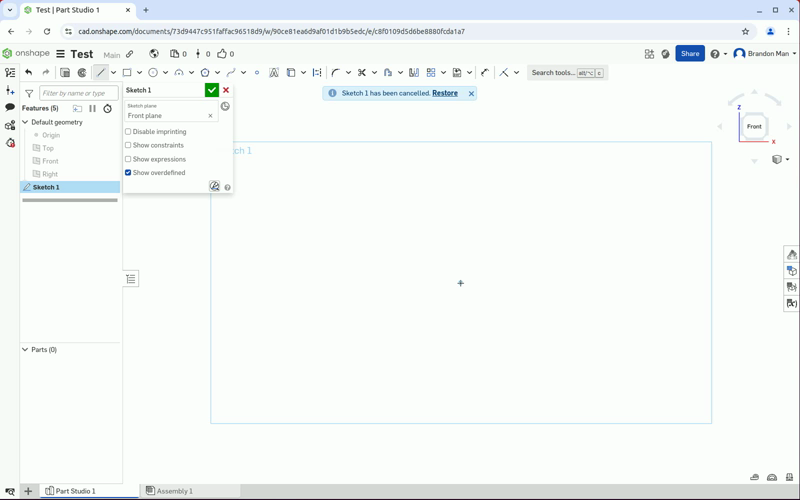
key_down(shift)
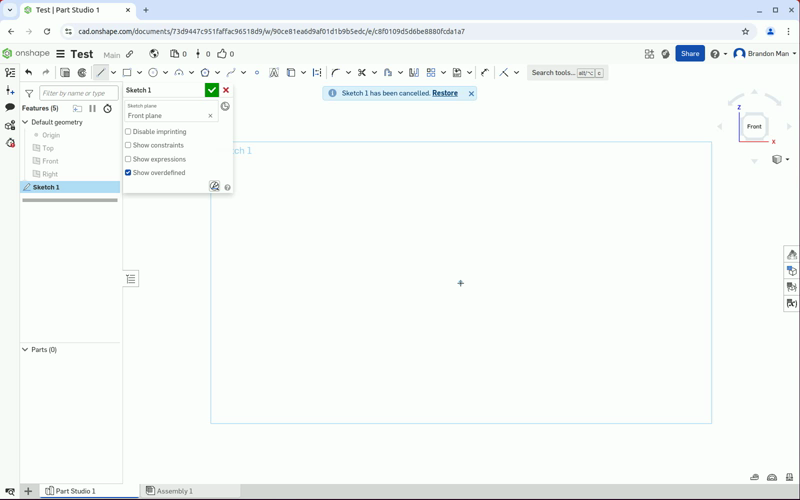
mouse_move(541, 282)
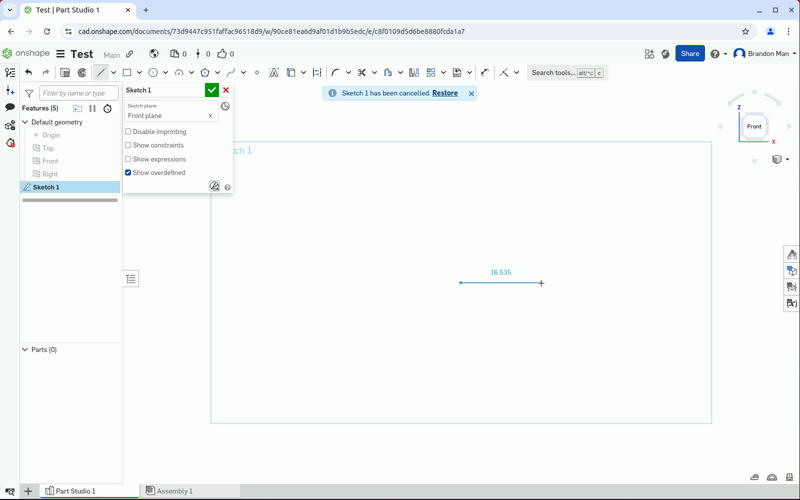
click(541, 282)
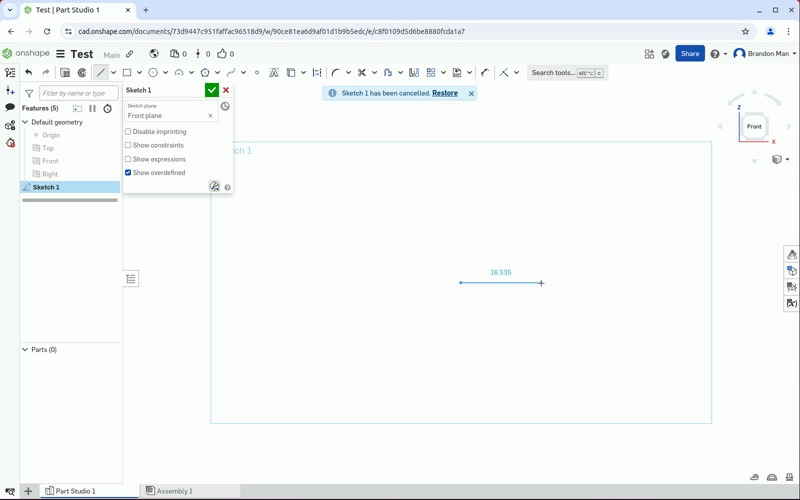
key_up(shift)
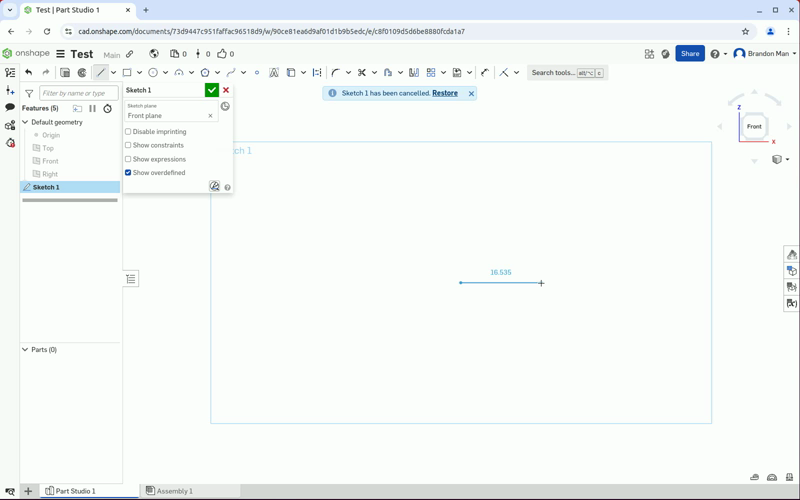
key_down(shift)
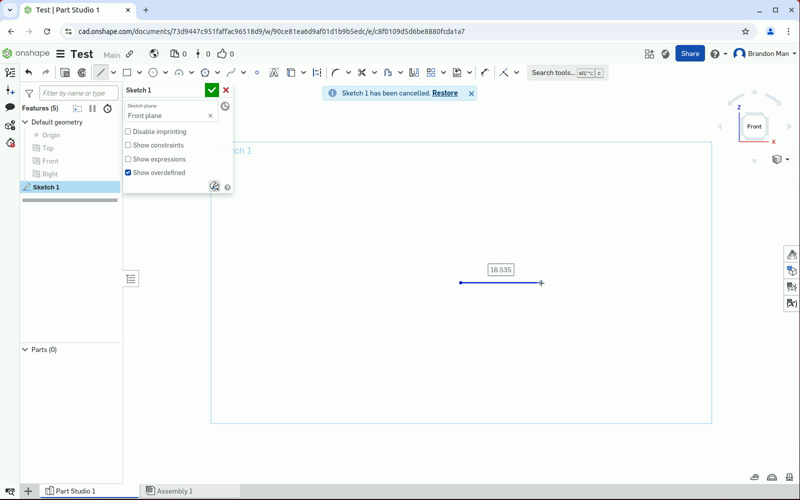
mouse_move(571, 282)
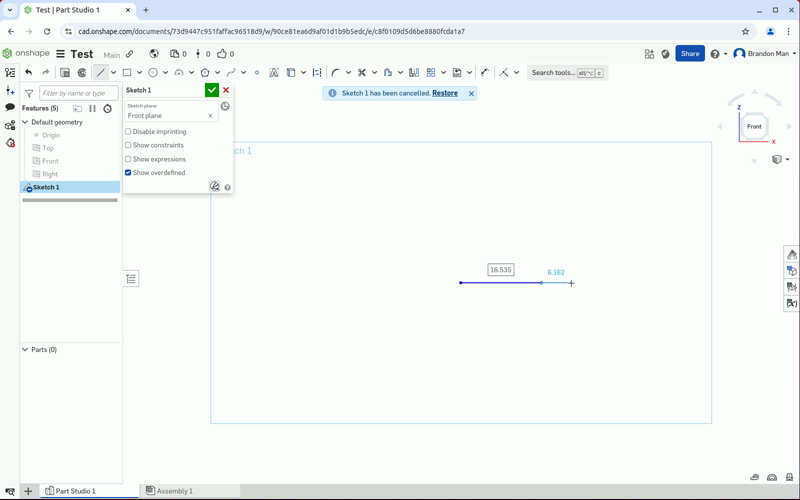
mouse_move(541, 278)
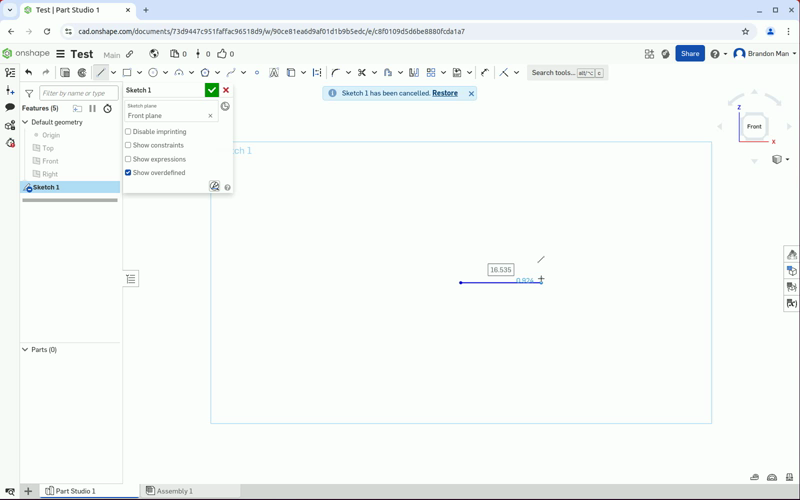
scroll(6)
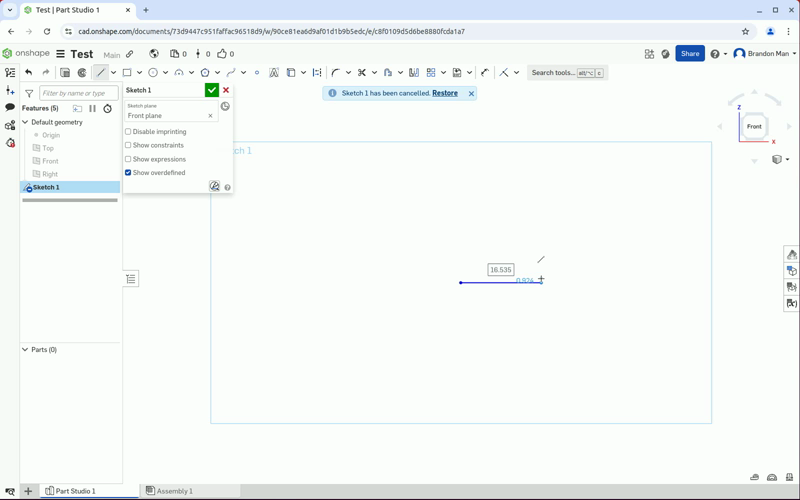
scroll(6)
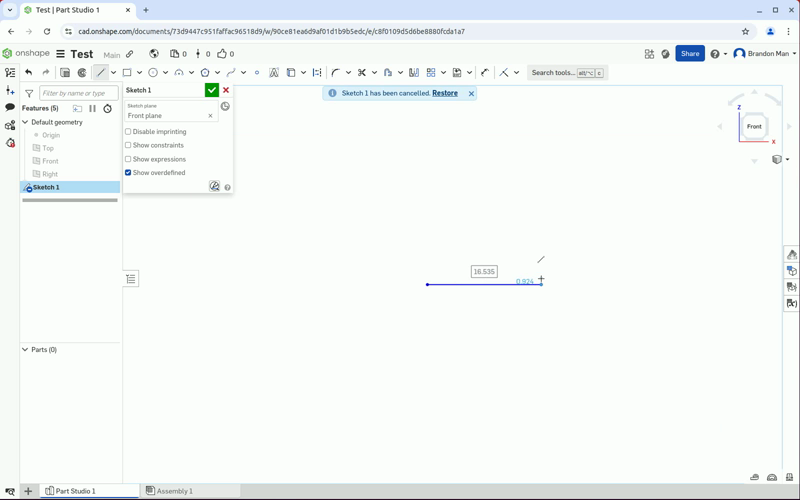
scroll(6)
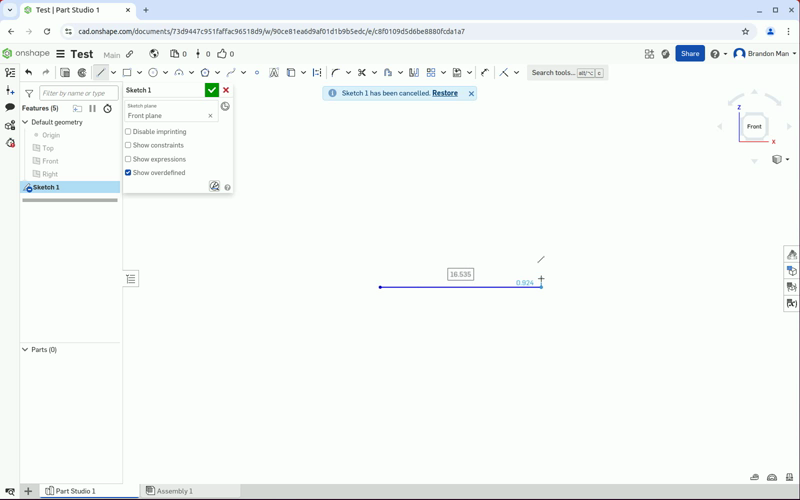
scroll(6)
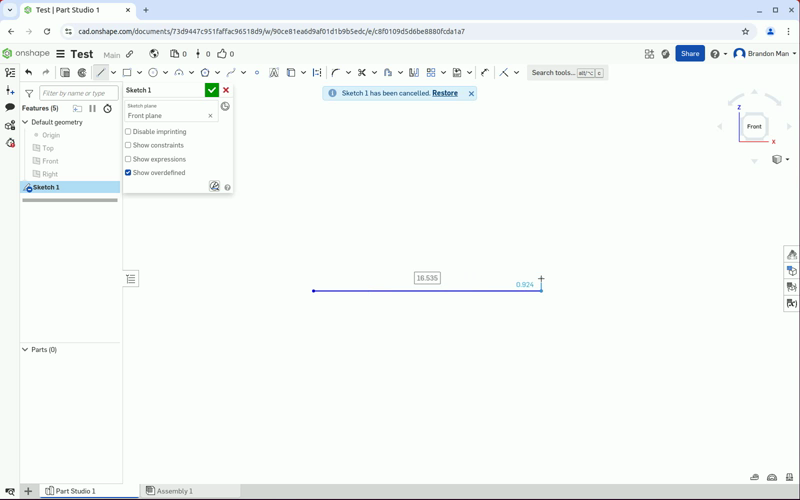
scroll(6)
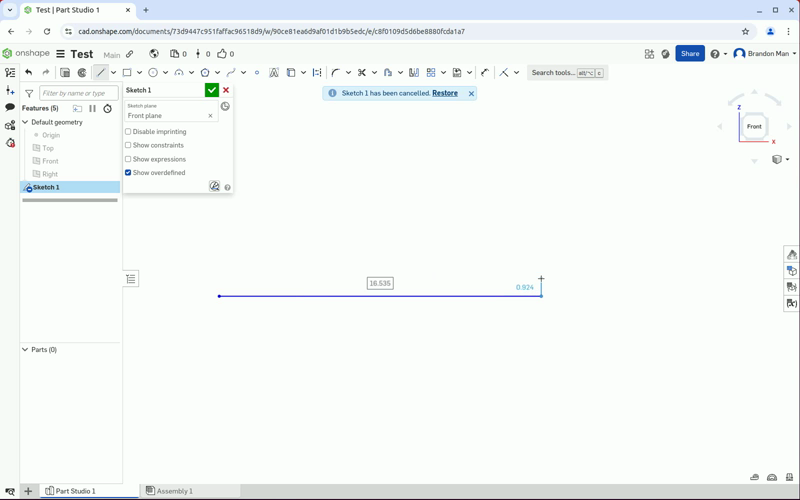
scroll(6)
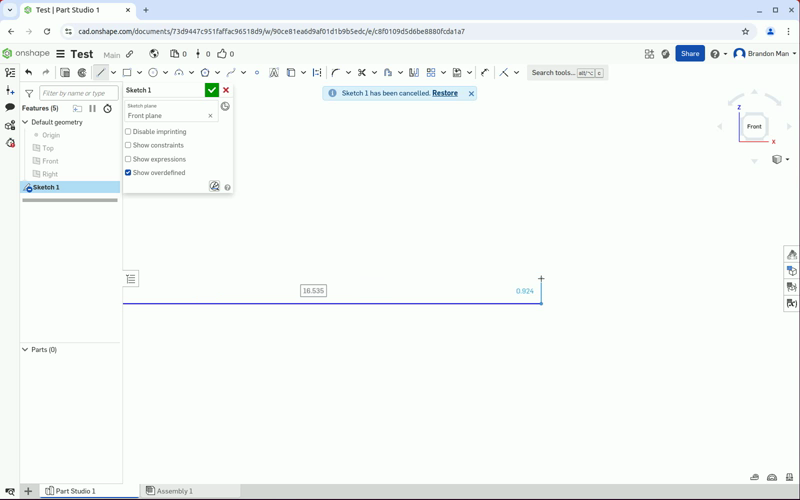
scroll(6)
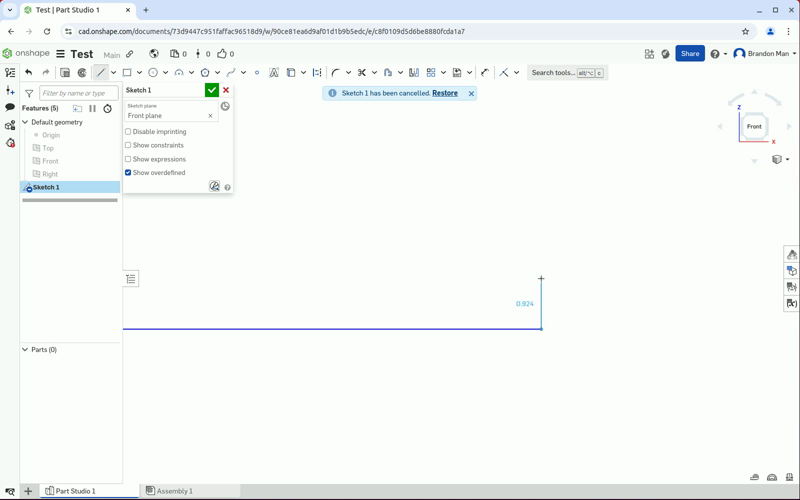
click(541, 278)
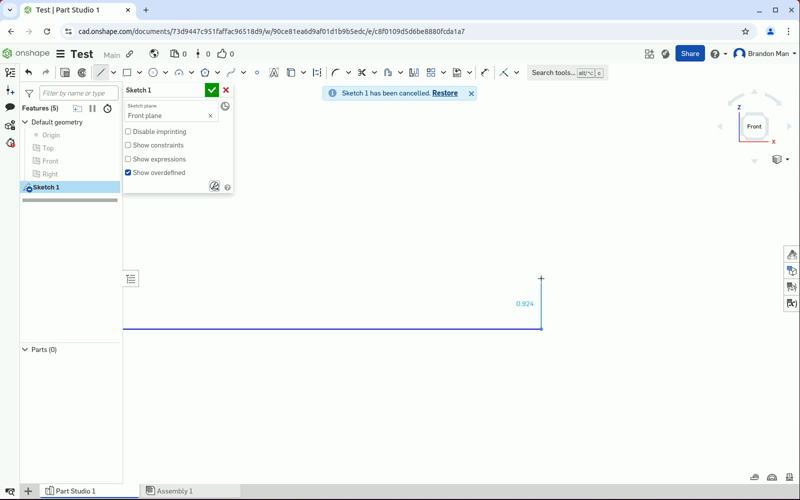
scroll(-6)
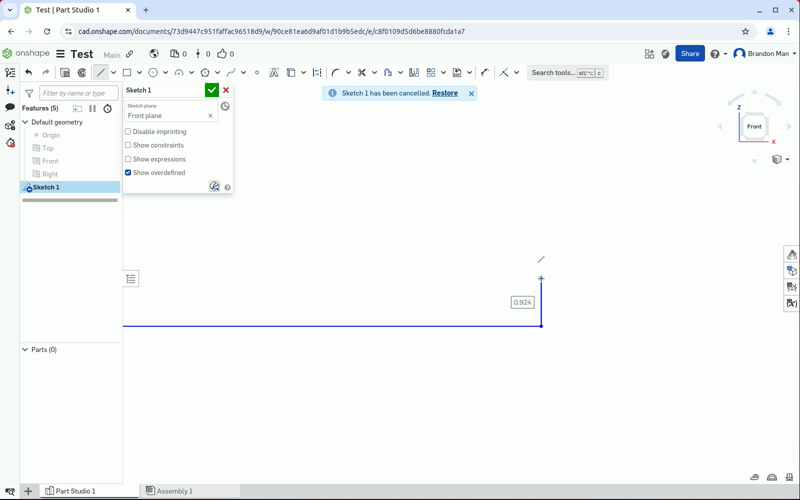
scroll(-6)
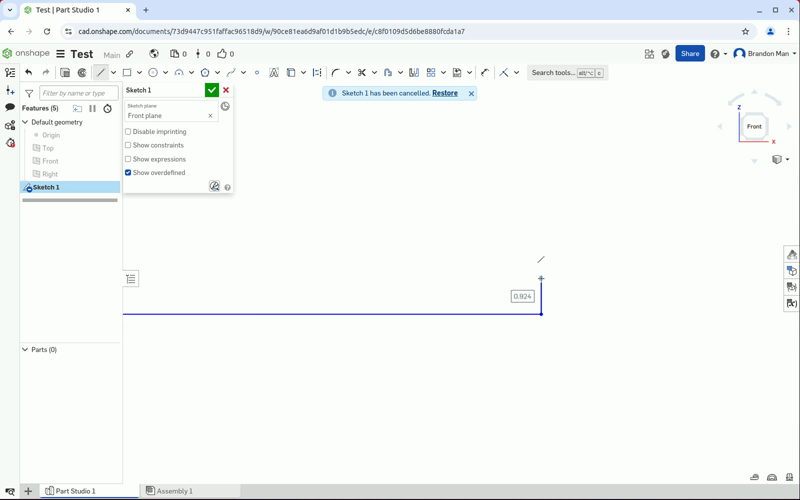
scroll(-6)
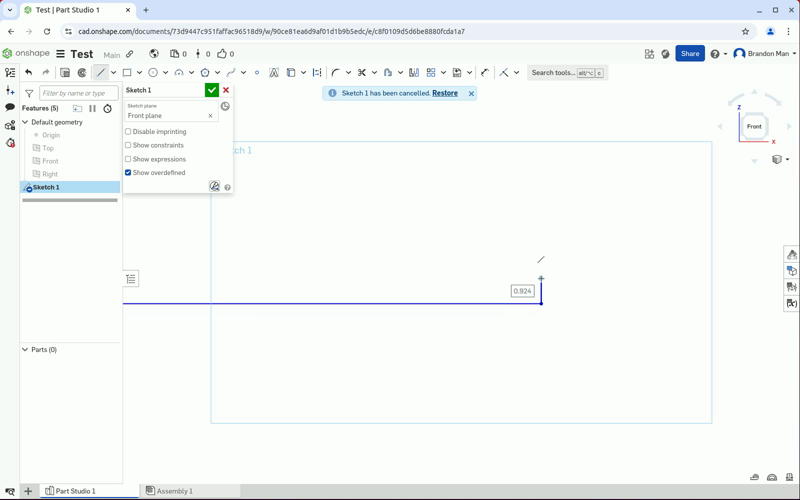
scroll(-6)
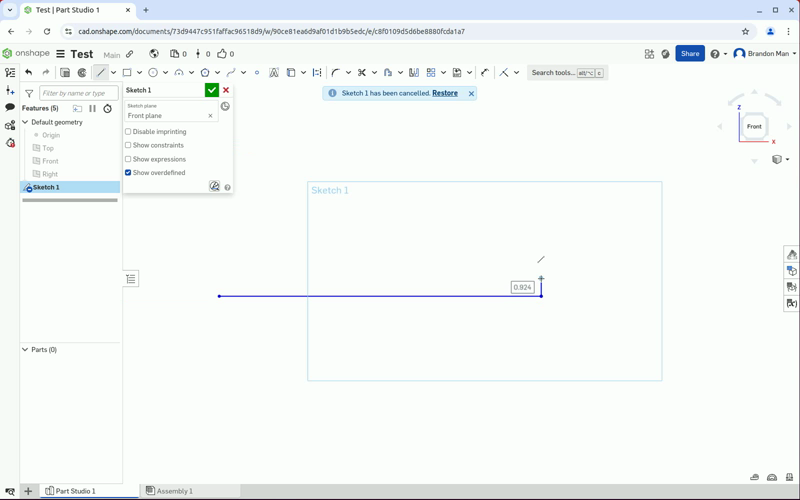
scroll(-6)
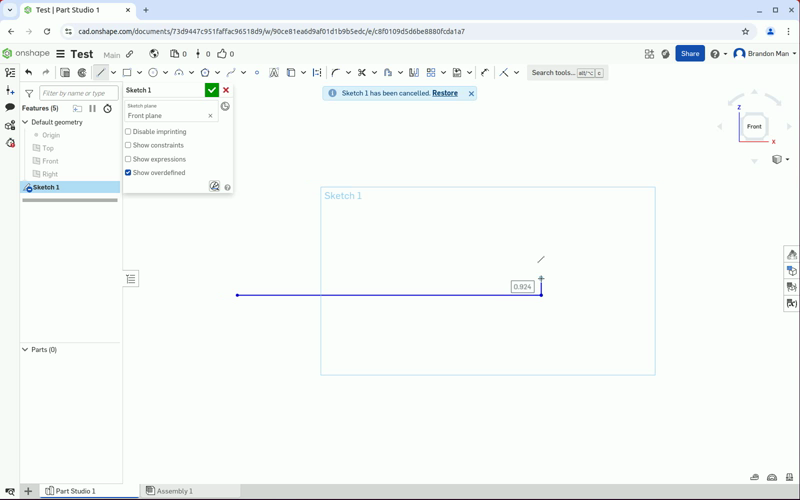
scroll(-6)
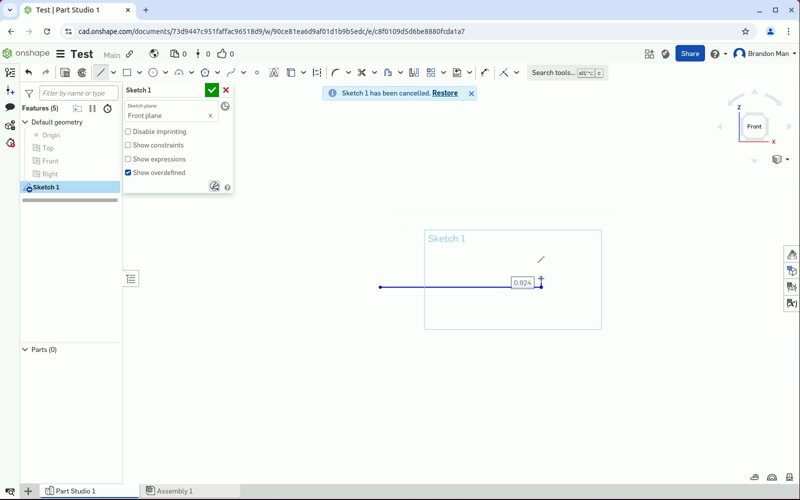
scroll(-6)
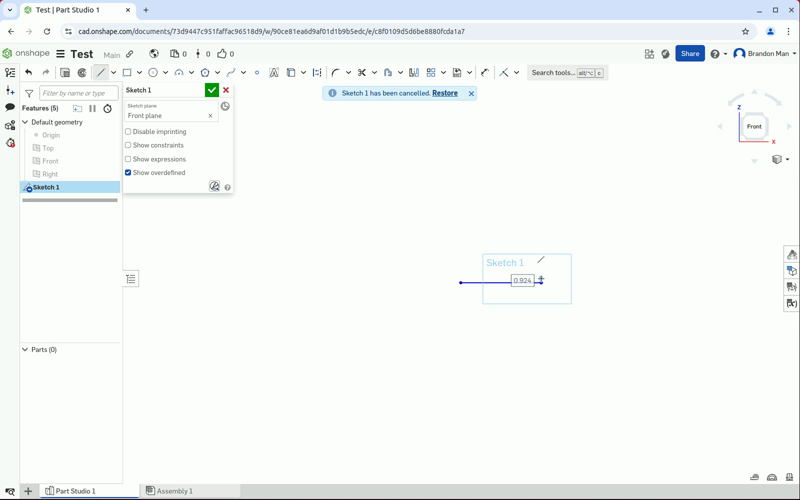
key_up(shift)
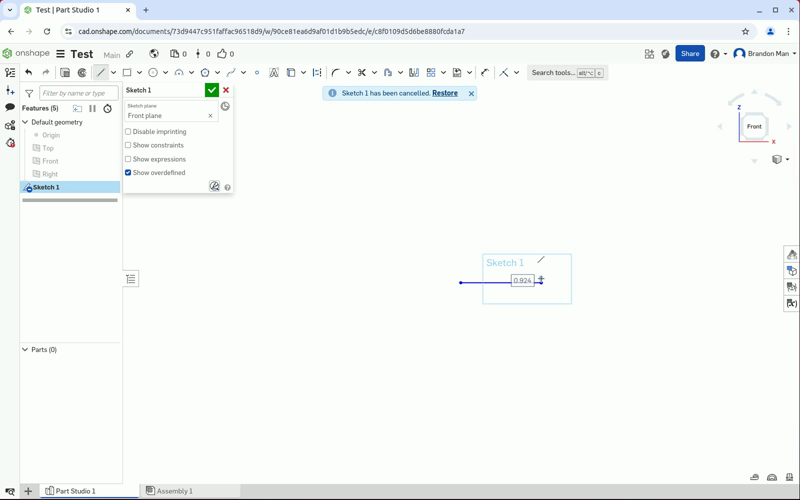
key_down(shift)
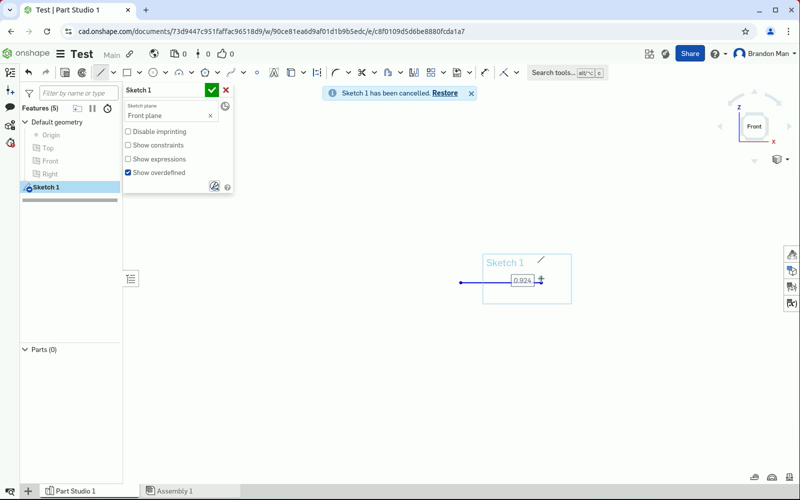
mouse_move(571, 278)
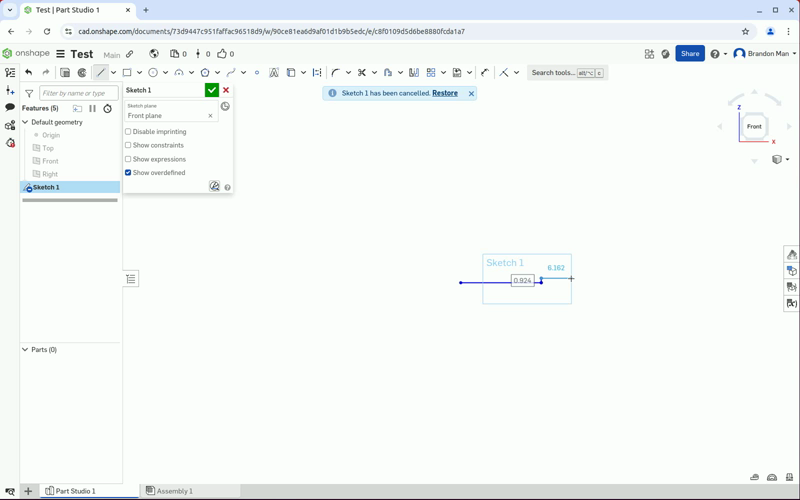
mouse_move(505, 278)
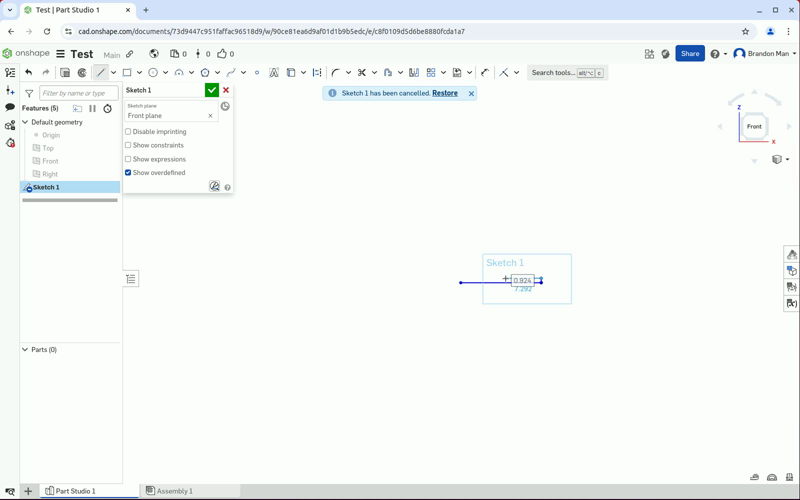
click(505, 278)
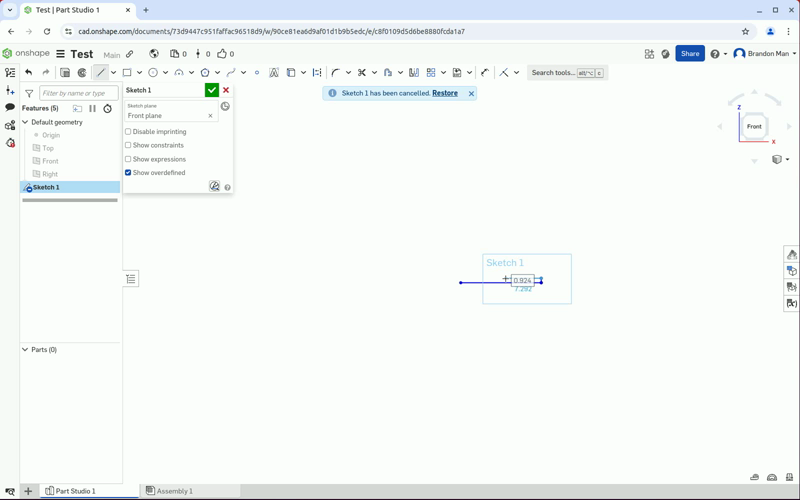
key_up(shift)
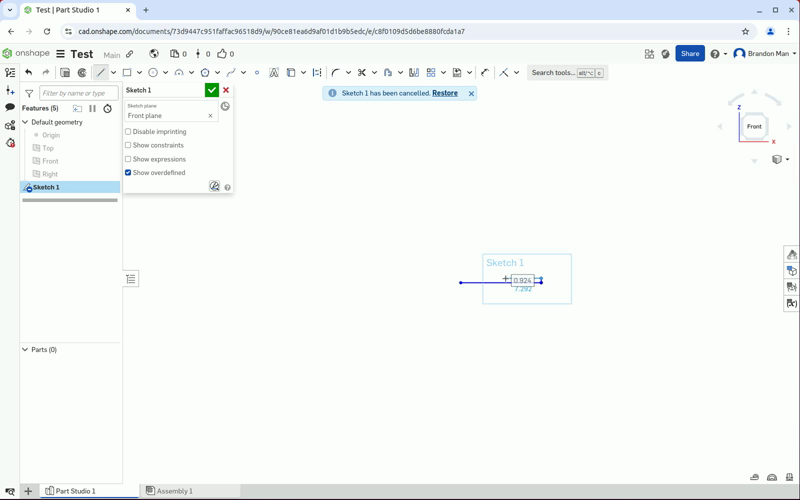
key_down(shift)
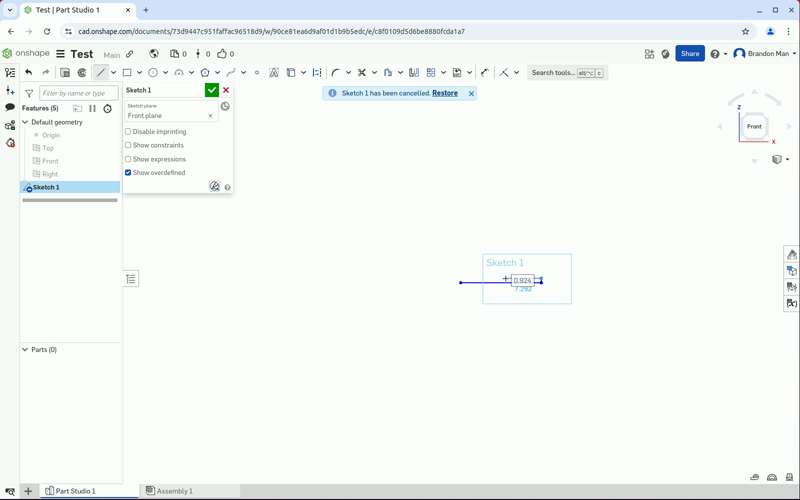
mouse_move(535, 278)
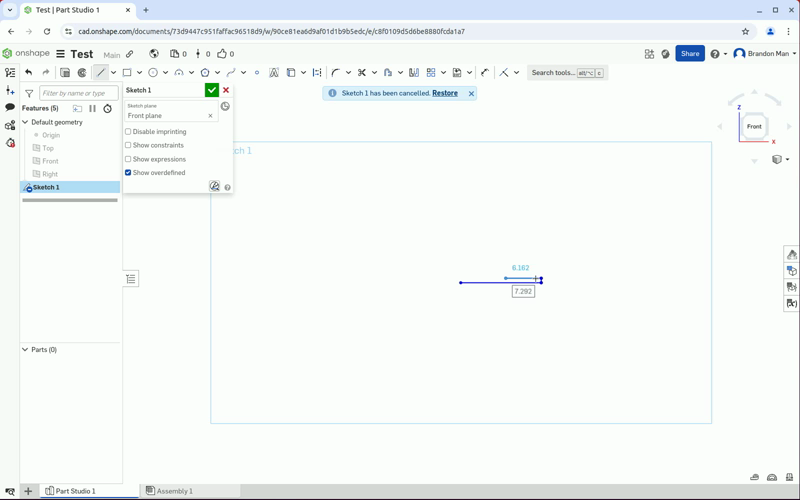
mouse_move(505, 249)
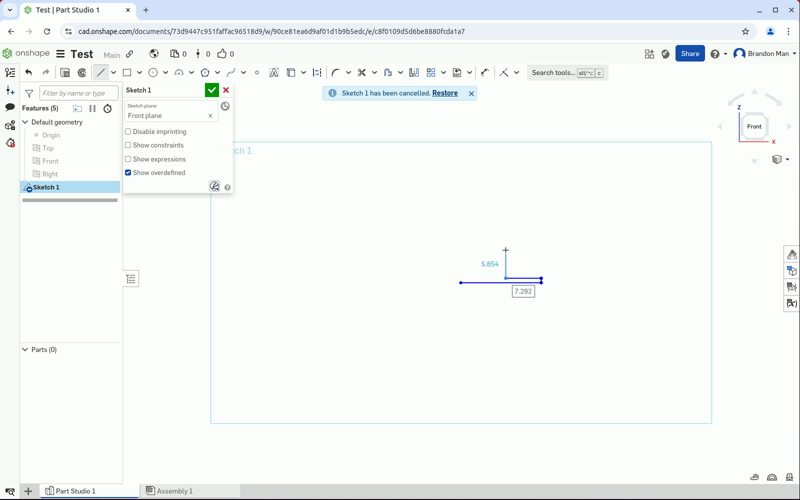
click(505, 249)
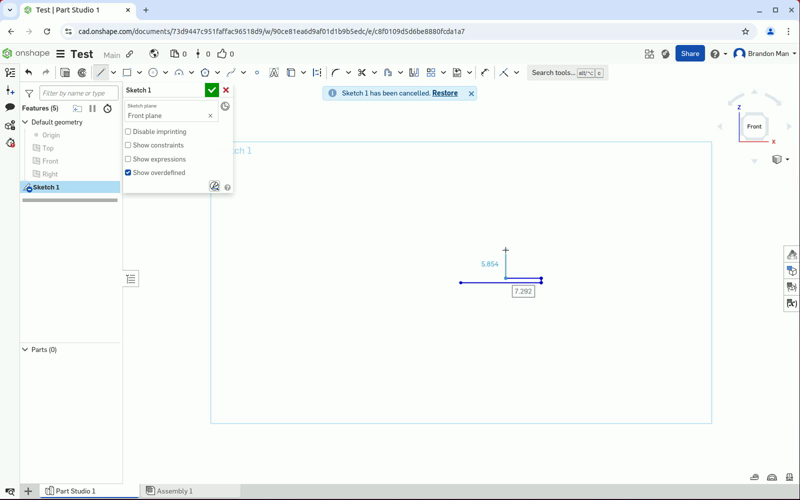
key_up(shift)
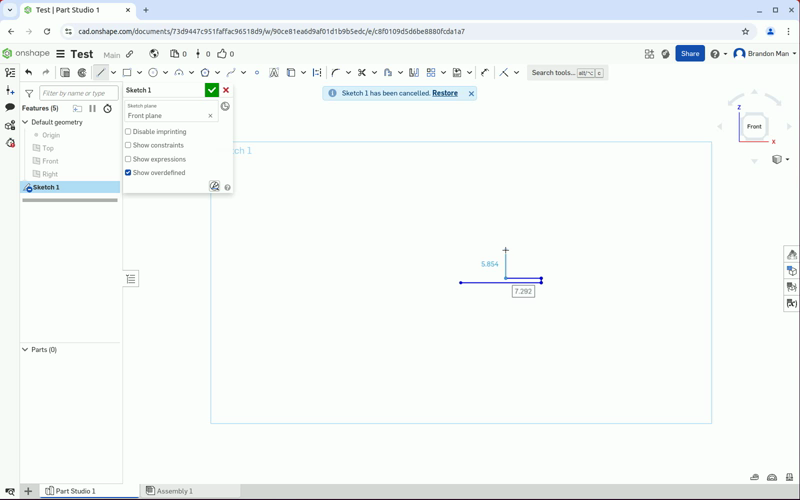
key_down(shift)
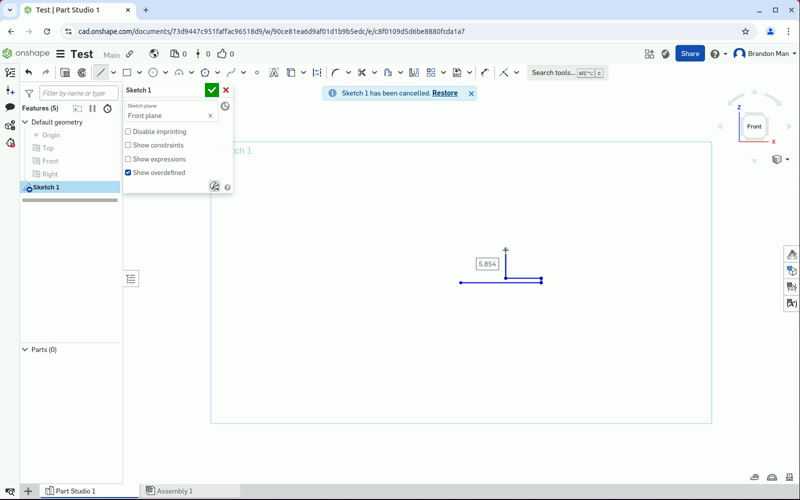
mouse_move(535, 249)
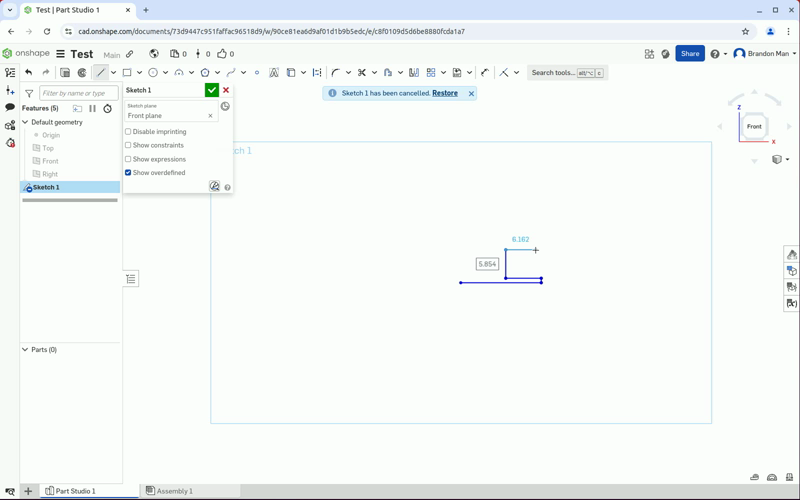
mouse_move(541, 211)
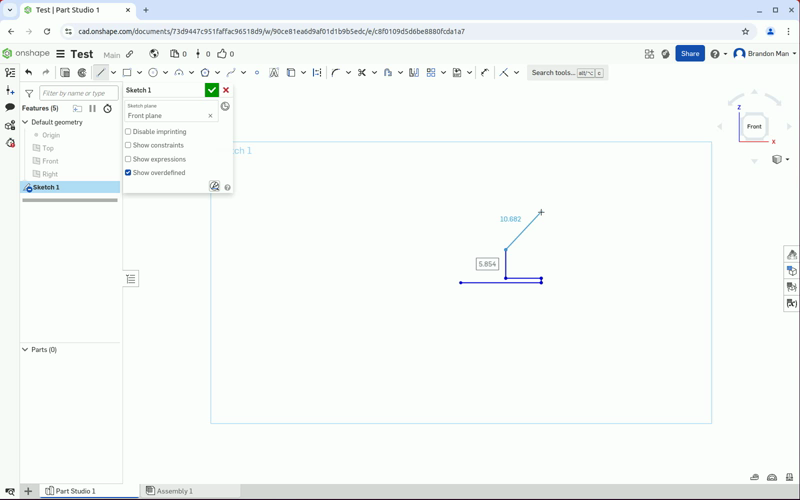
click(541, 211)
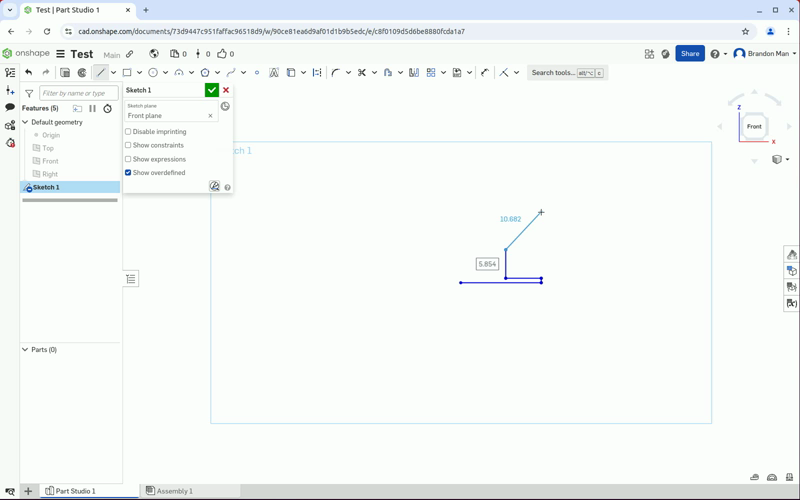
key_up(shift)
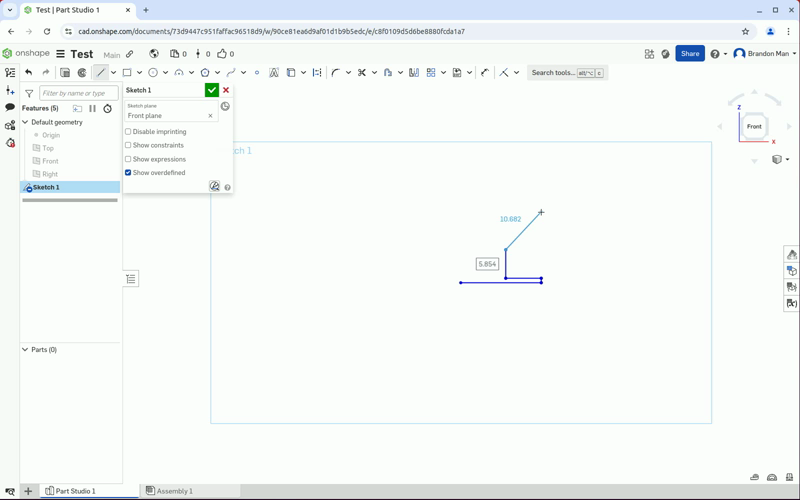
key_down(shift)
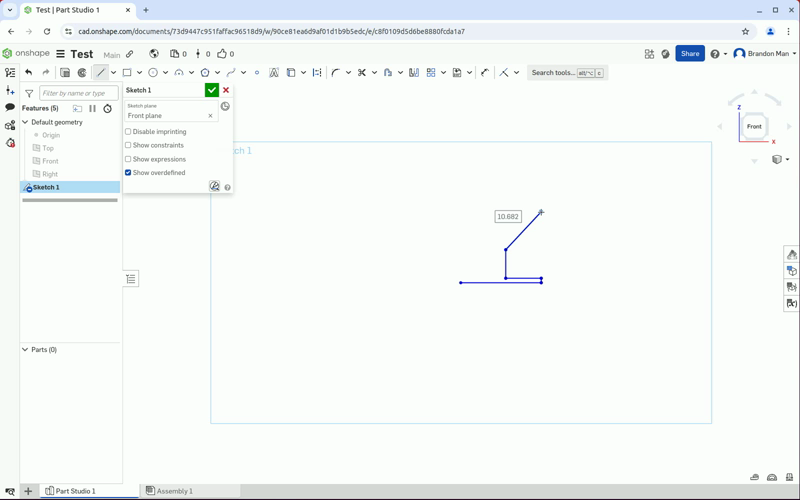
mouse_move(571, 211)
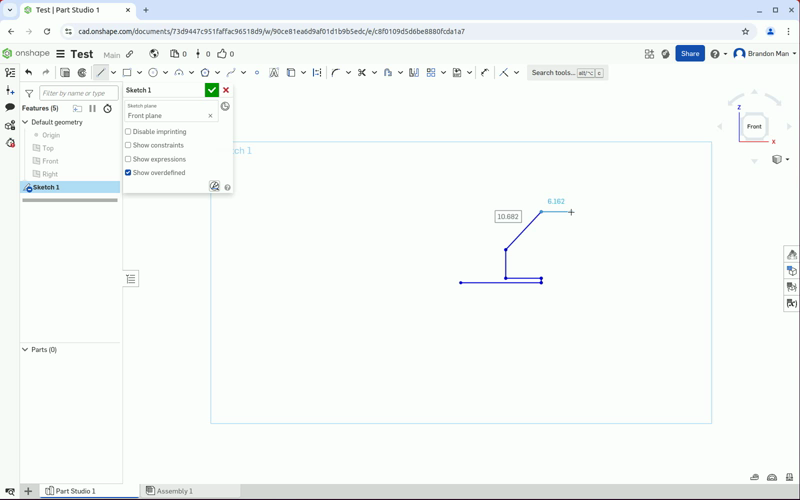
mouse_move(573, 211)
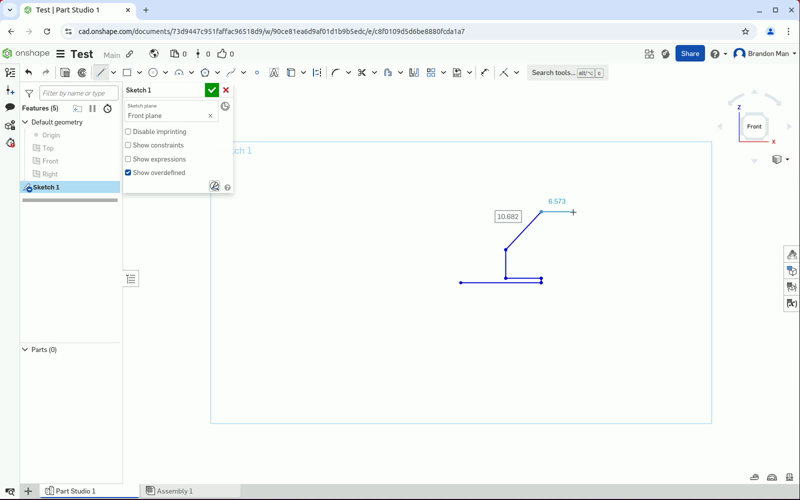
click(573, 211)
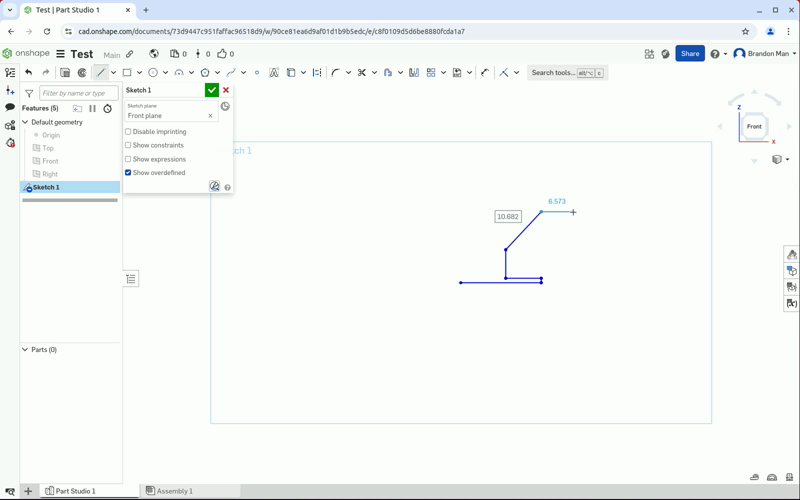
key_up(shift)
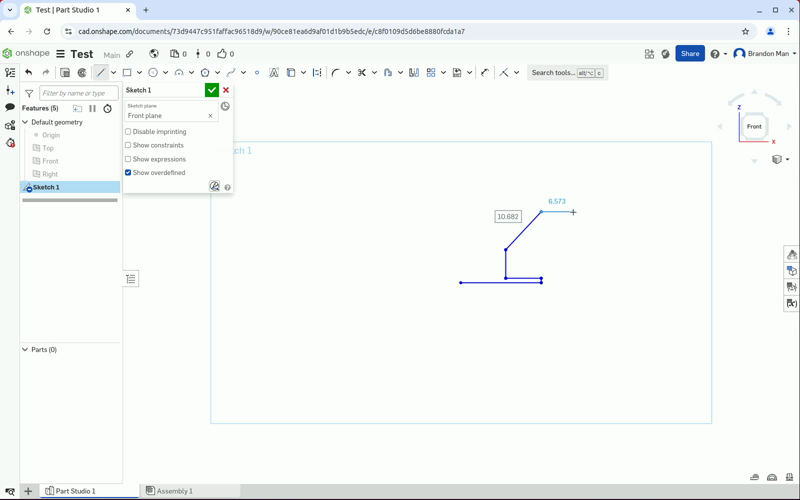
key_down(shift)
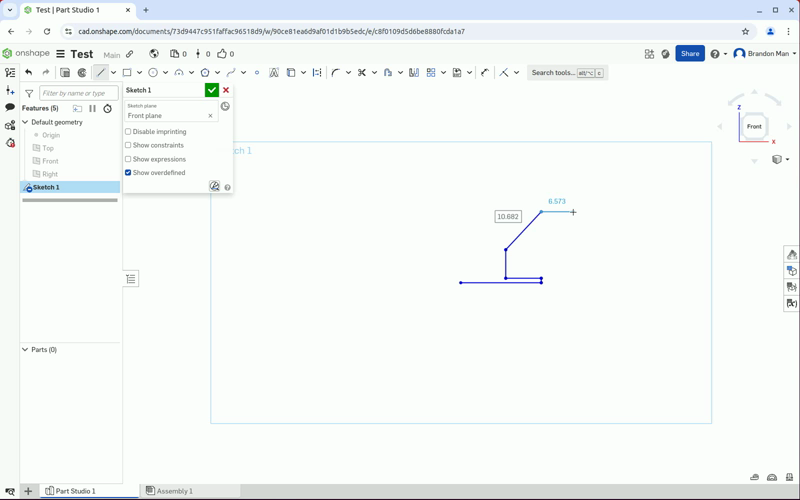
mouse_move(589, 211)
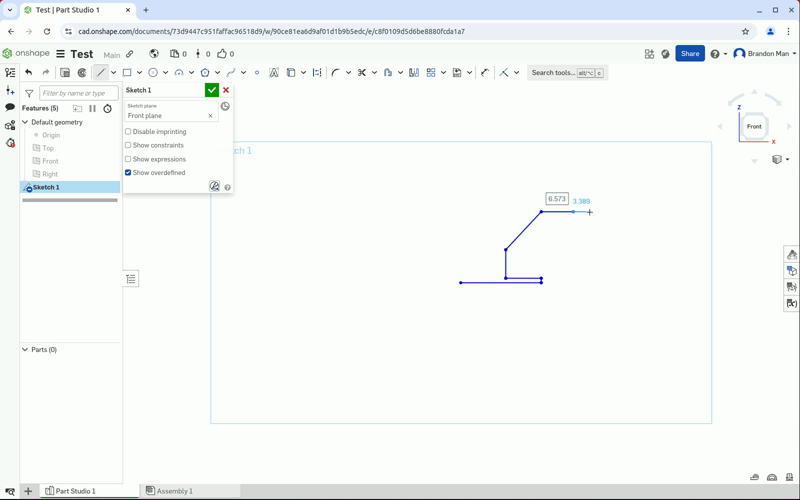
mouse_move(573, 202)
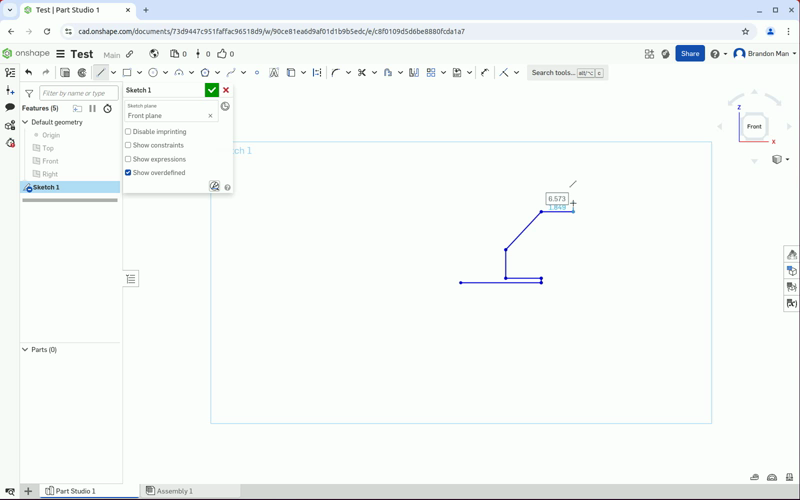
click(573, 202)
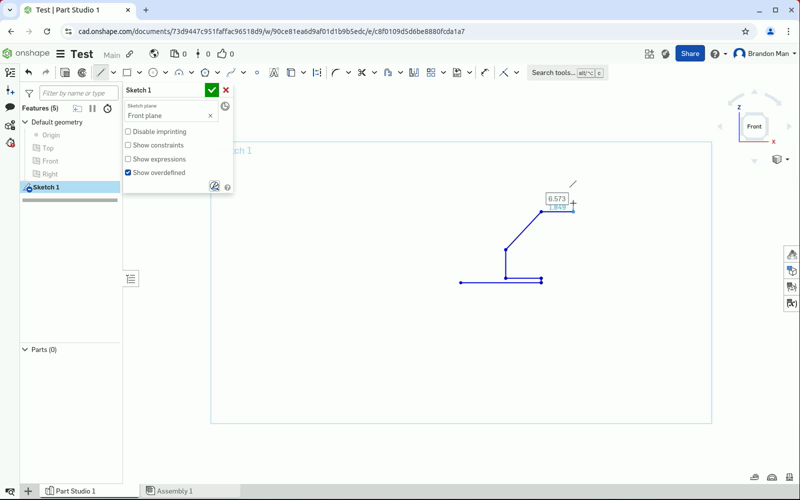
key_up(shift)
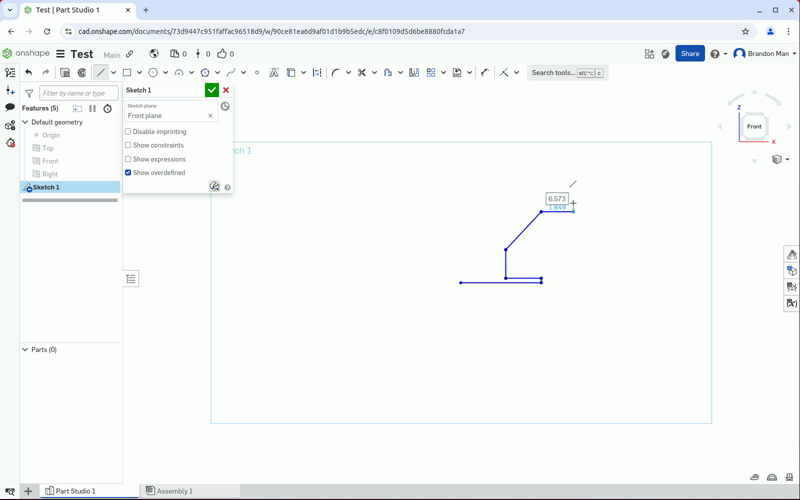
key_down(shift)
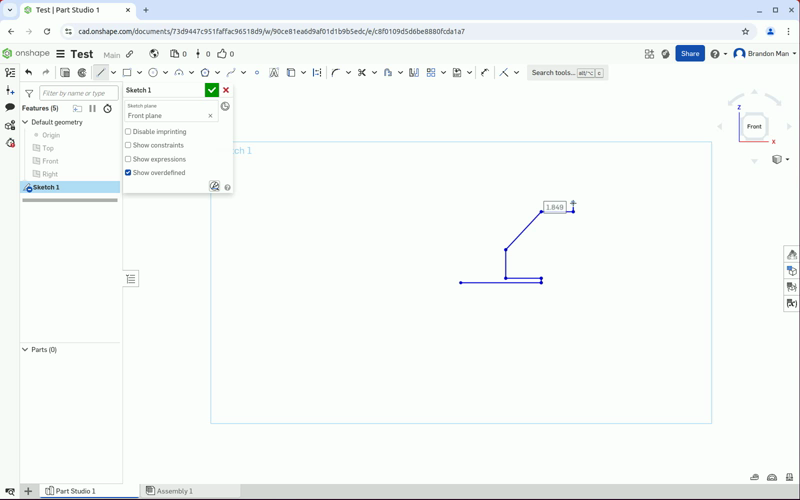
mouse_move(589, 202)
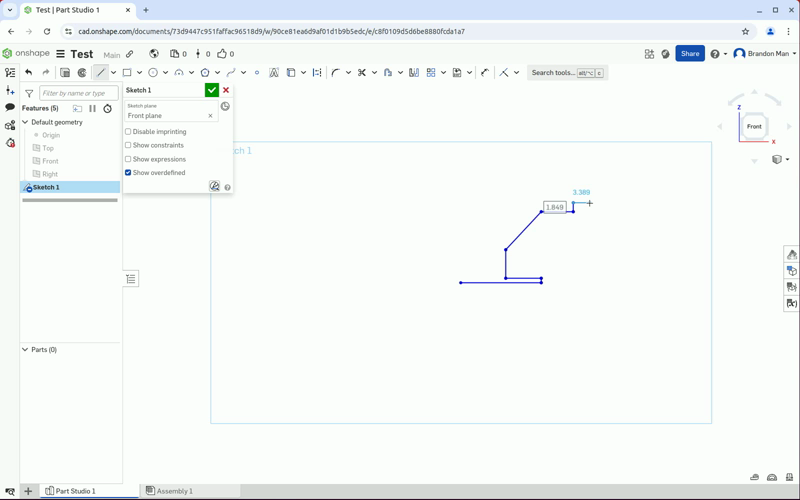
mouse_move(537, 202)
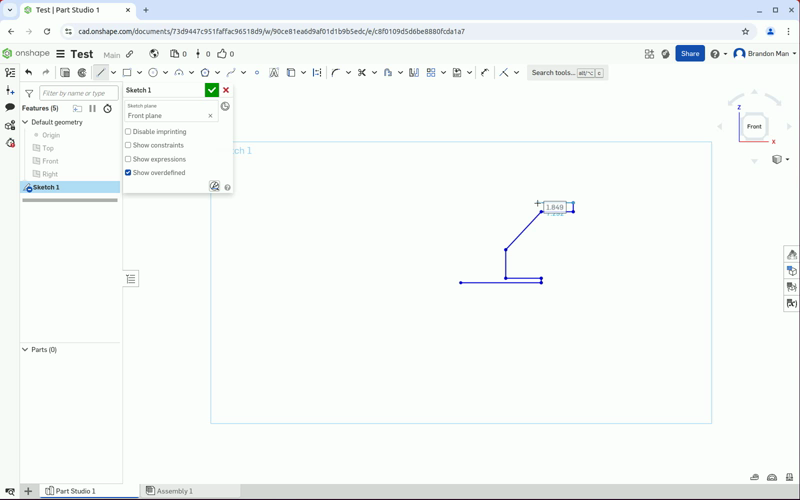
click(537, 202)
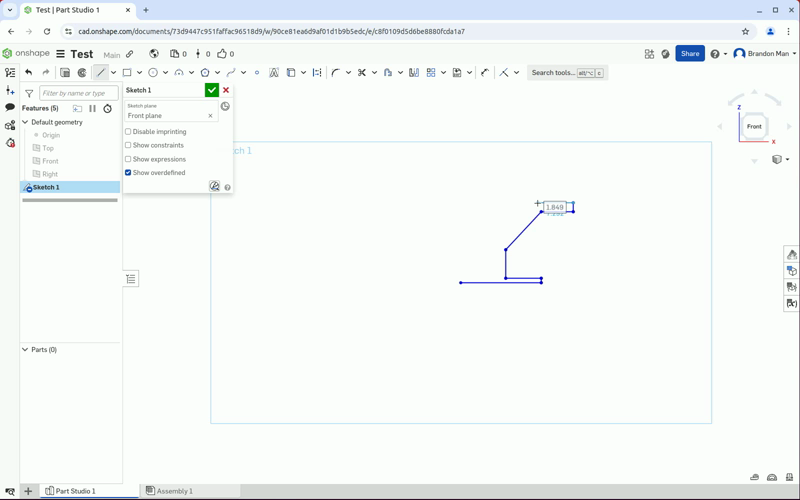
key_up(shift)
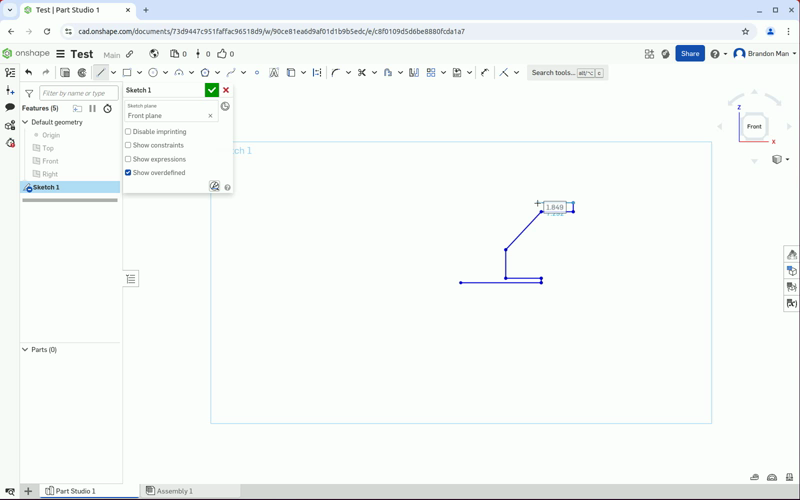
key_down(shift)
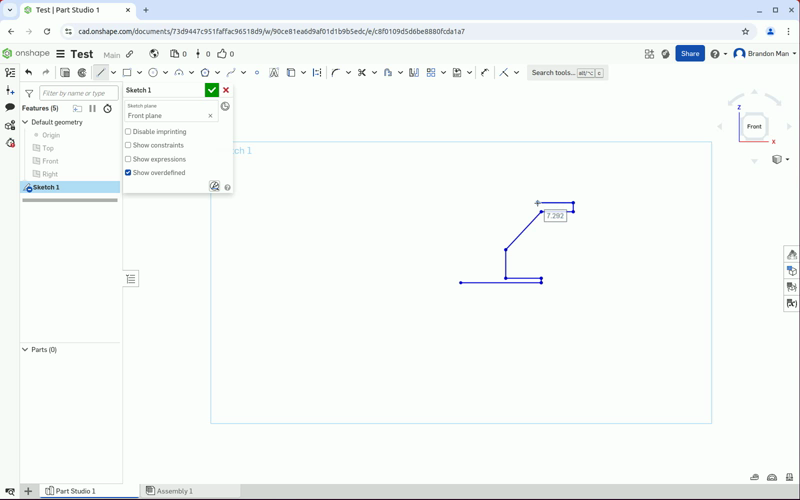
mouse_move(488, 255)
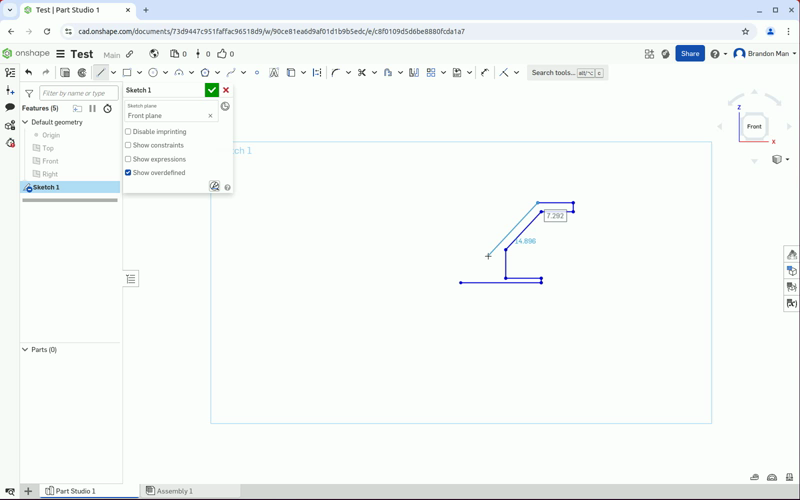
click(488, 255)
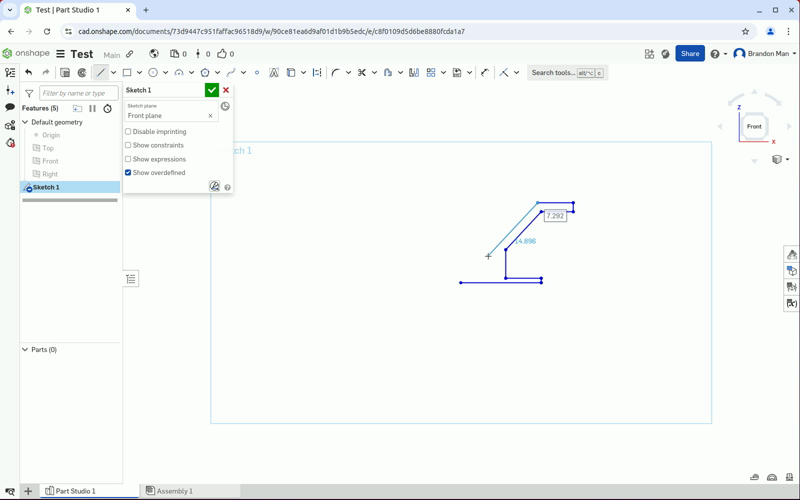
key_up(shift)
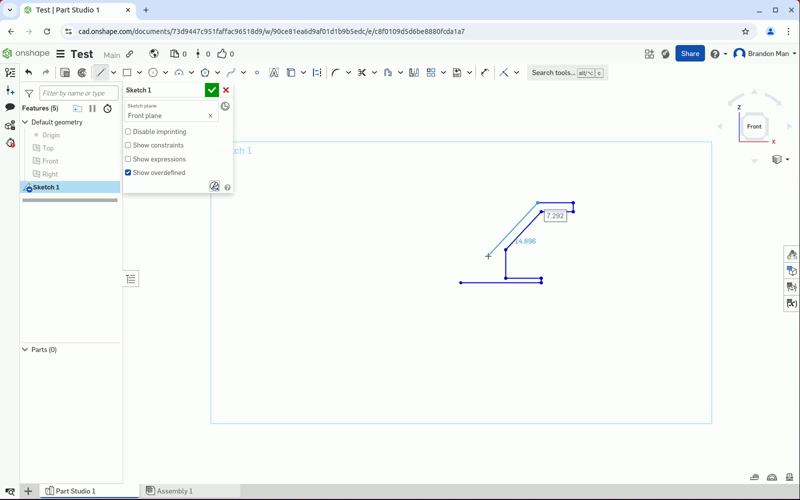
key_down(shift)
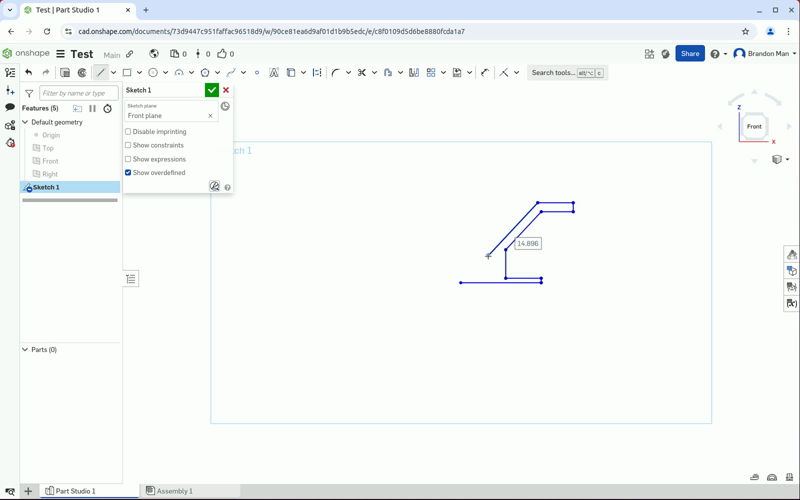
mouse_move(518, 255)
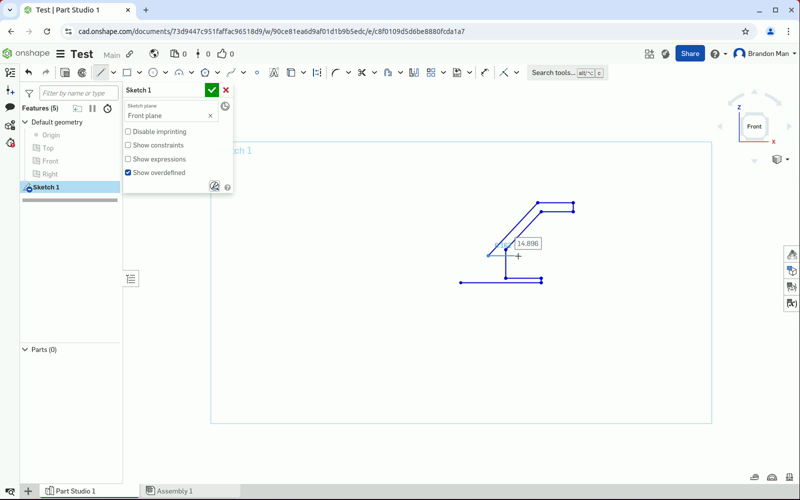
mouse_move(488, 278)
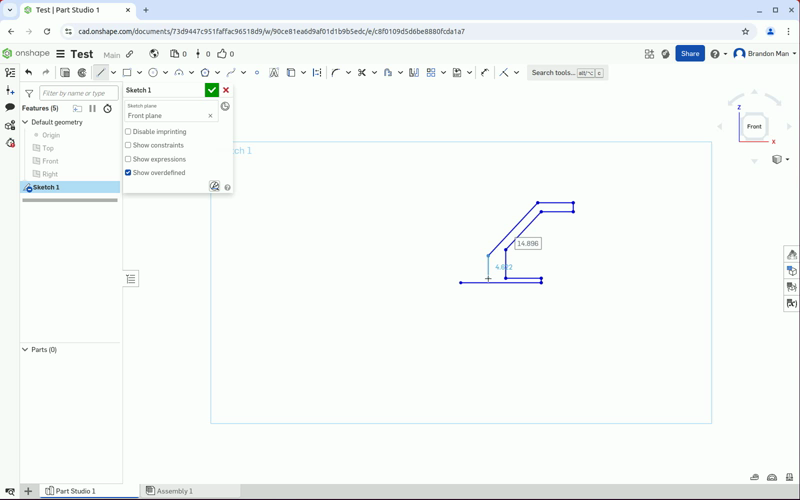
click(488, 278)
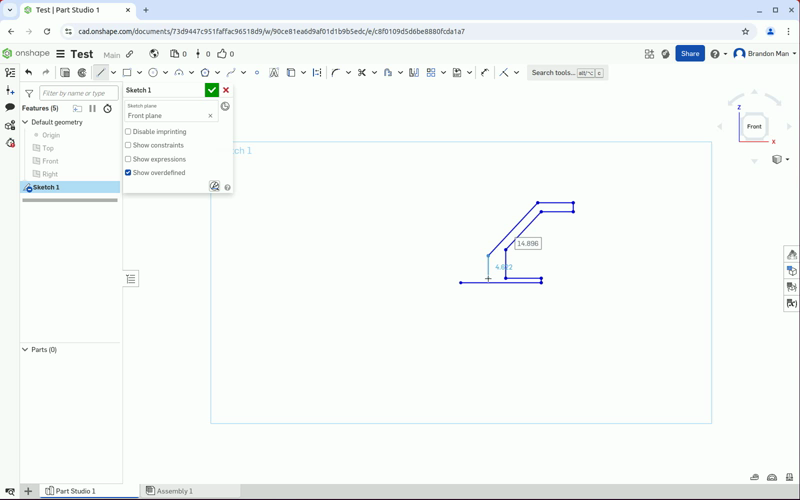
key_up(shift)
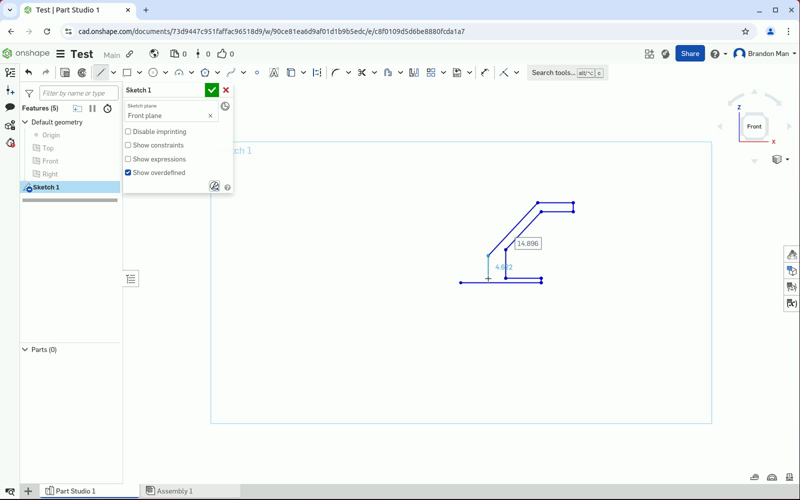
key_down(shift)
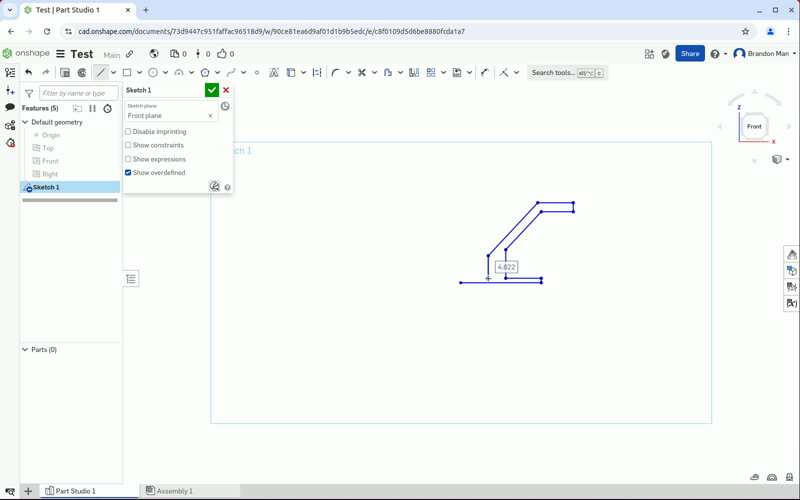
mouse_move(518, 278)
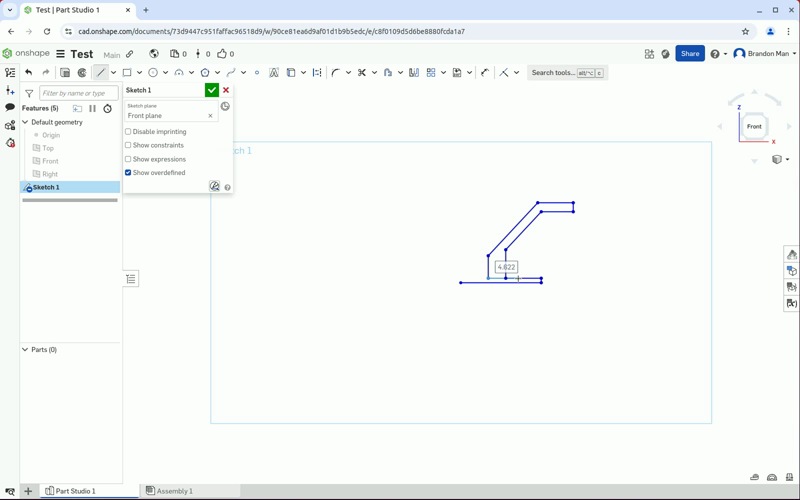
mouse_move(460, 278)
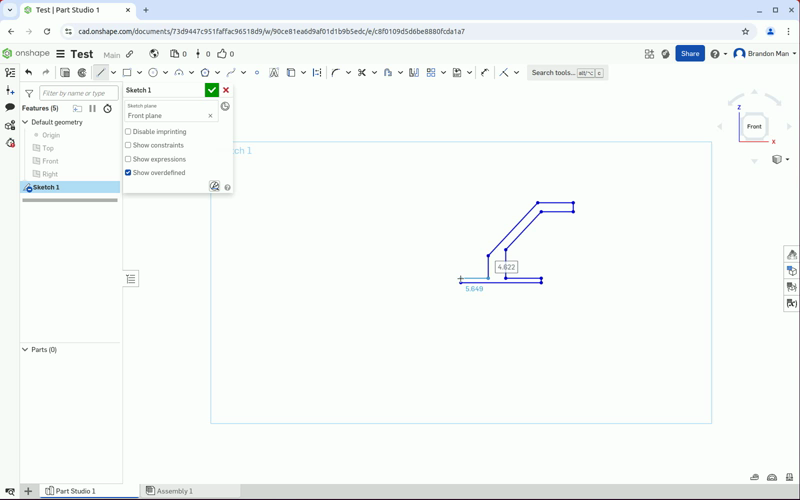
click(460, 278)
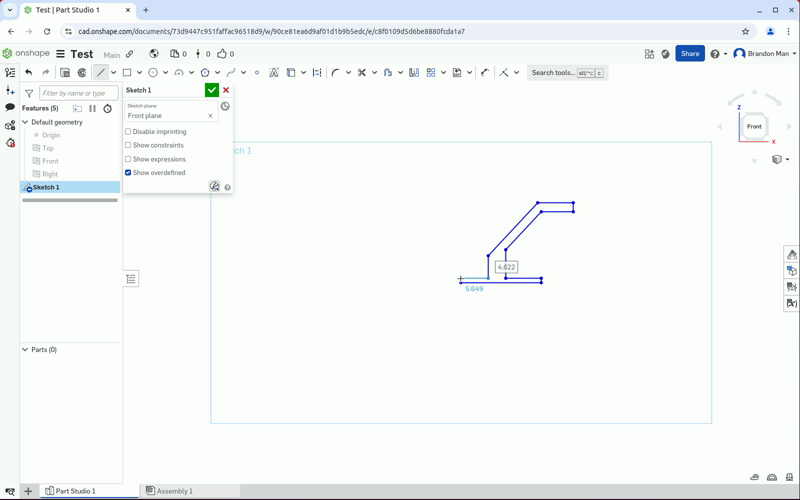
key_up(shift)
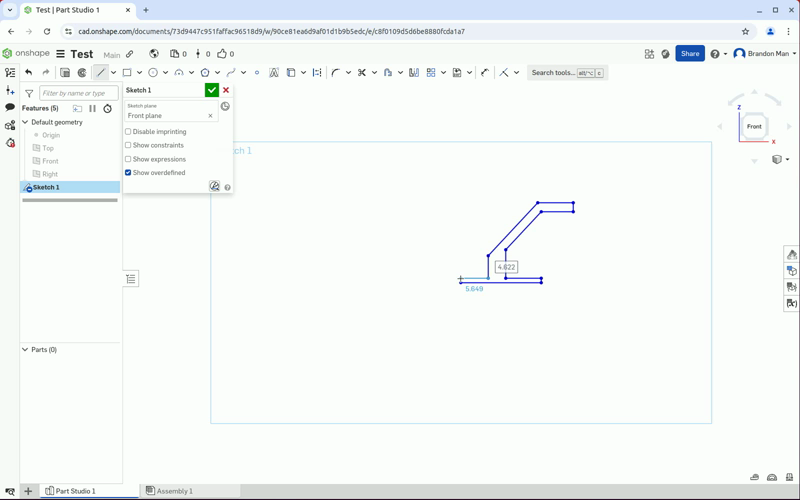
mouse_move(490, 278)
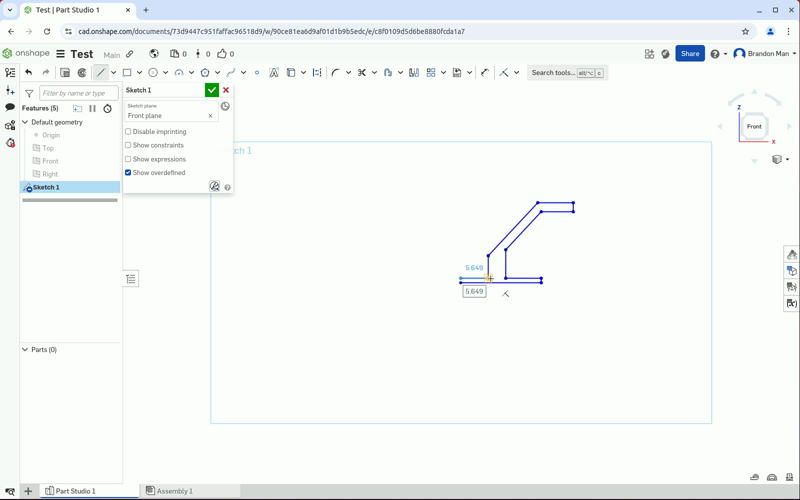
key_down(shift)
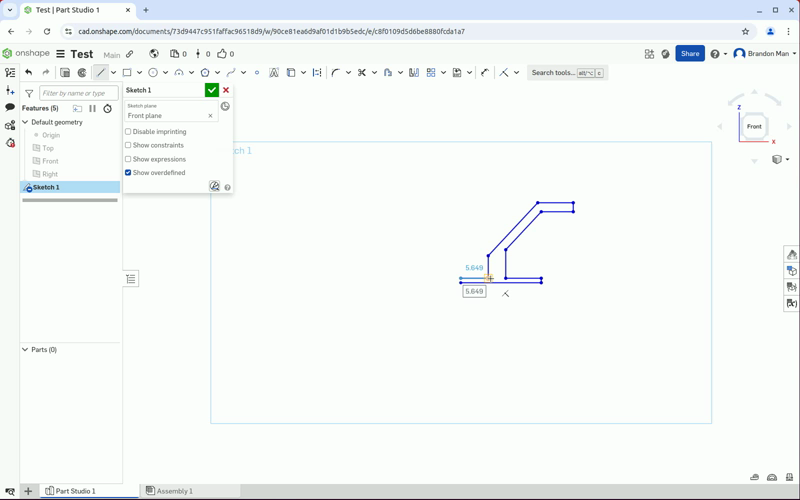
mouse_move(460, 282)
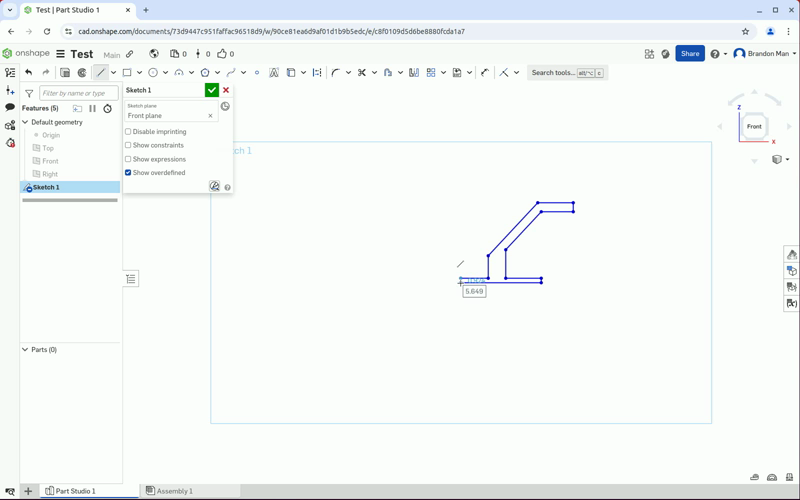
scroll(6)
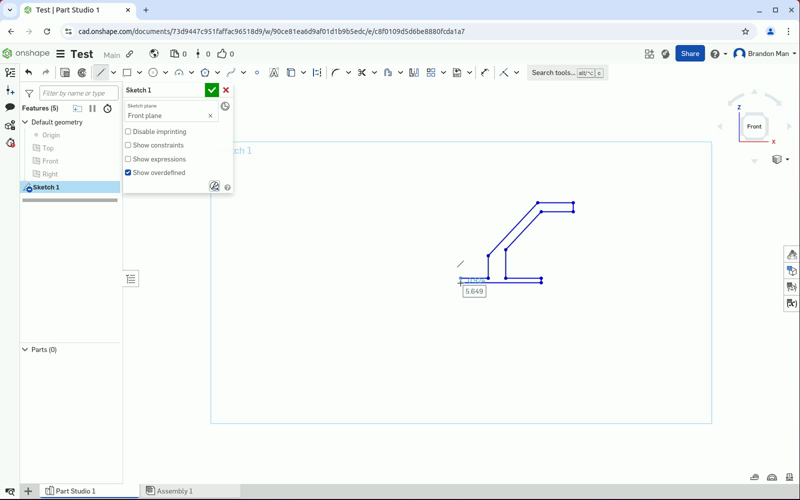
scroll(6)
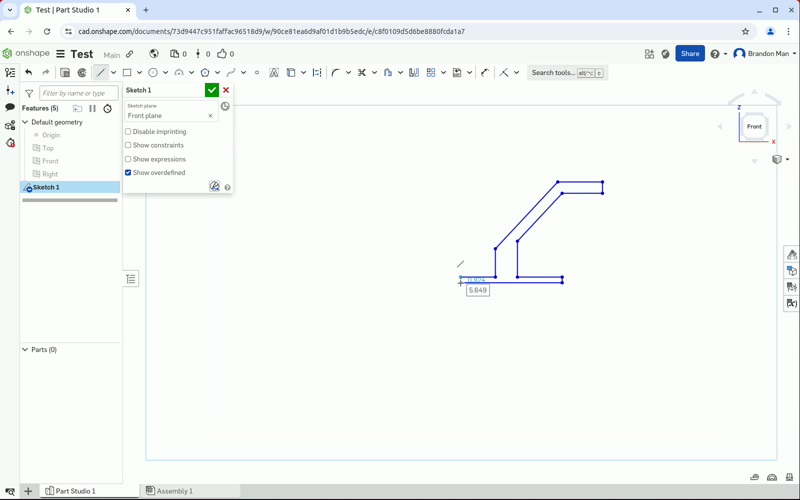
scroll(6)
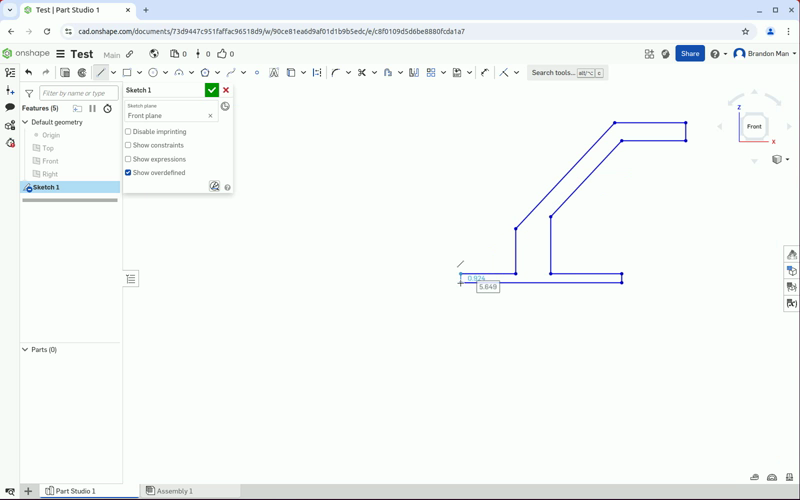
scroll(6)
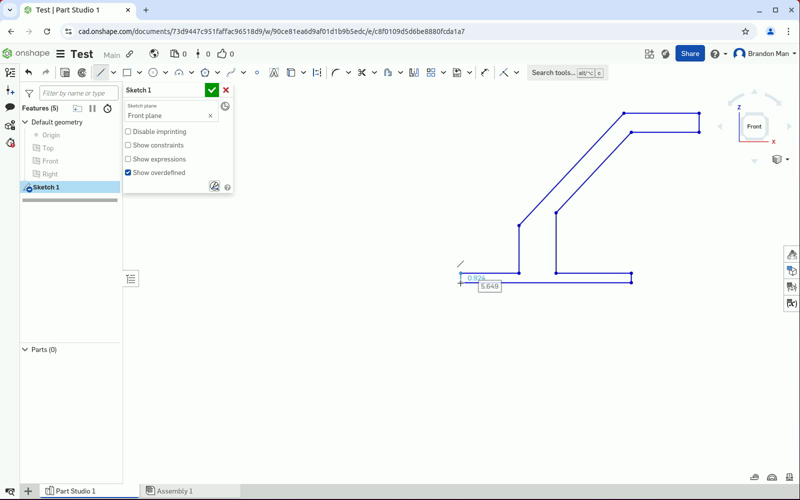
scroll(6)
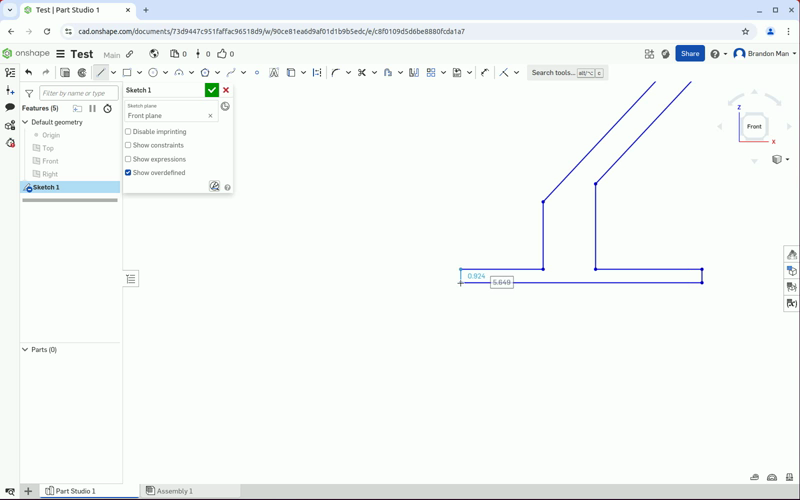
scroll(6)
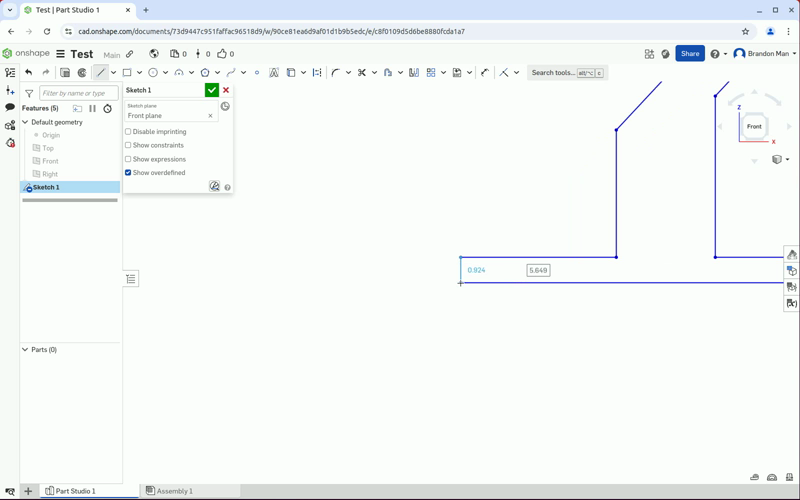
scroll(6)
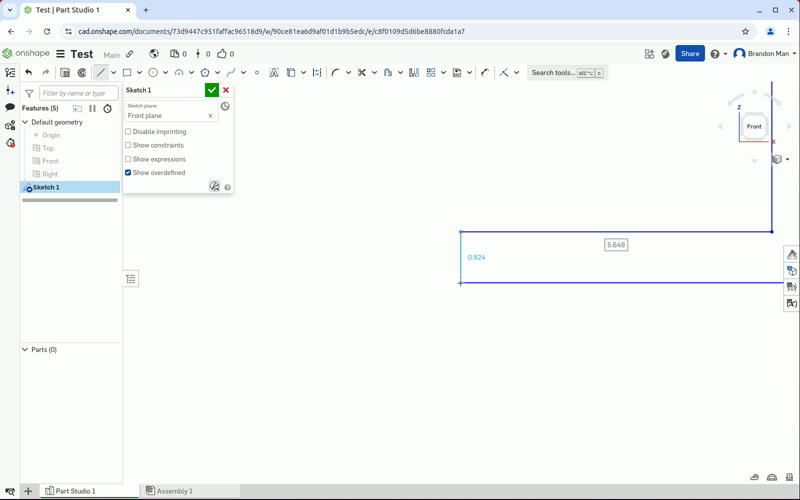
key_up(shift)
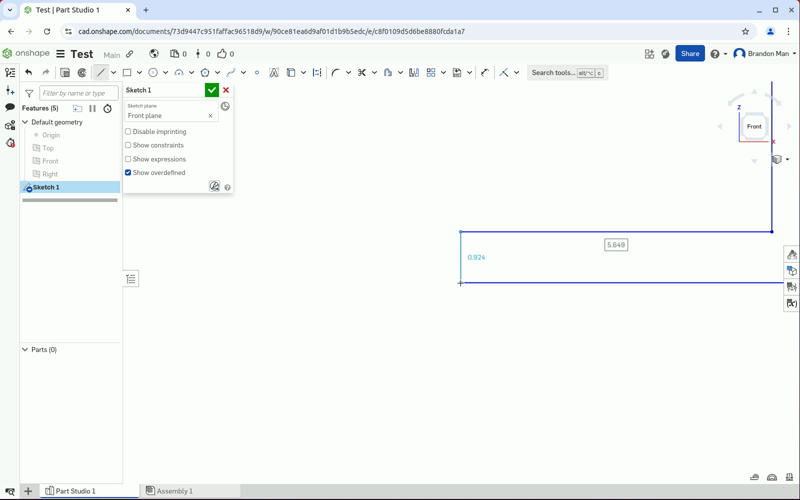
click(460, 282)
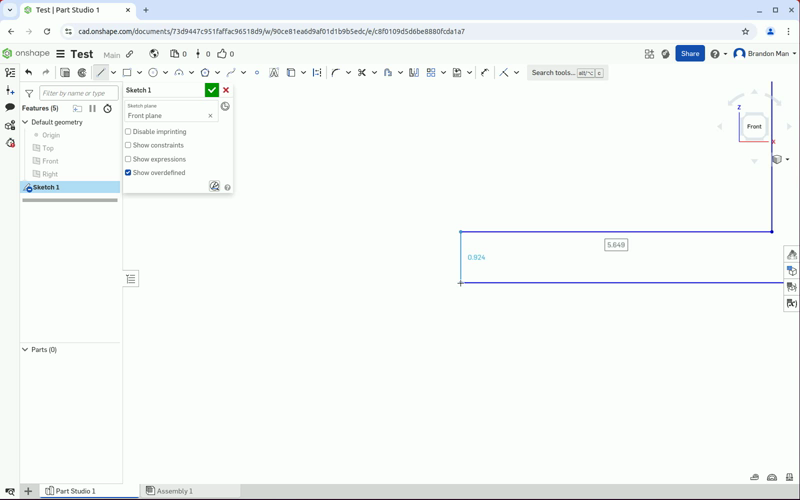
scroll(-6)
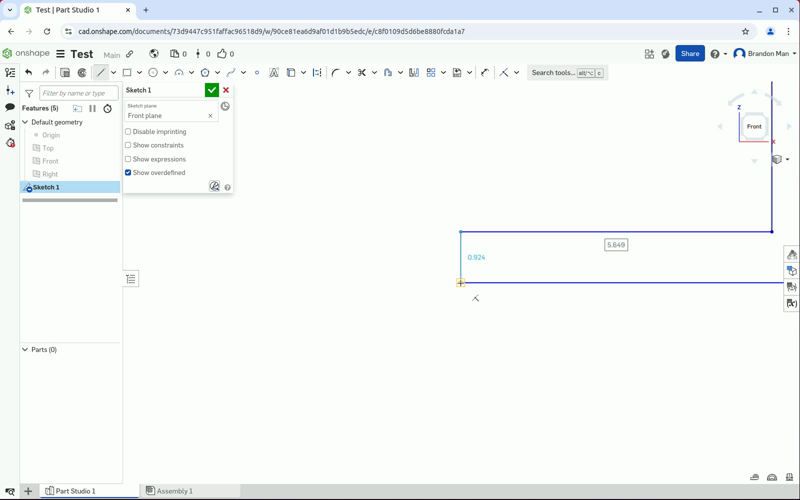
scroll(-6)
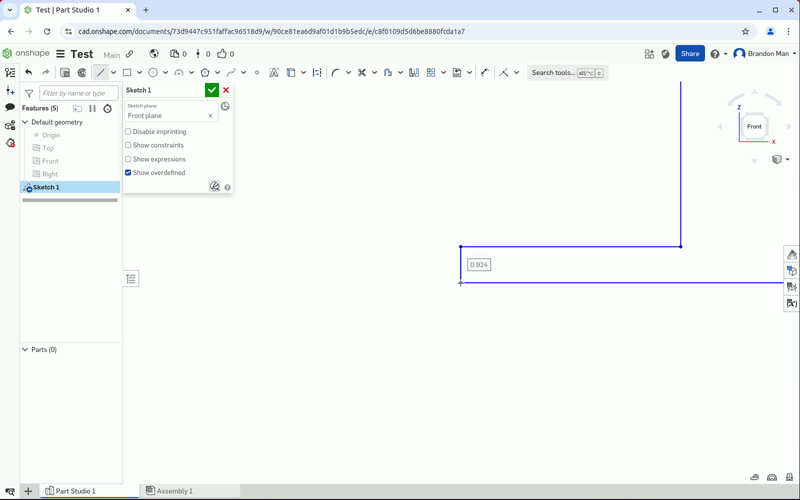
scroll(-6)
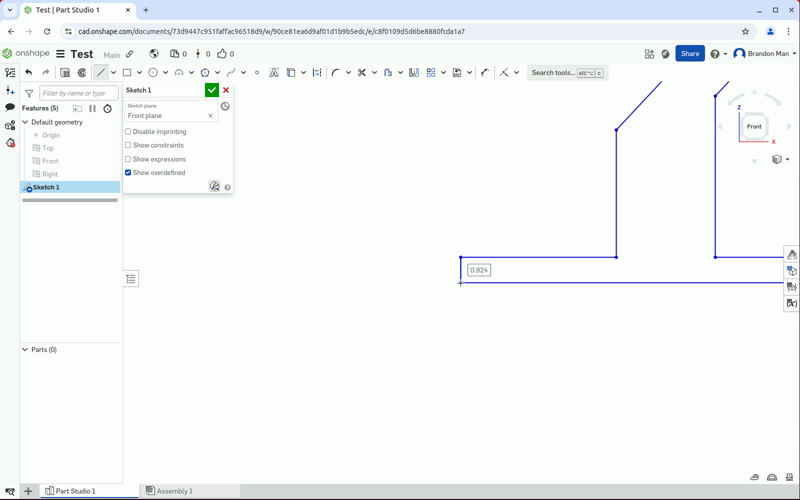
scroll(-6)
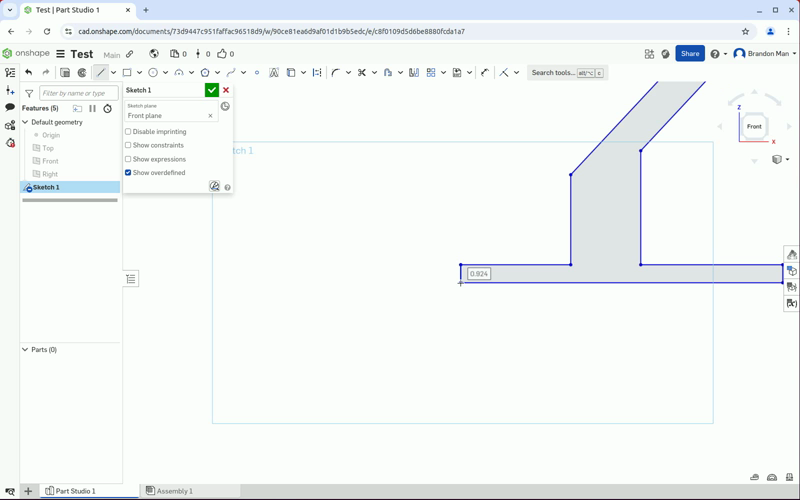
scroll(-6)
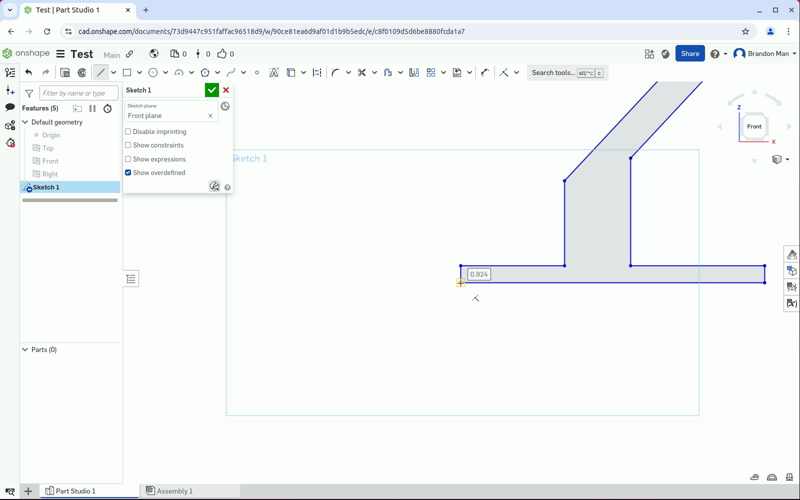
scroll(-6)
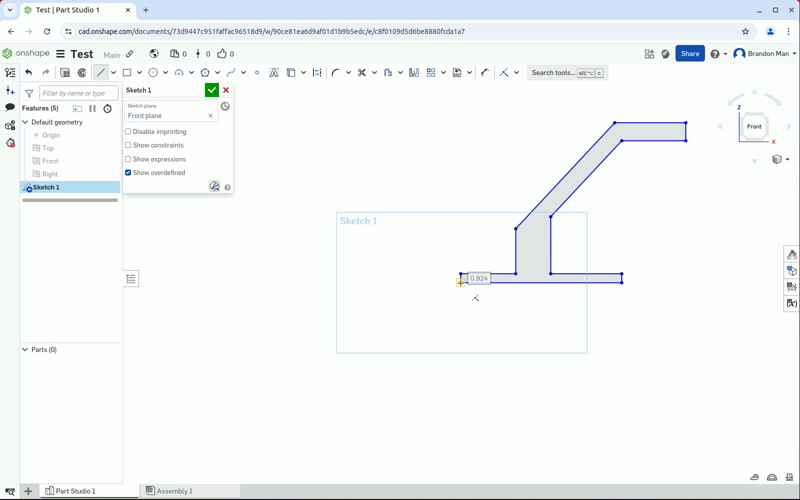
scroll(-6)
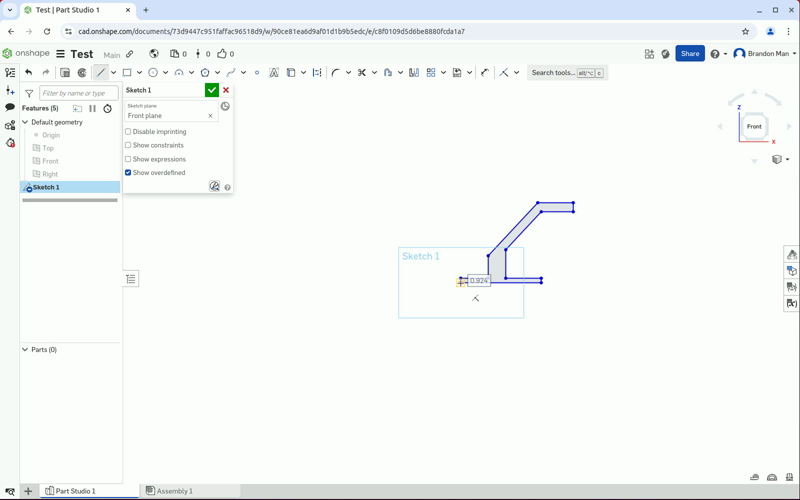
key(esc)
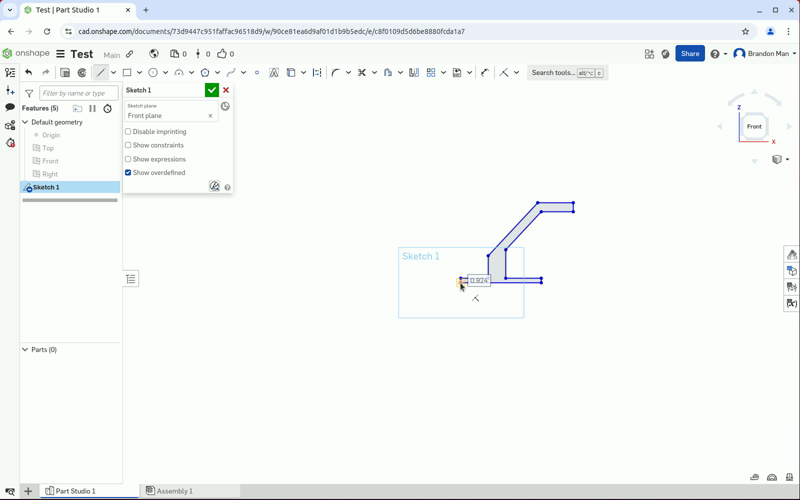
mouse_move(494, 273)
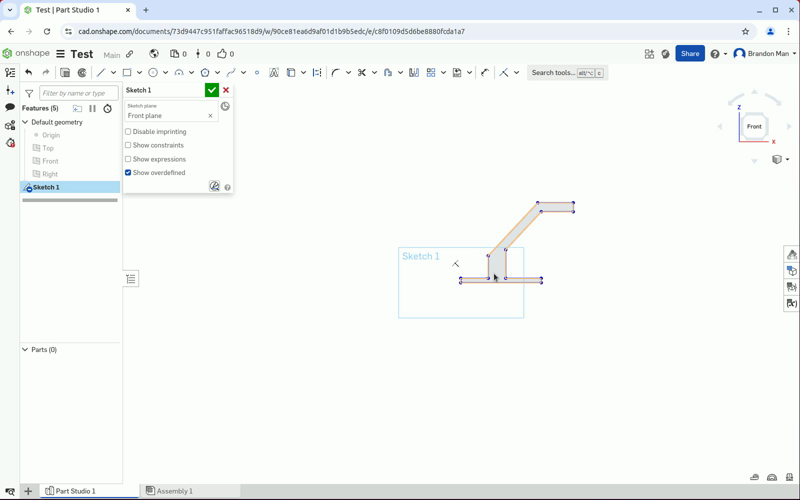
scroll(6)
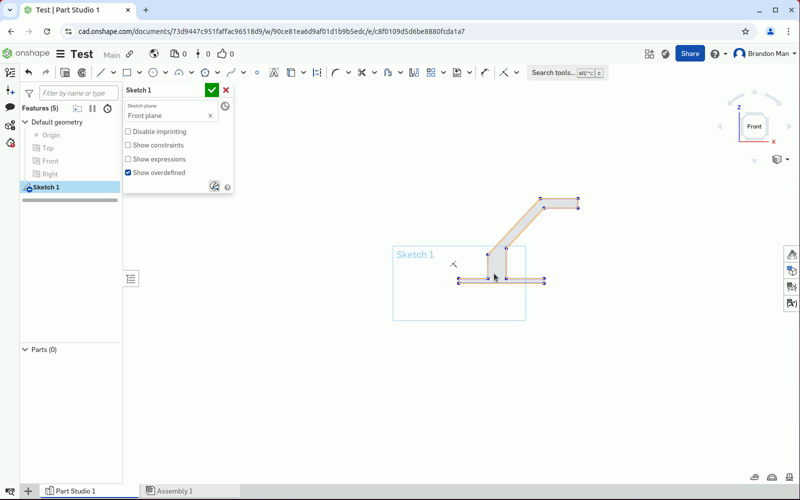
scroll(6)
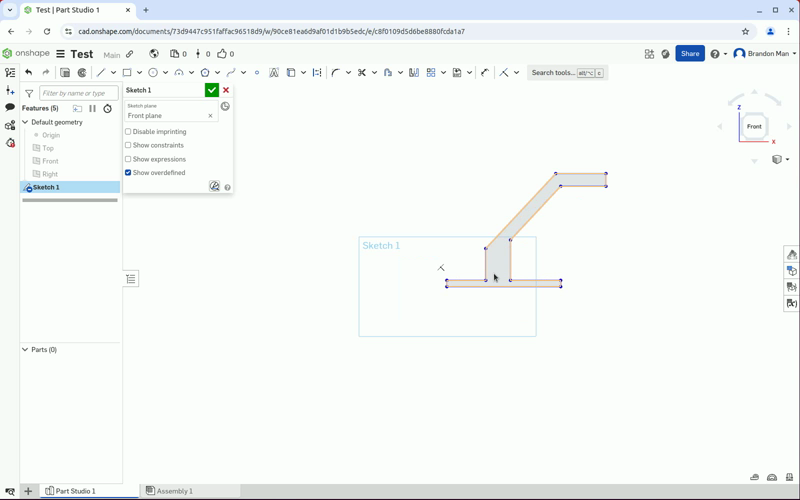
scroll(6)
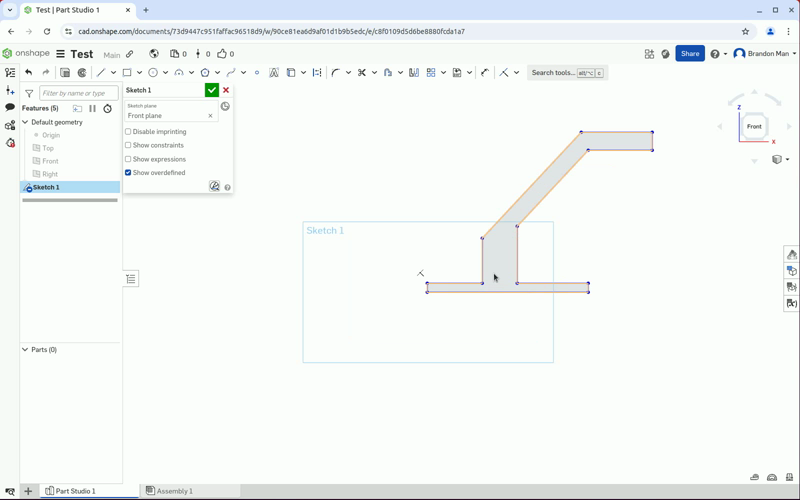
scroll(6)
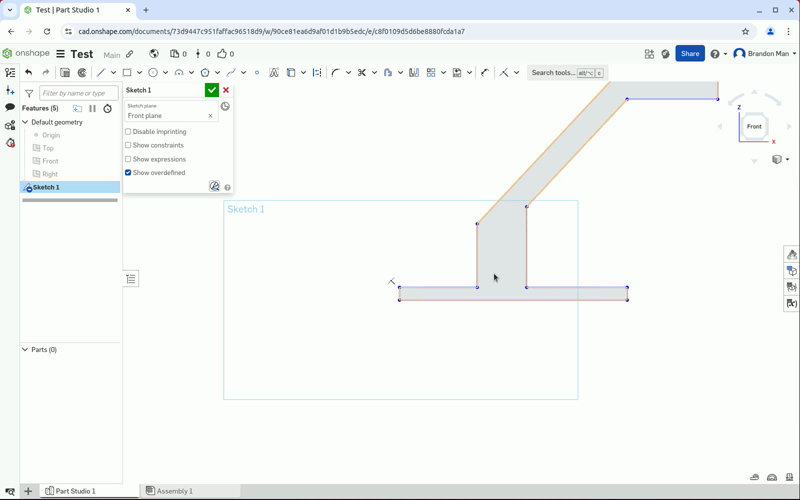
scroll(6)
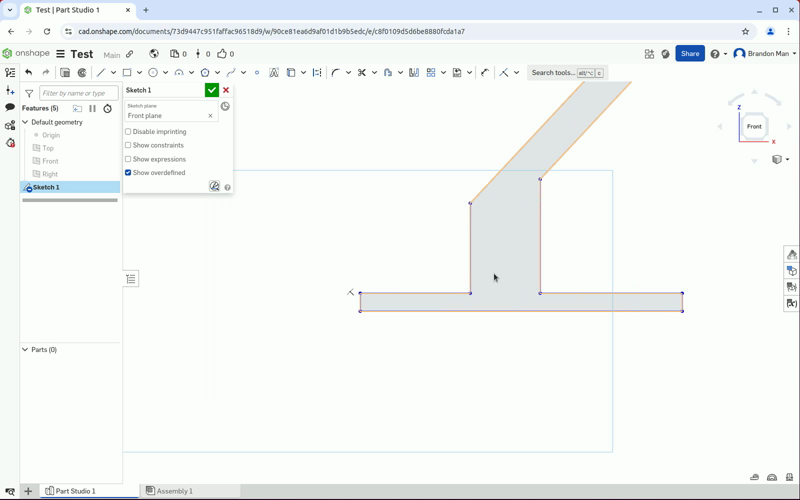
scroll(6)
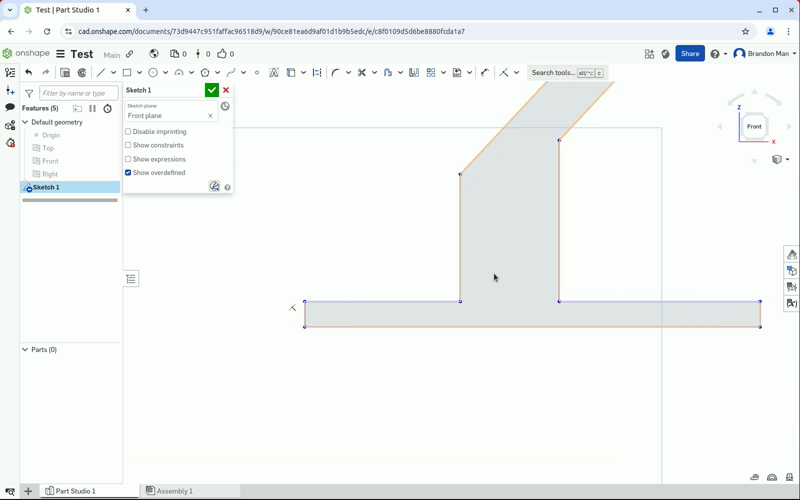
scroll(6)
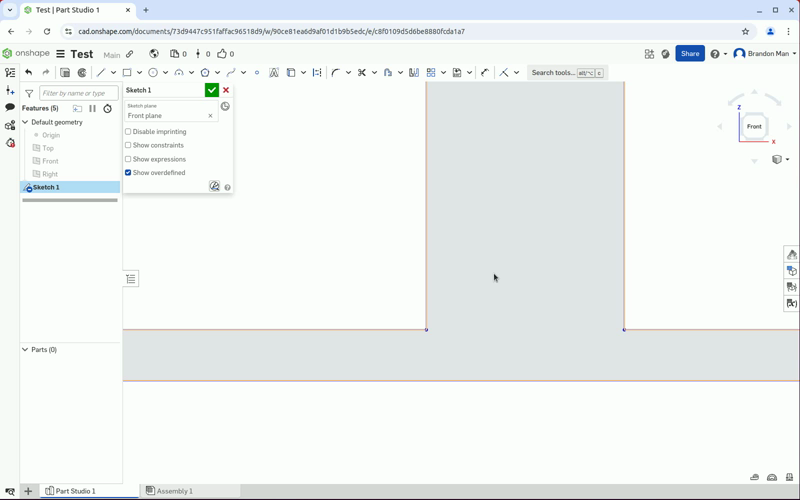
click(494, 273)
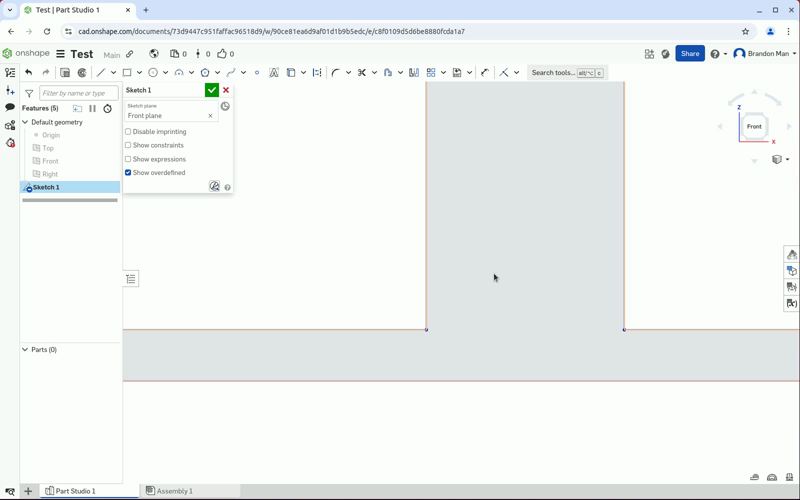
scroll(-6)
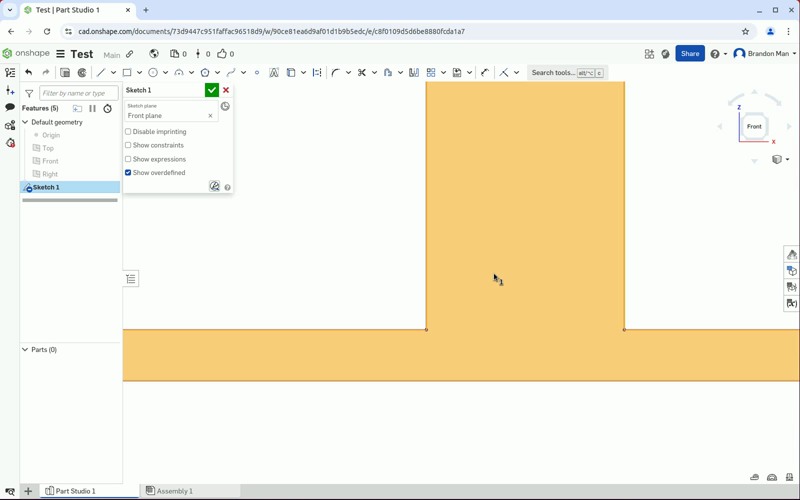
scroll(-6)
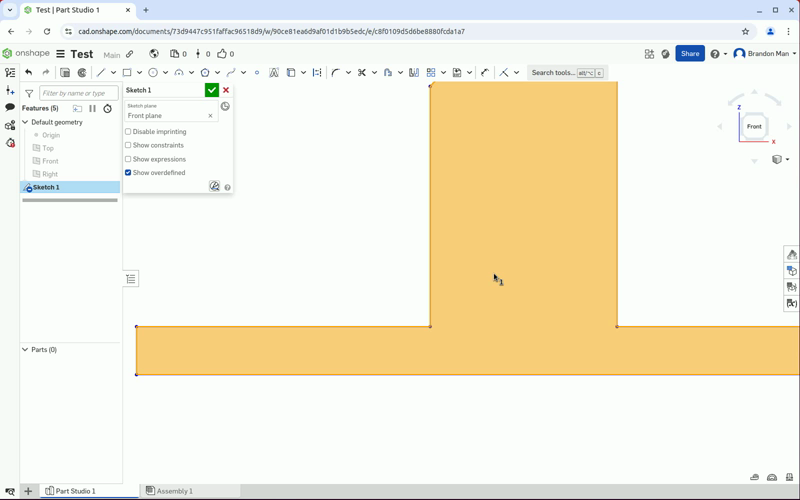
scroll(-6)
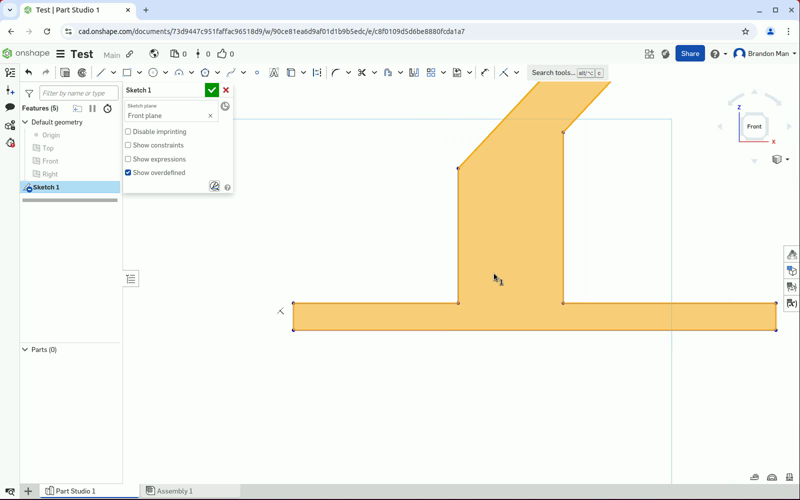
scroll(-6)
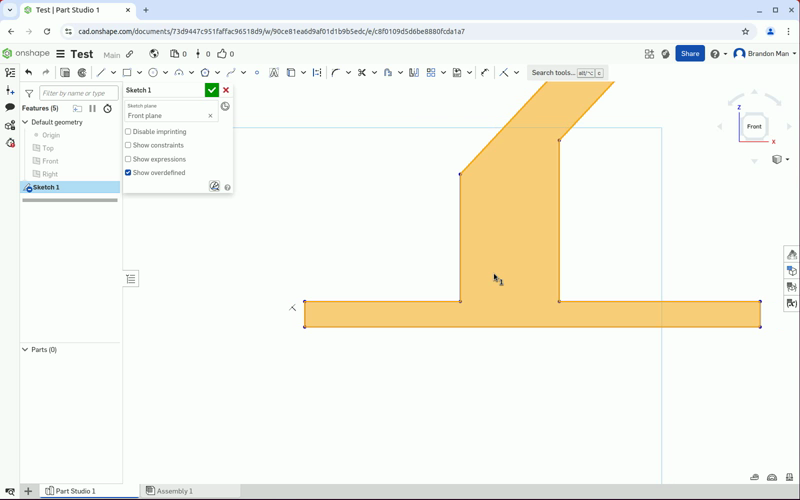
scroll(-6)
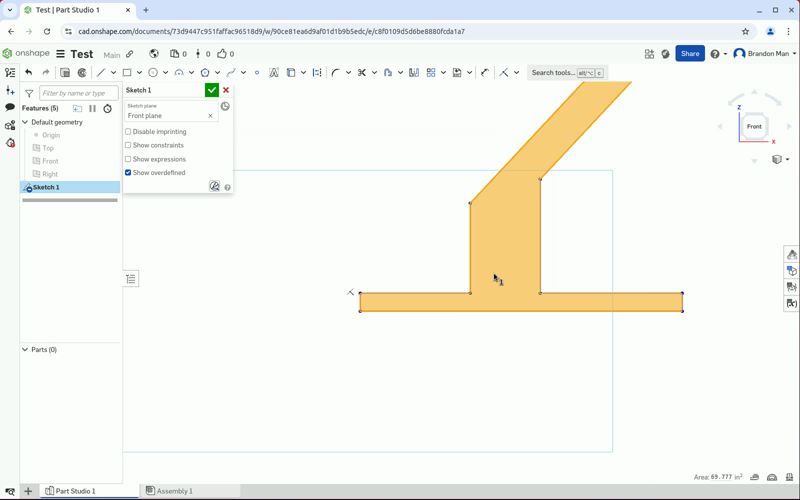
scroll(-6)
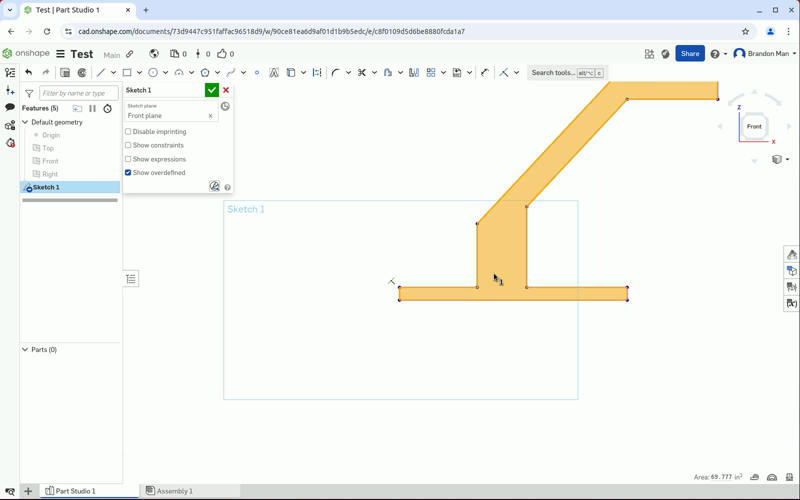
scroll(-6)
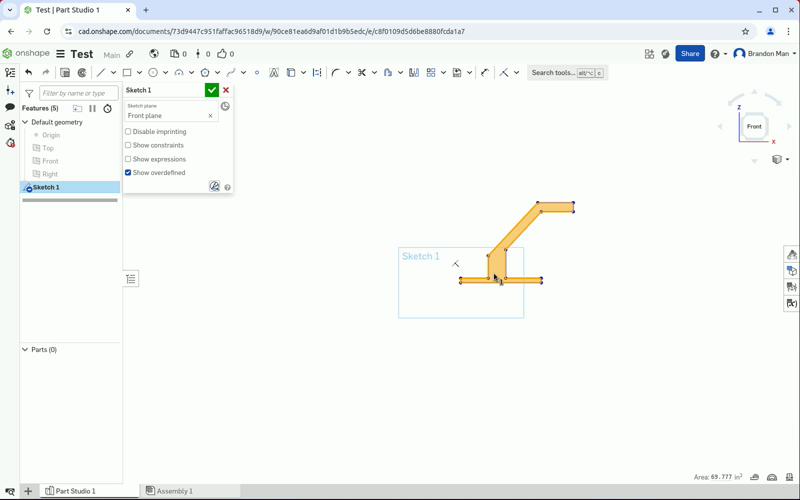
mouse_move(73, 352)
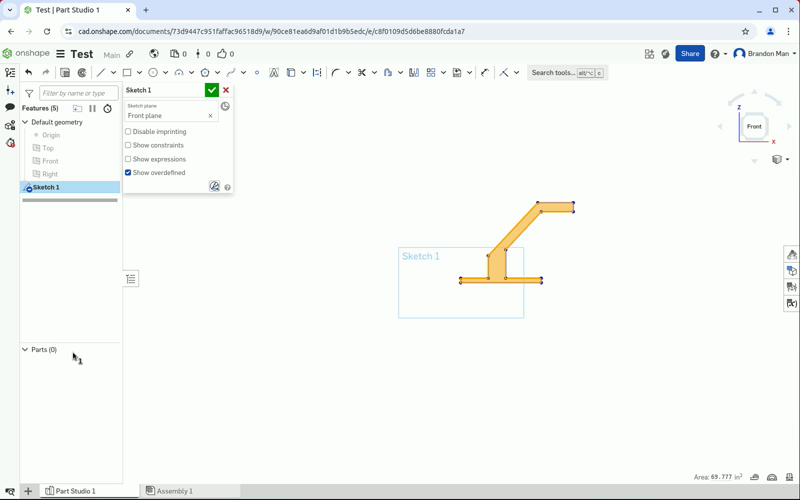
key(shift+y)
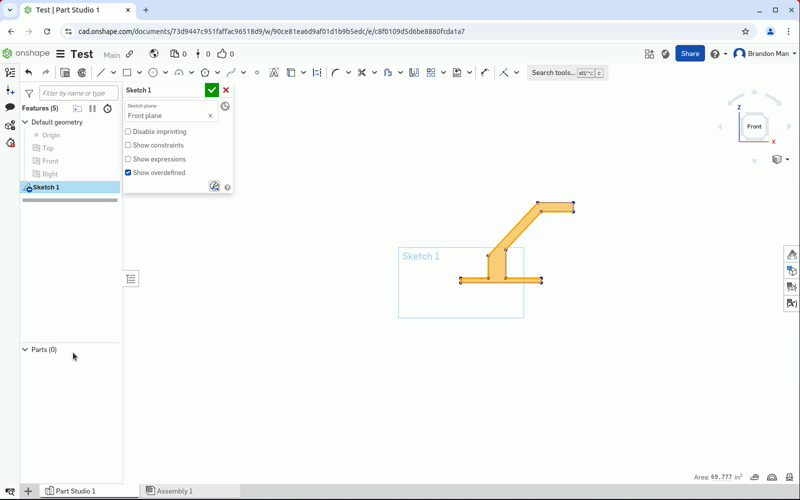
key(shift+e)
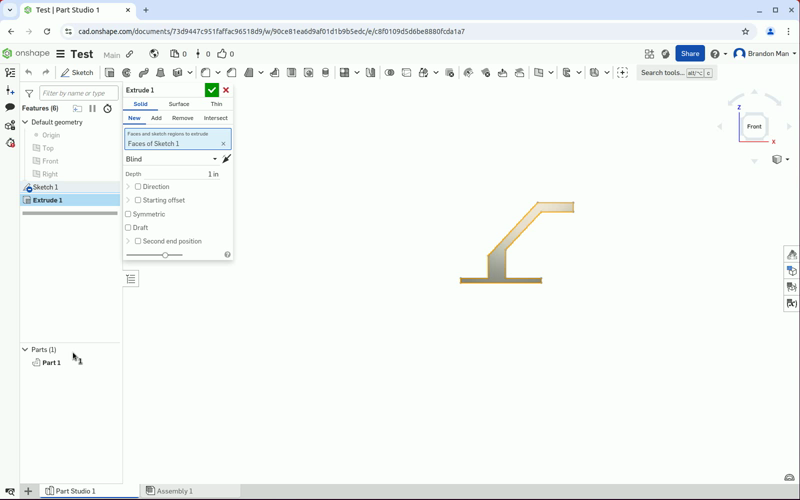
mouse_move(143, 106)
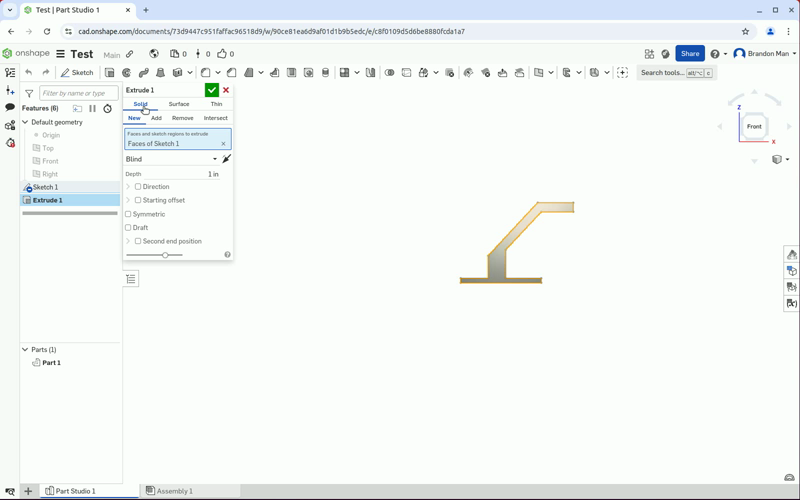
click(143, 106)
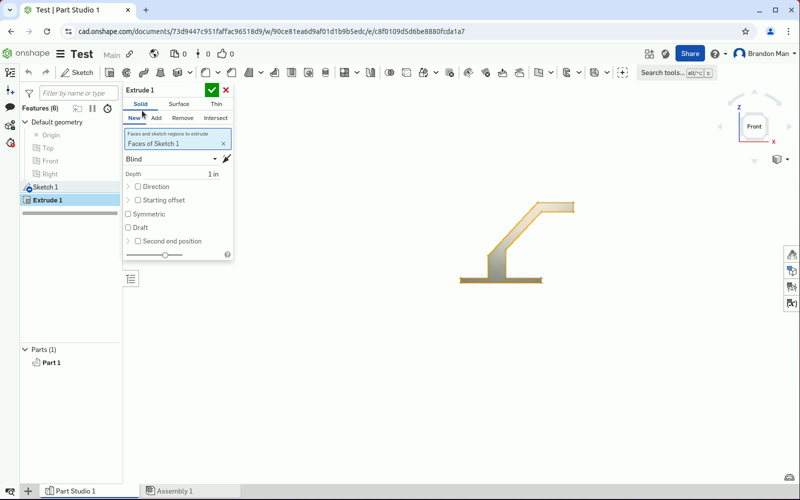
mouse_move(137, 120)
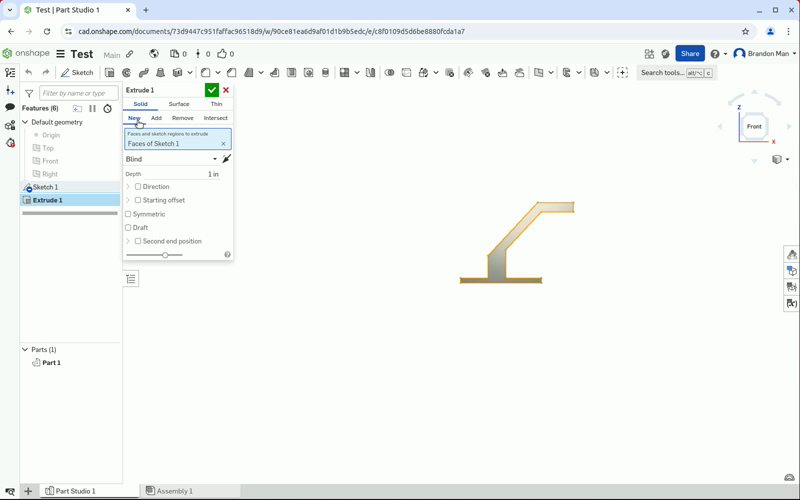
click(137, 120)
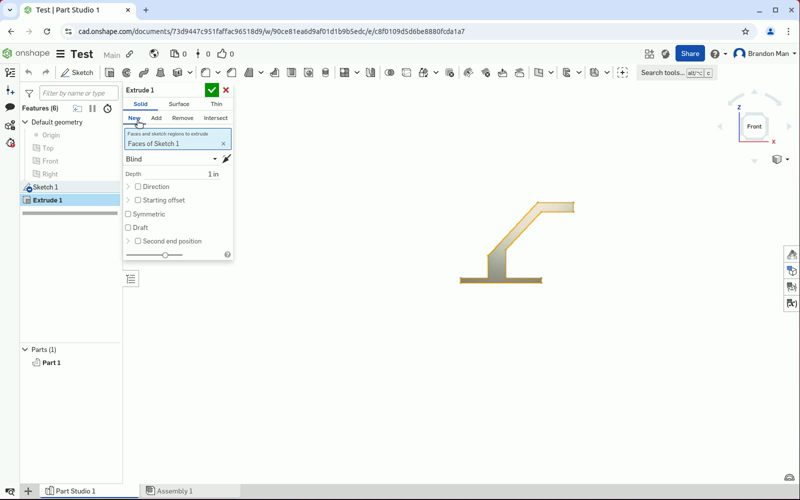
key(tab, 4)
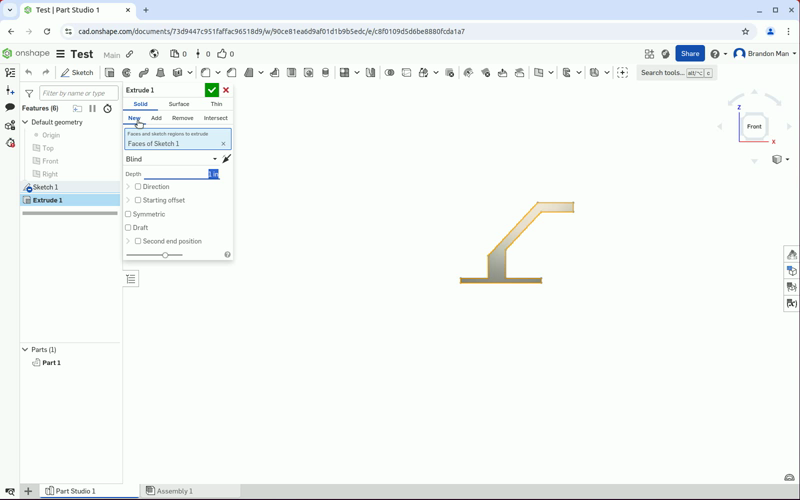
text(-20.22)
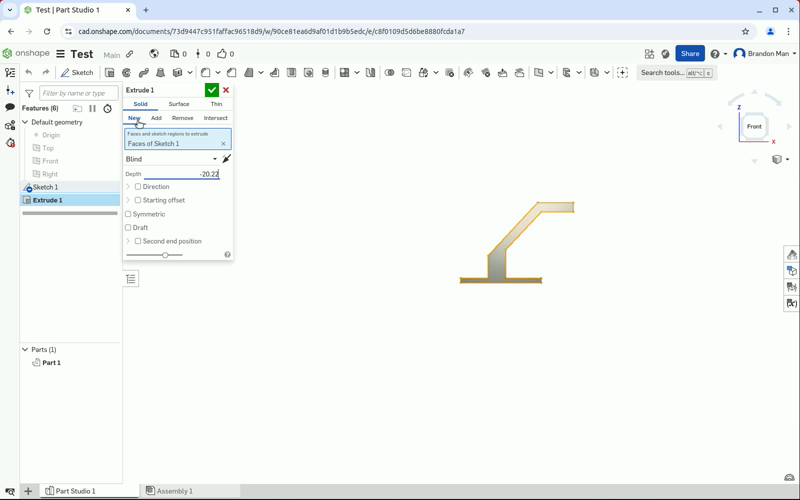
key(enter)
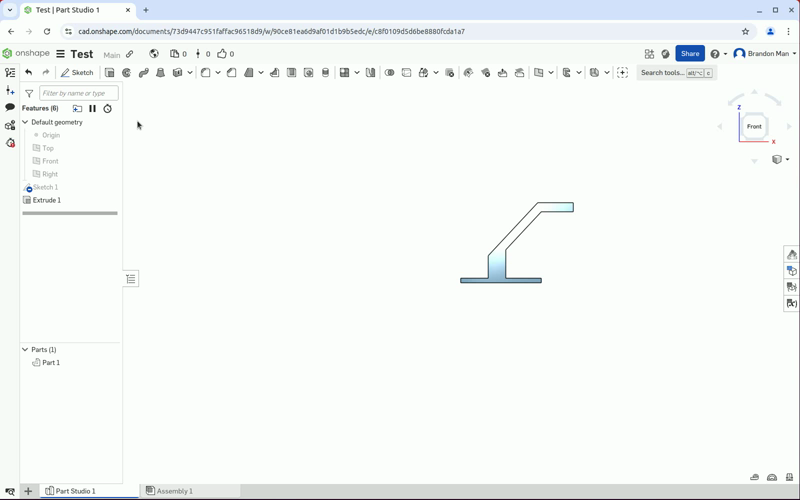
key(shift+h)
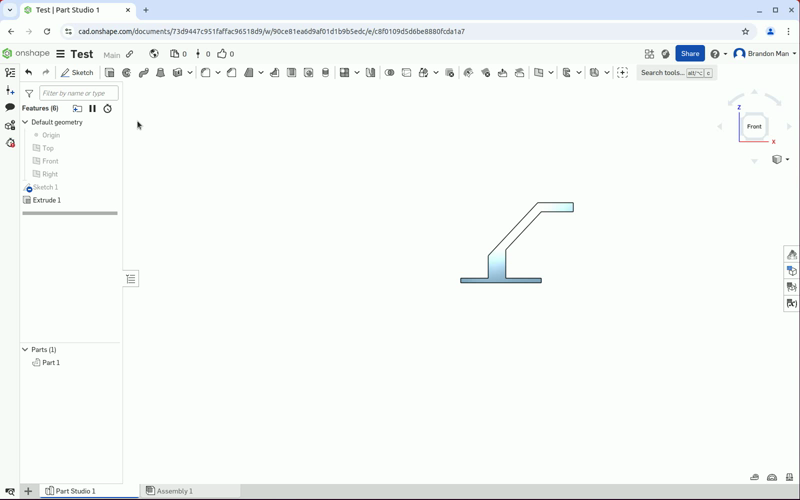
key(shift+h)
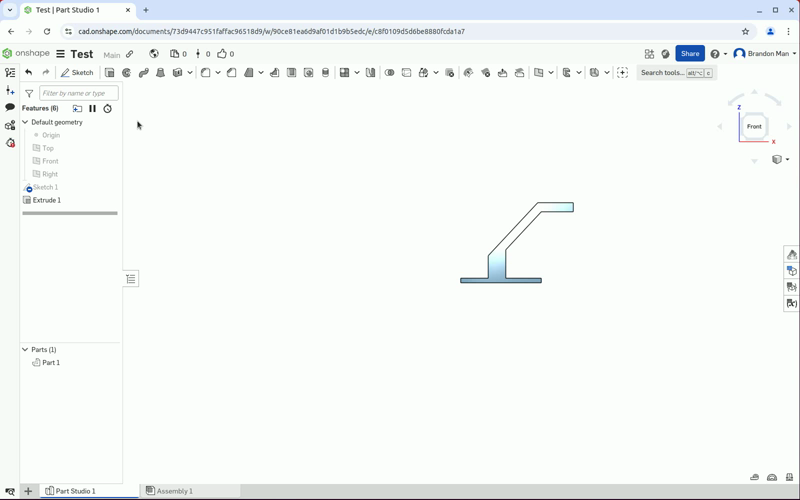
mouse_move(73, 189)
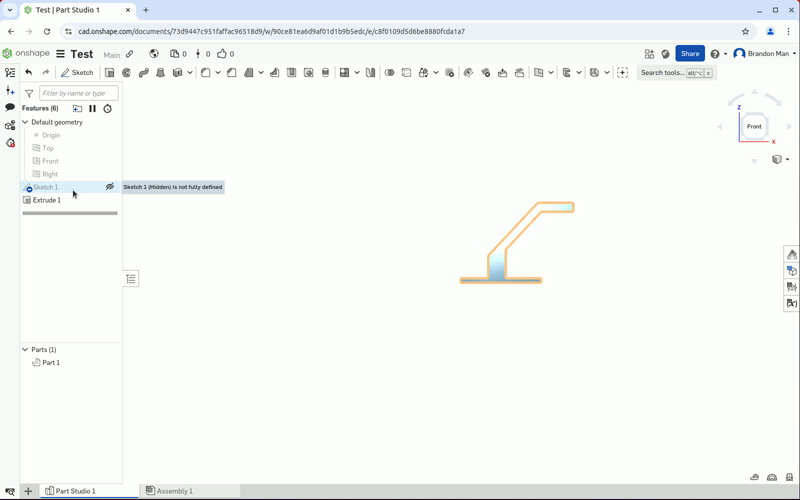
click(73, 189)
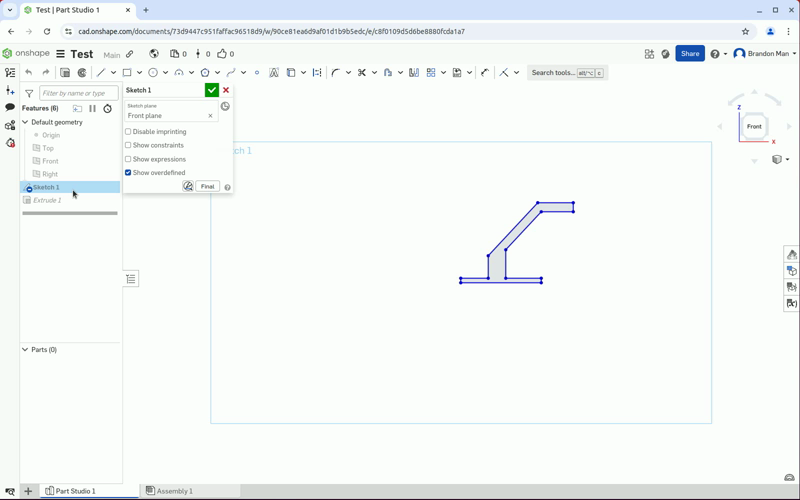
mouse_move(229, 92)
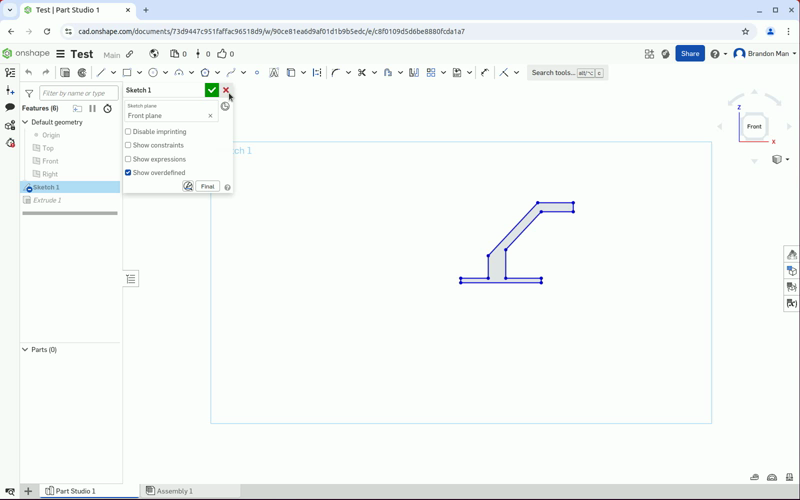
click(229, 92)
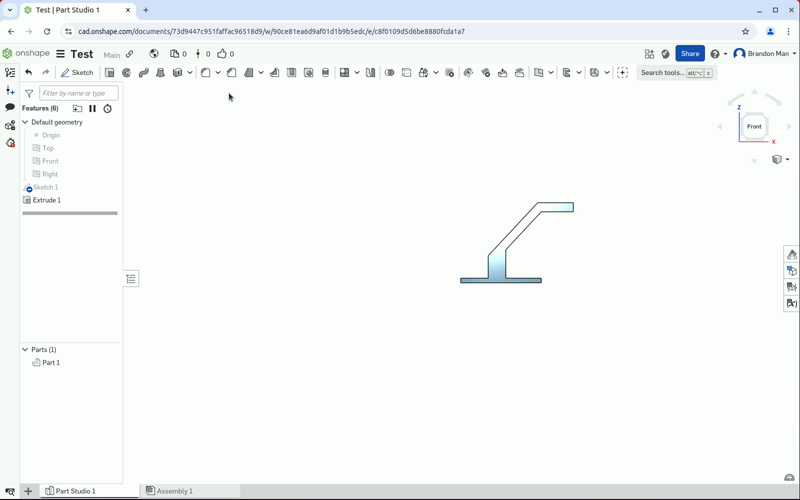
mouse_move(73, 352)
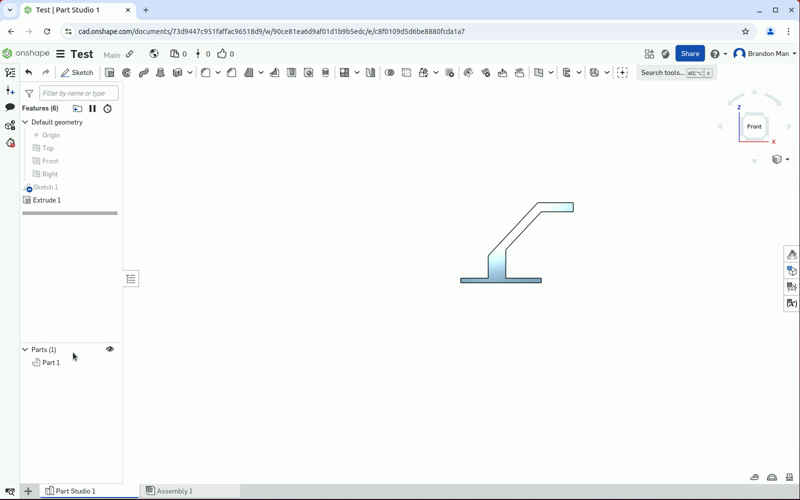
key(y)
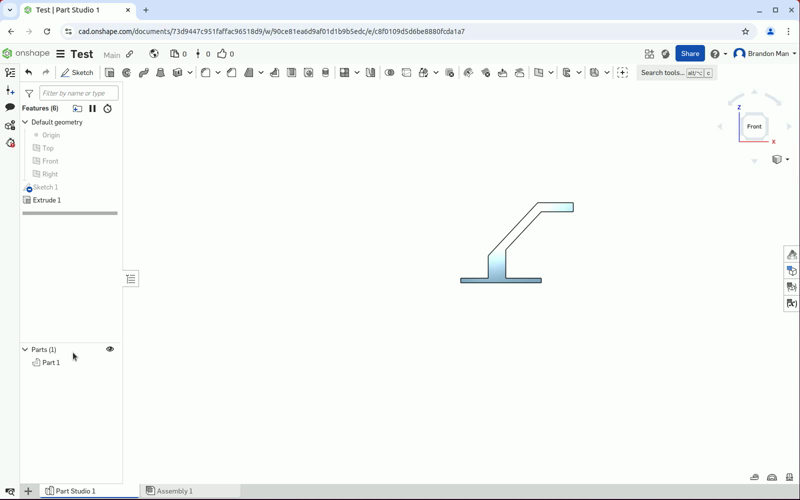
key(shift+p)
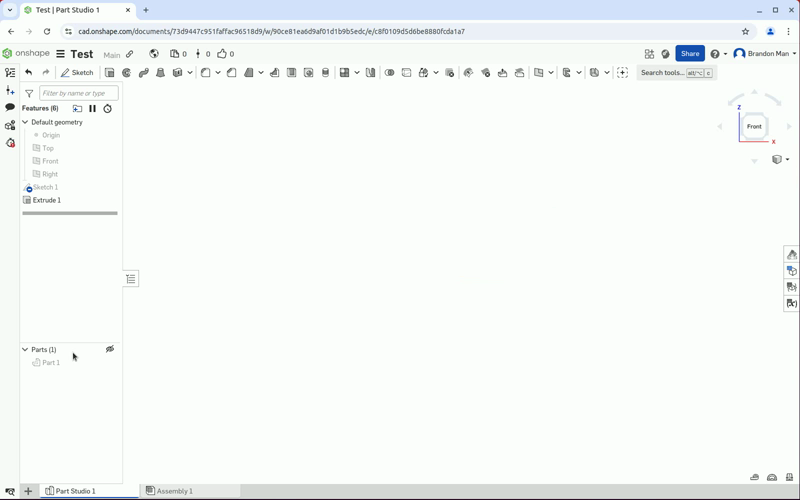
key(space)
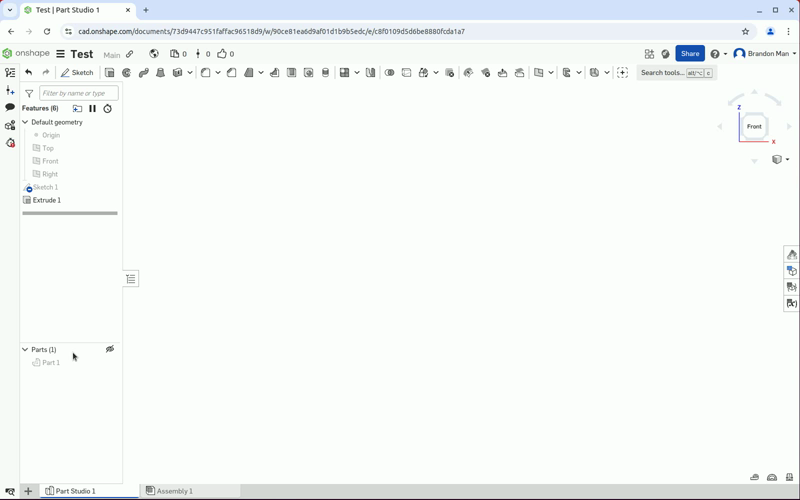
key_down(shift)
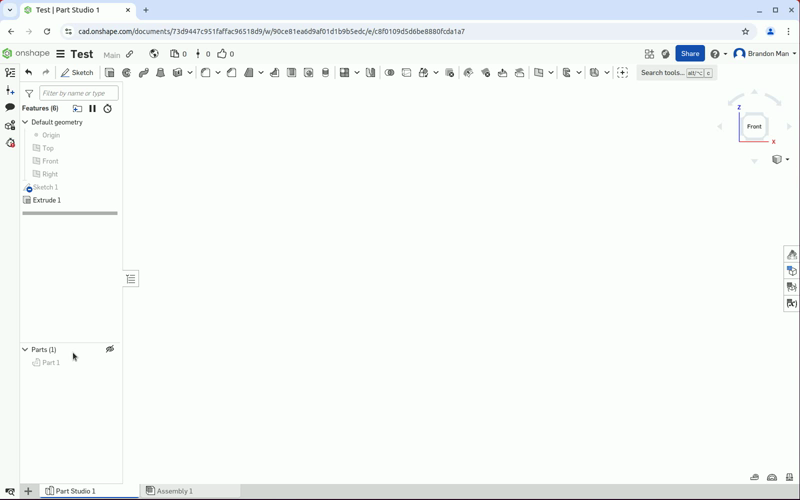
key(down)
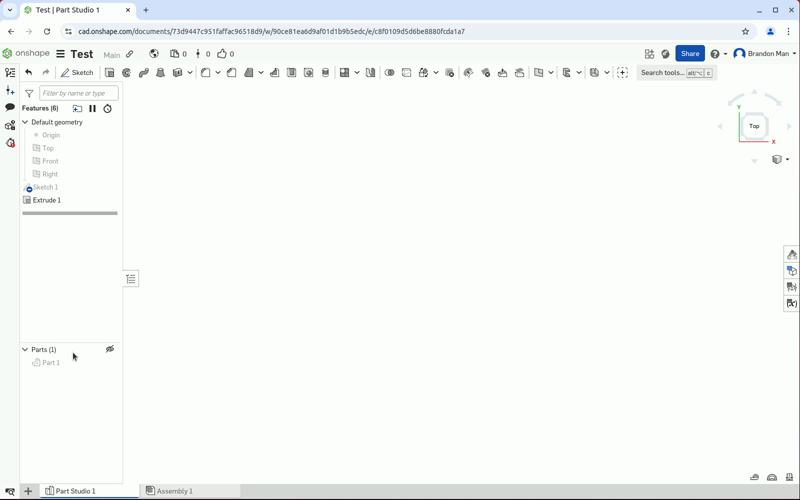
key_up(shift)
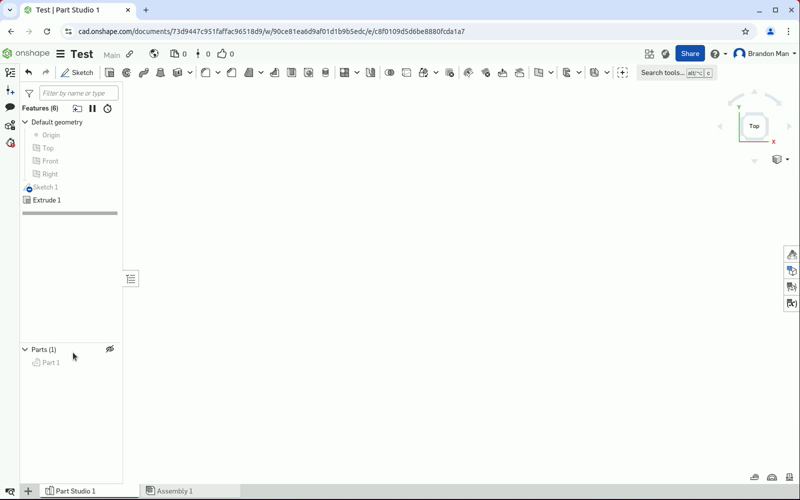
mouse_move(73, 352)
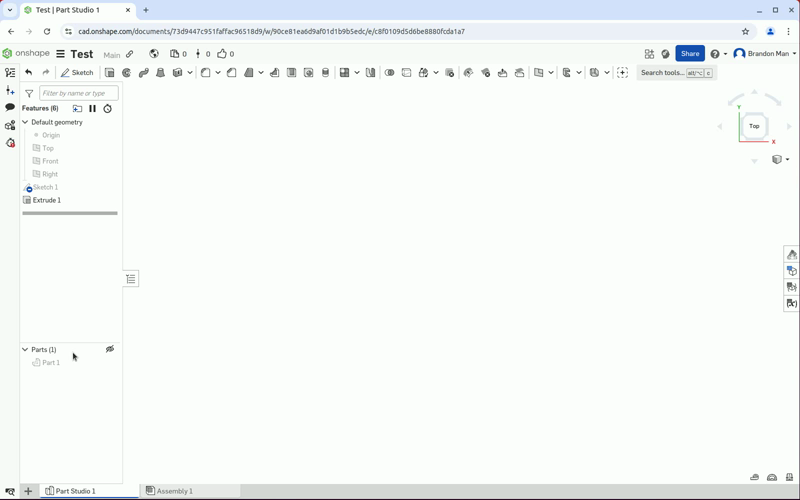
key(shift+y)
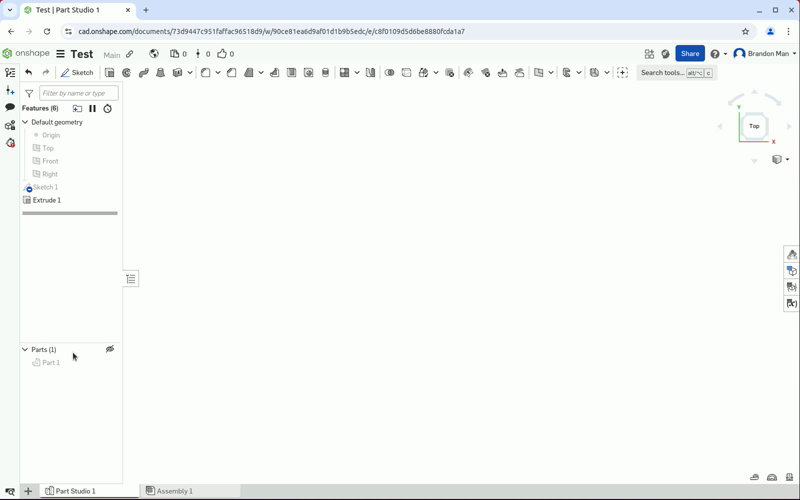
key(shift+s)
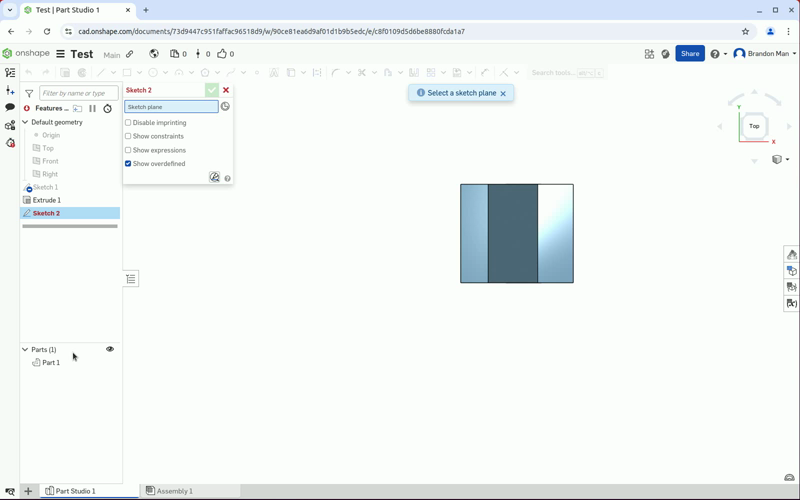
mouse_move(73, 150)
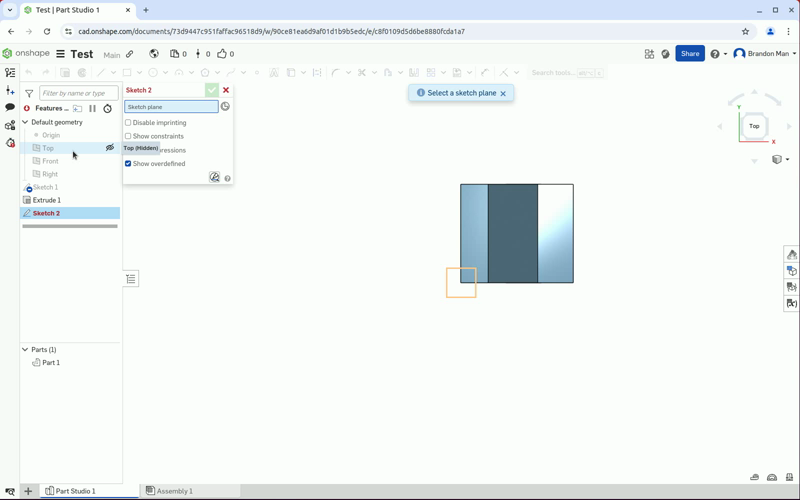
click(73, 150)
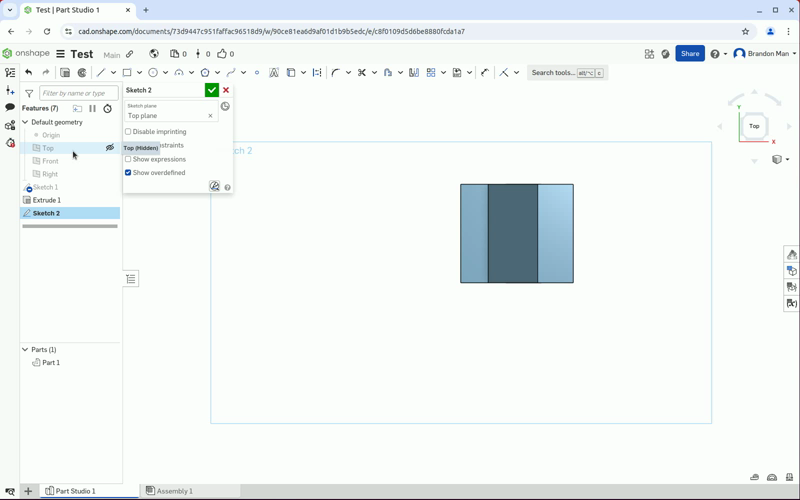
mouse_move(73, 352)
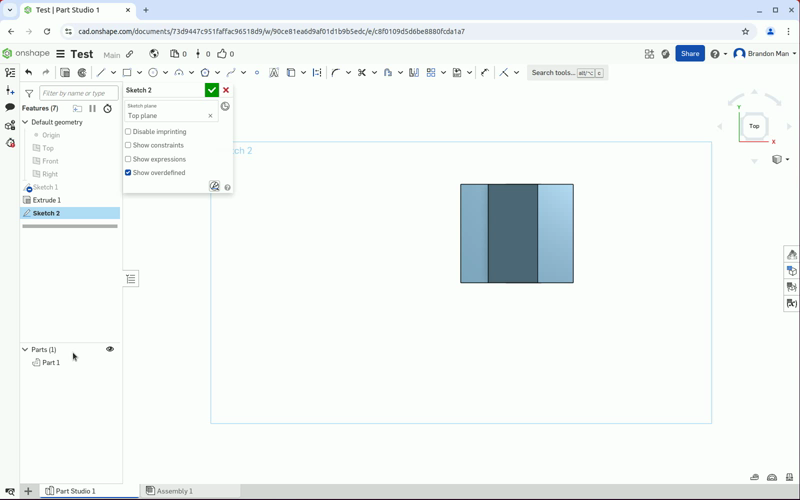
key(y)
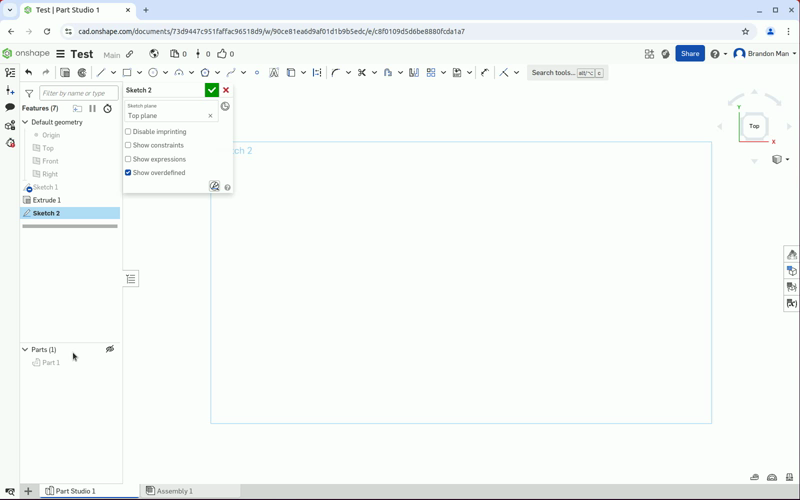
key(c)
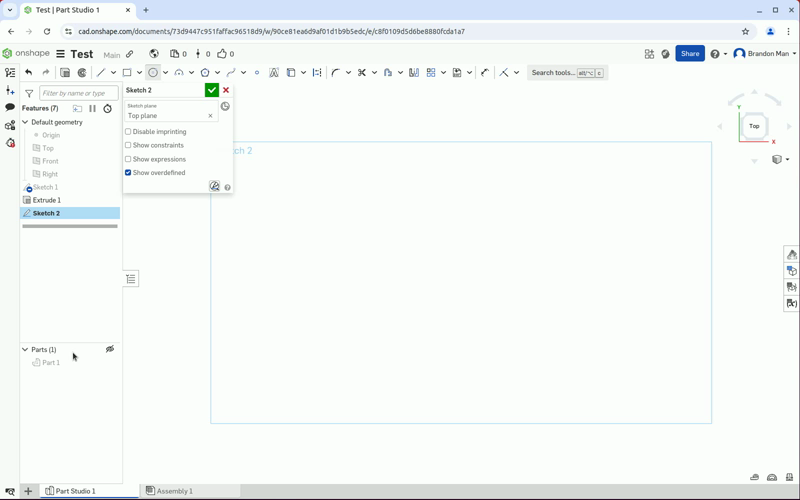
key_down(shift)
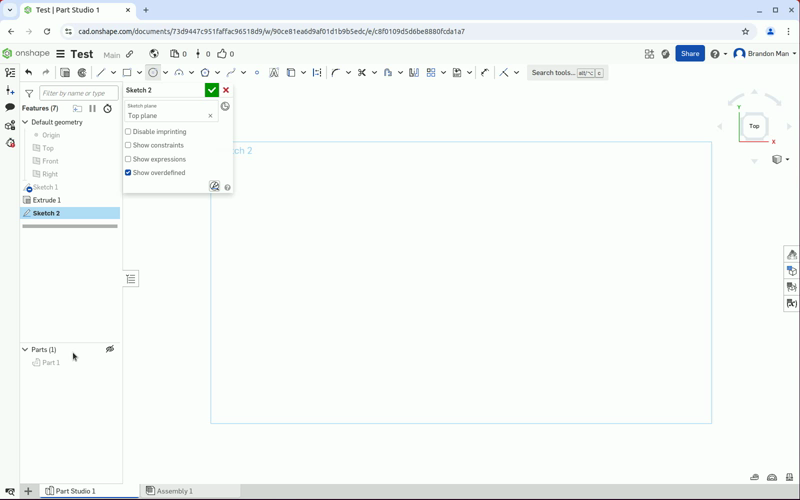
mouse_move(470, 193)
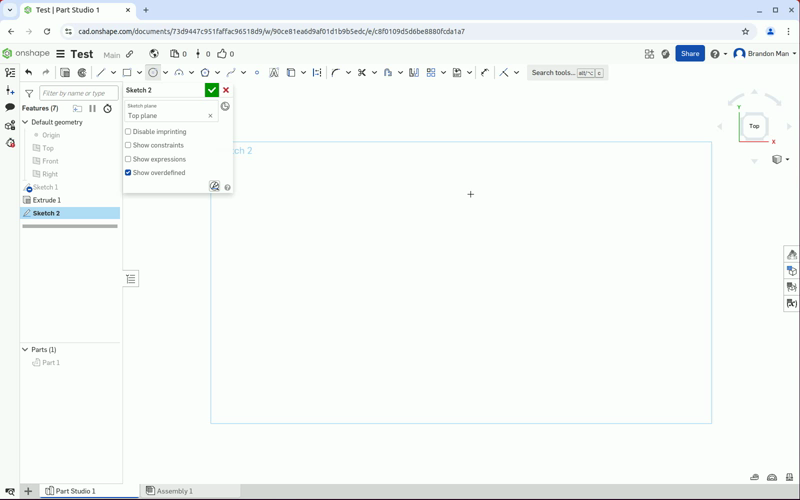
click(470, 193)
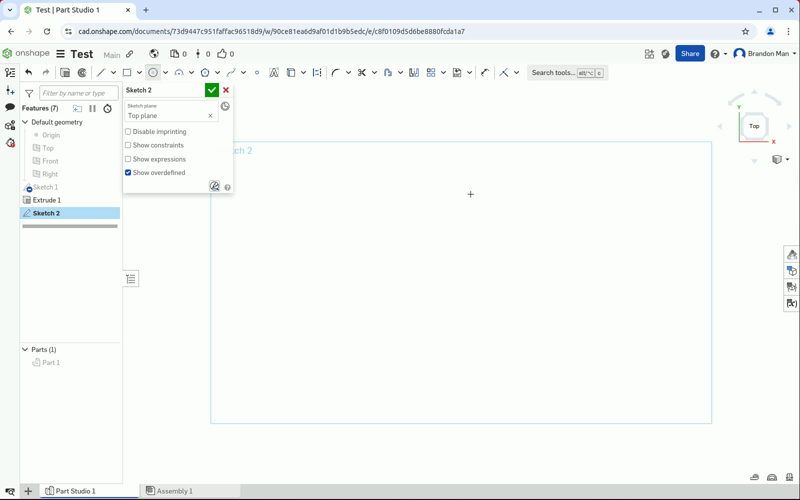
key_up(shift)
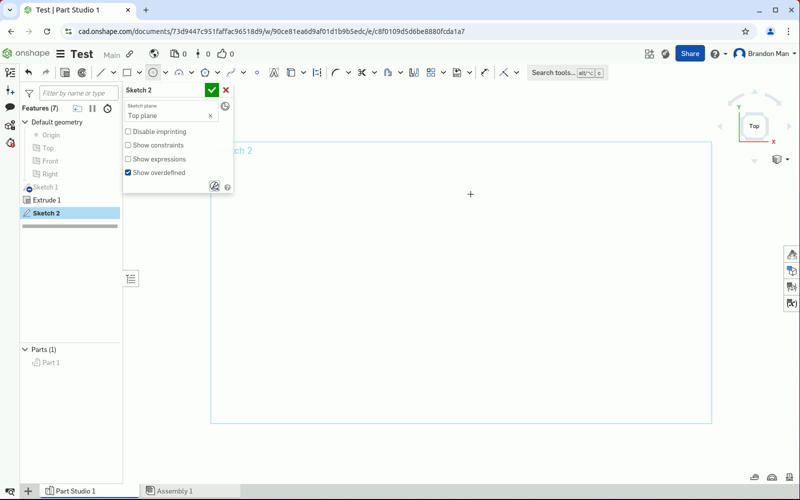
mouse_move(476, 193)
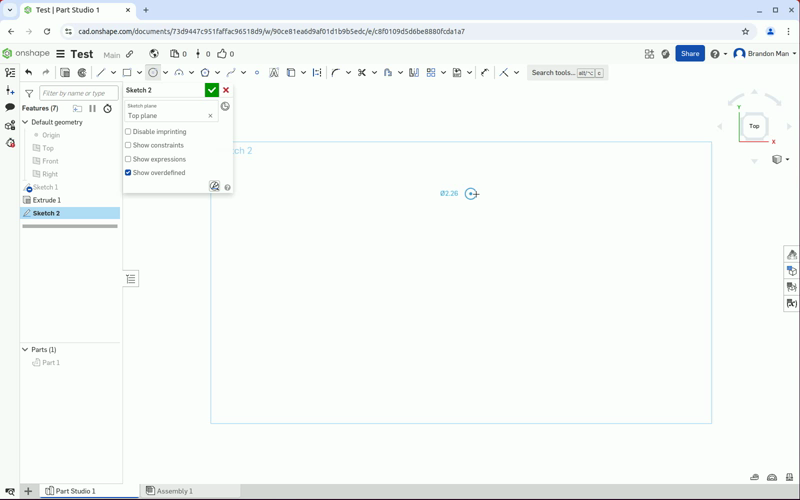
click(476, 193)
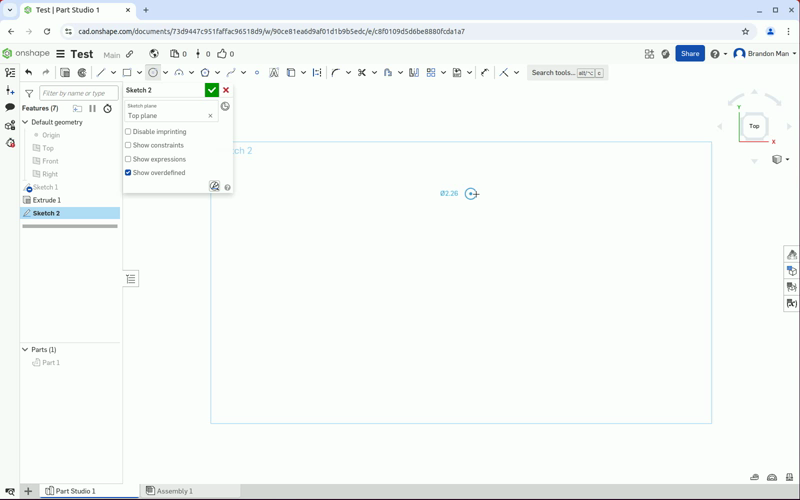
key(esc)
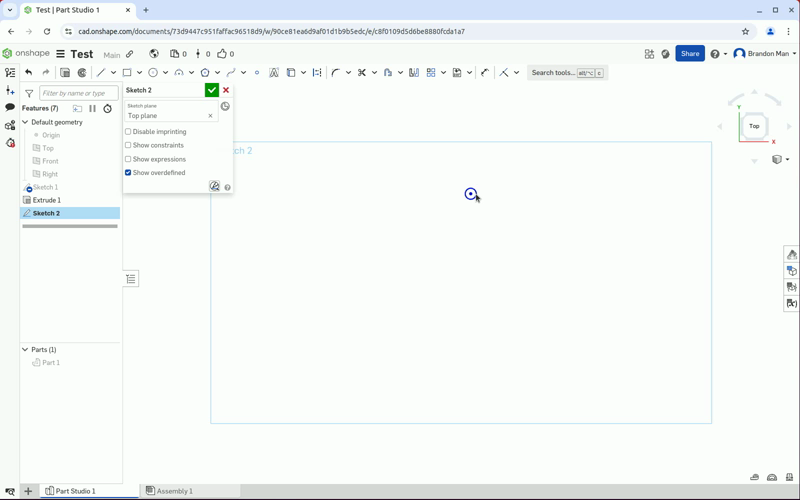
mouse_move(469, 194)
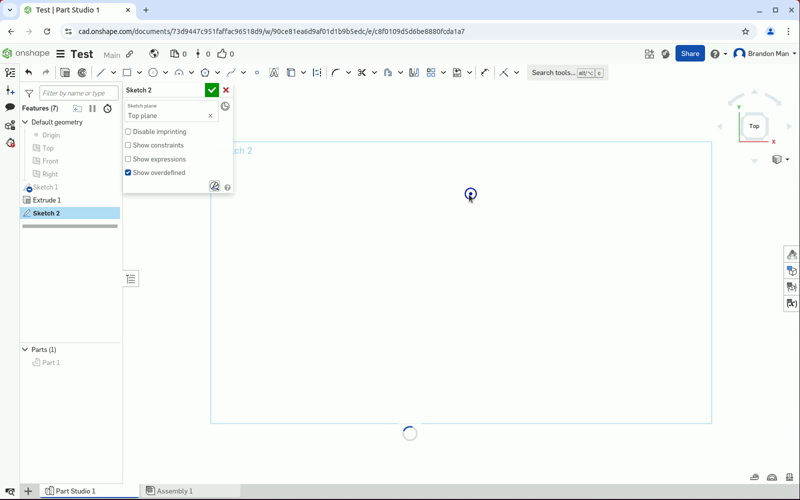
scroll(6)
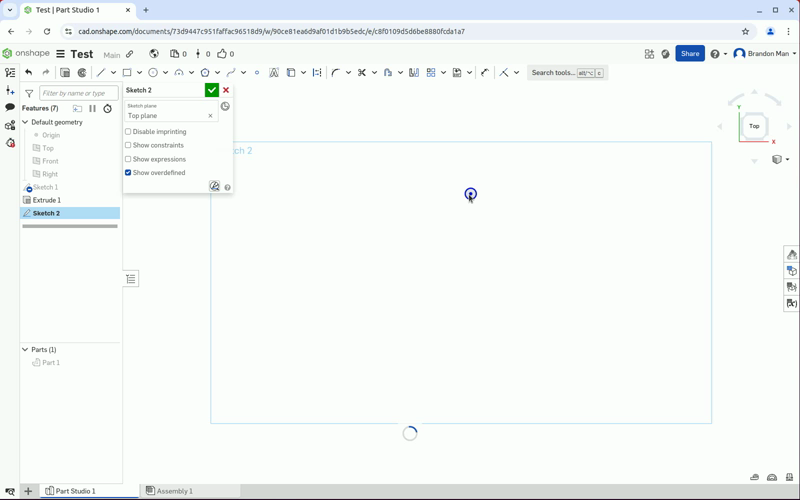
scroll(6)
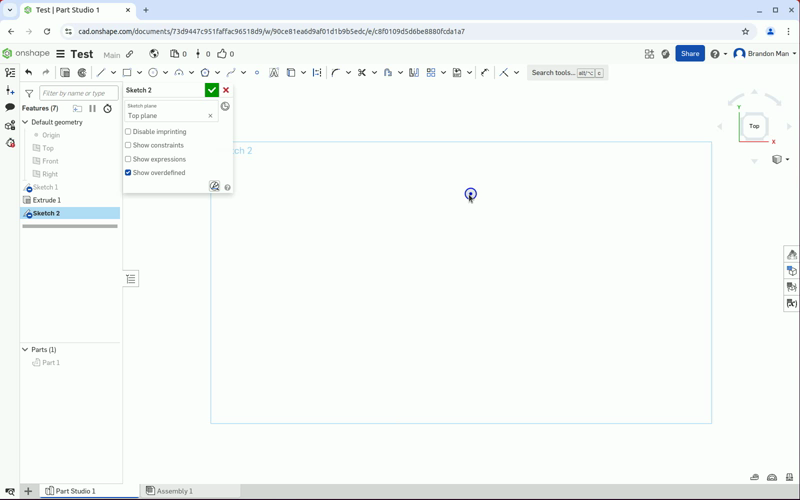
scroll(6)
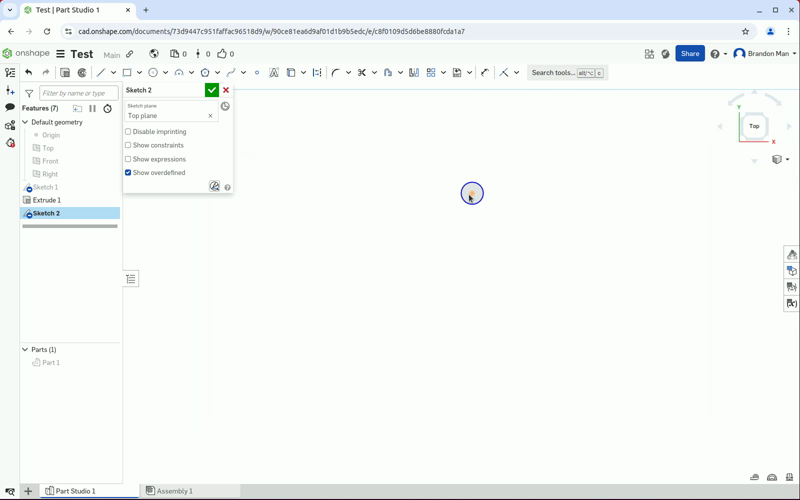
scroll(6)
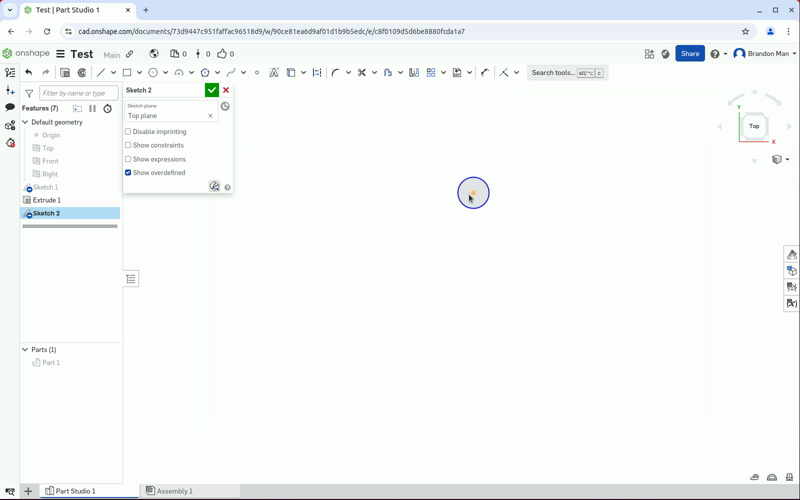
scroll(6)
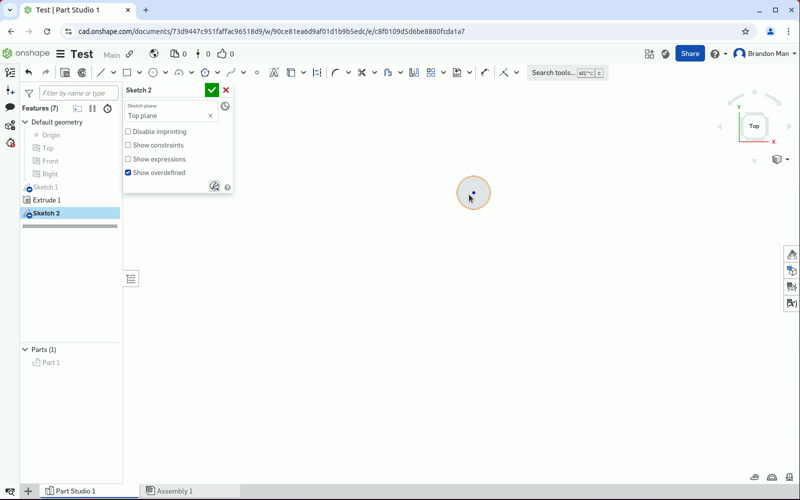
scroll(6)
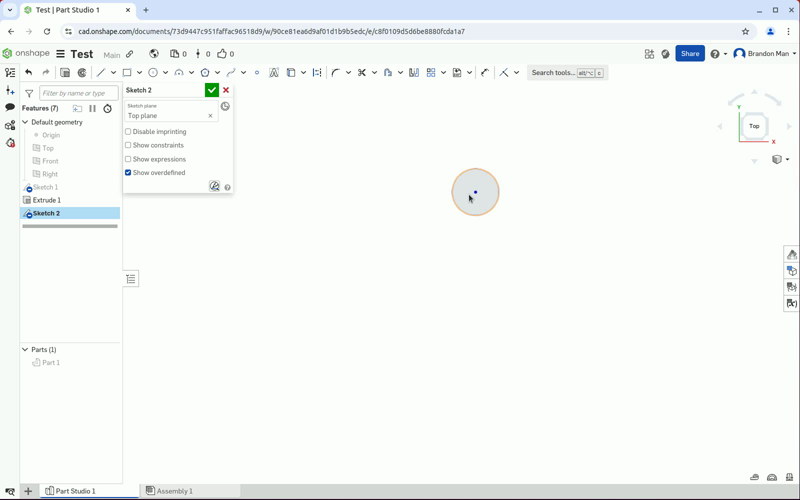
scroll(6)
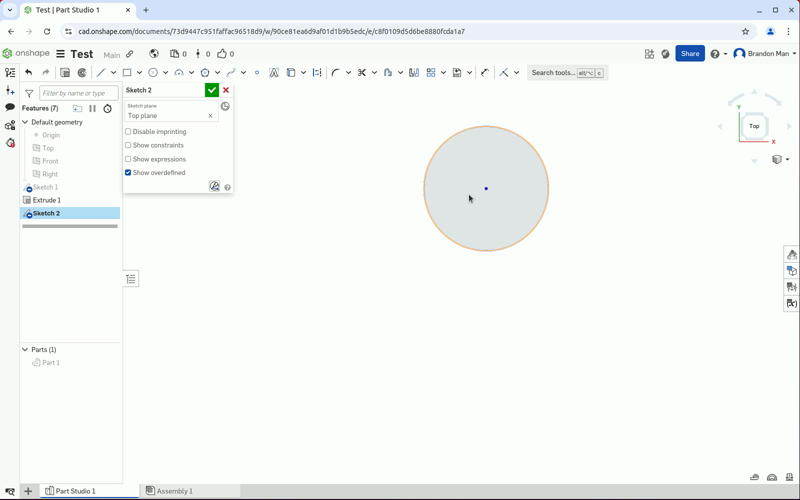
click(469, 194)
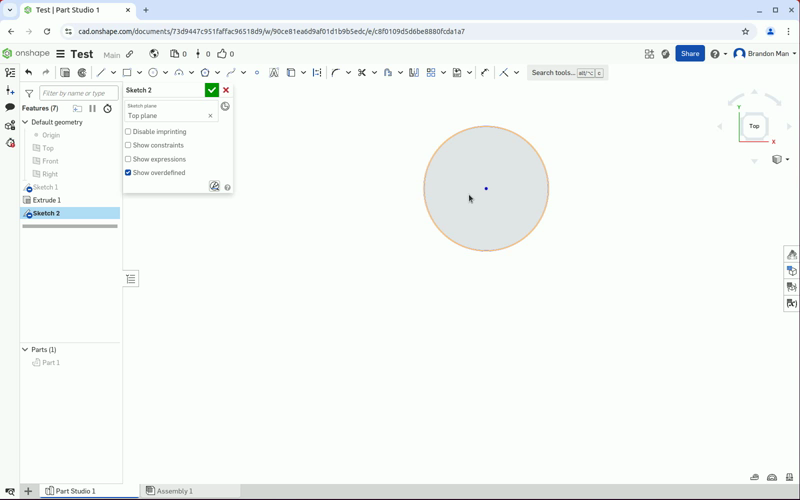
scroll(-6)
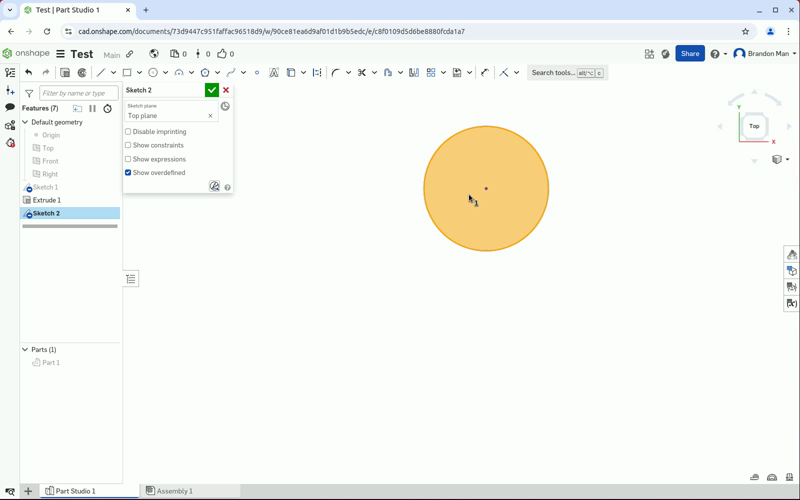
scroll(-6)
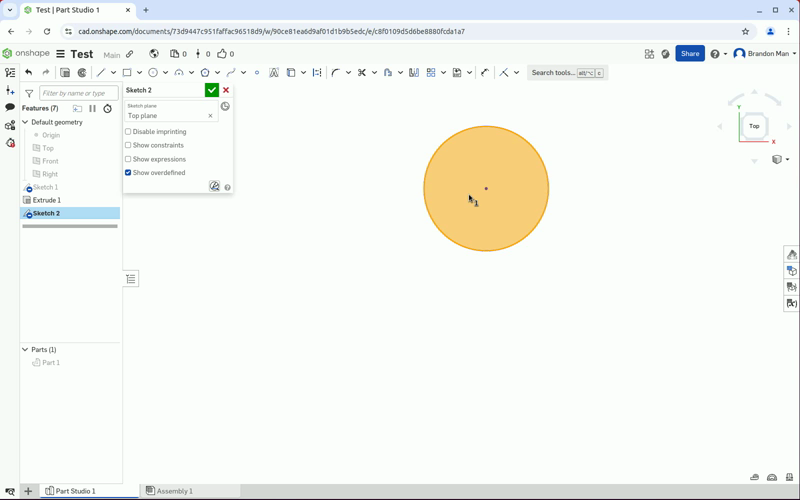
scroll(-6)
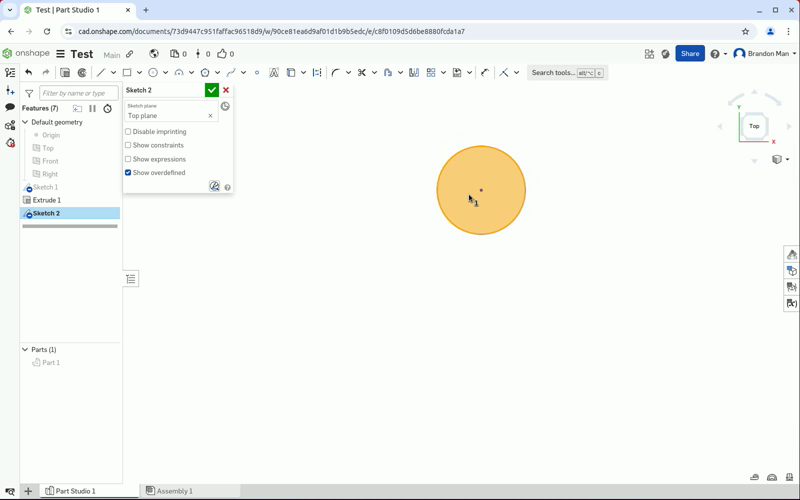
scroll(-6)
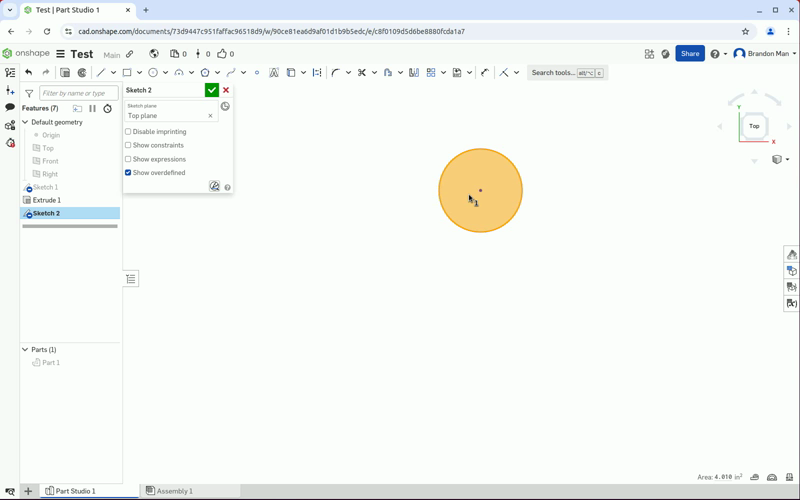
scroll(-6)
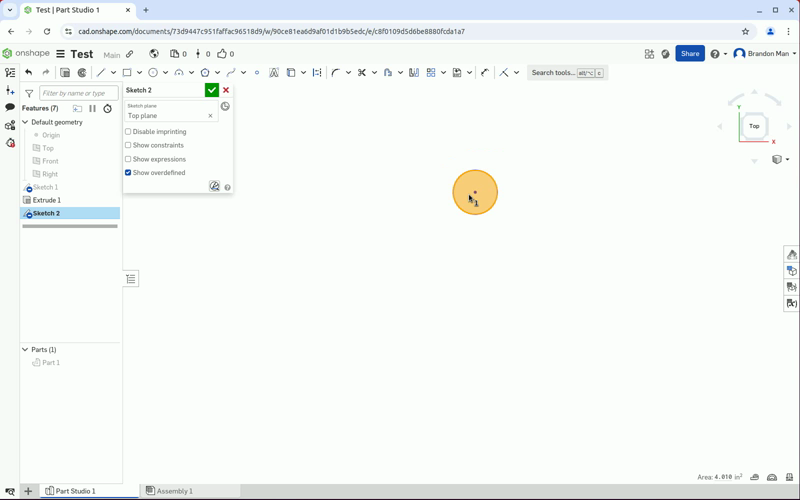
scroll(-6)
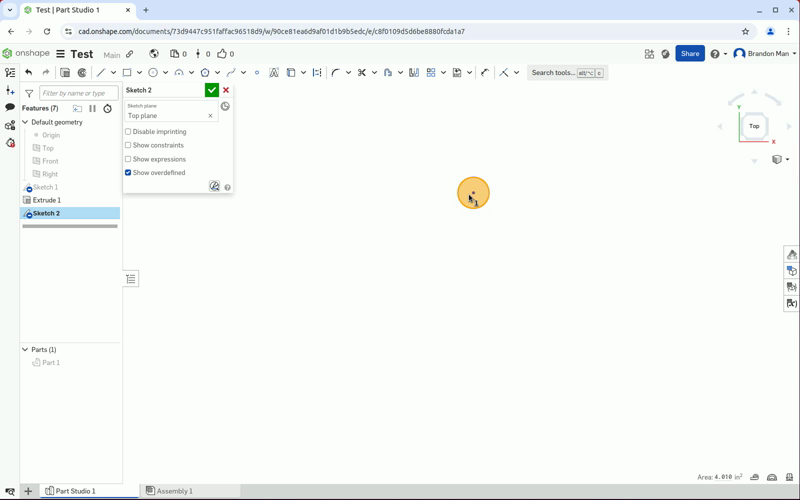
scroll(-6)
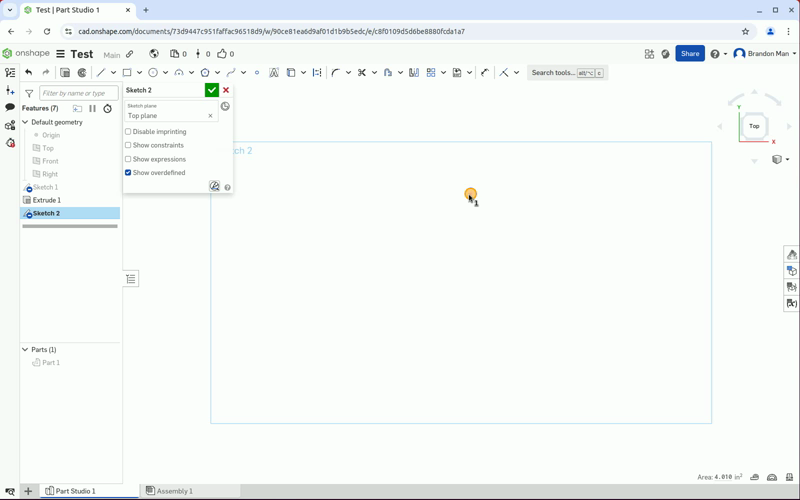
mouse_move(73, 352)
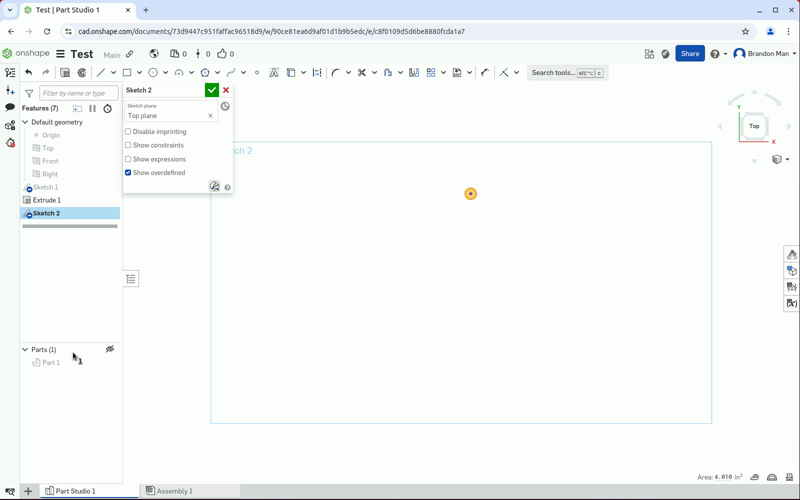
key(shift+y)
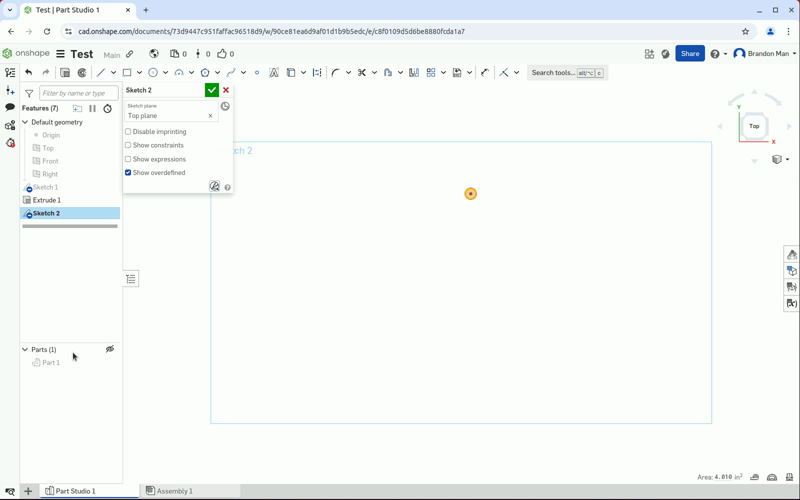
key(shift+e)
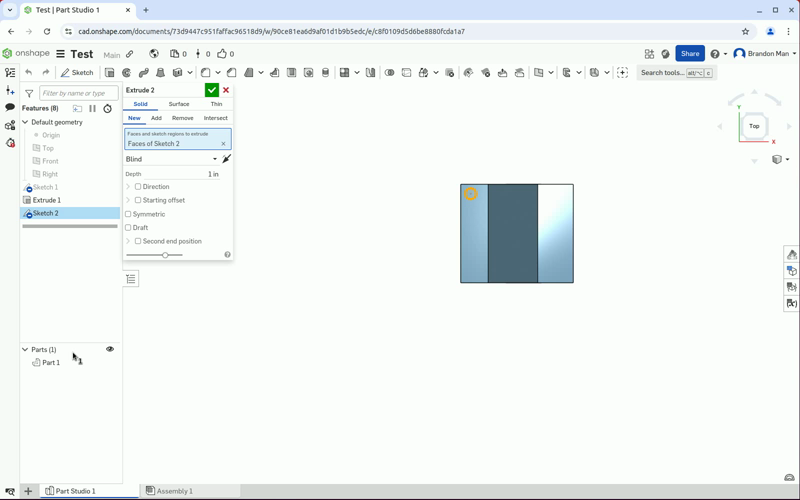
mouse_move(143, 106)
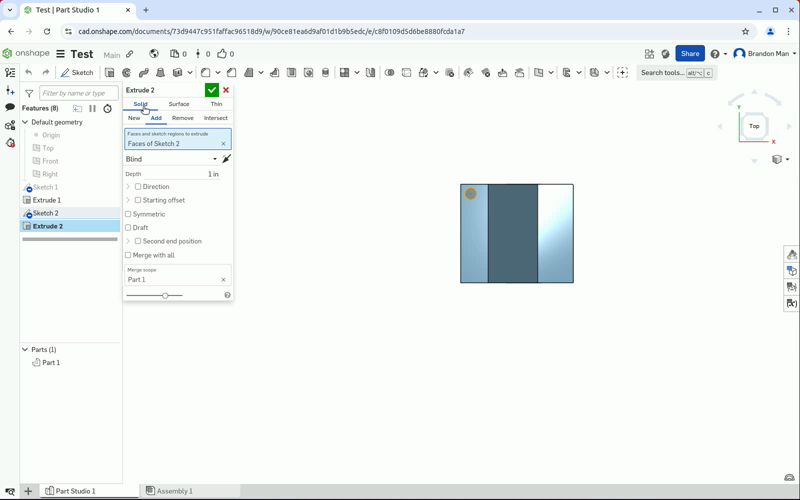
click(143, 106)
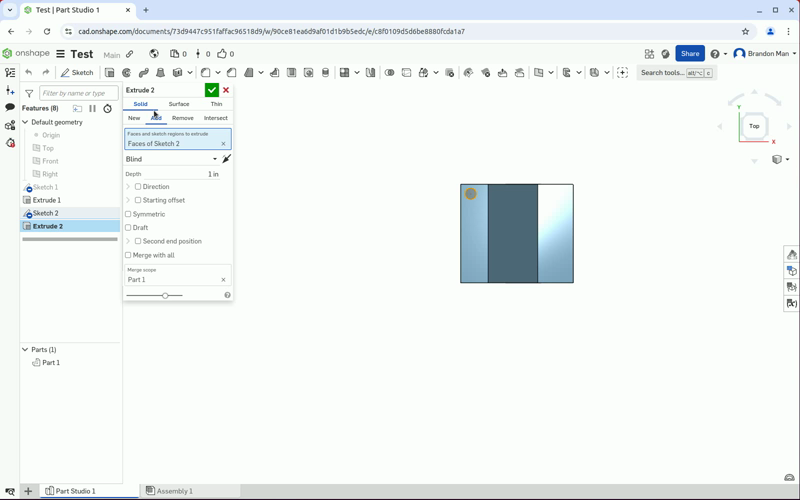
mouse_move(186, 120)
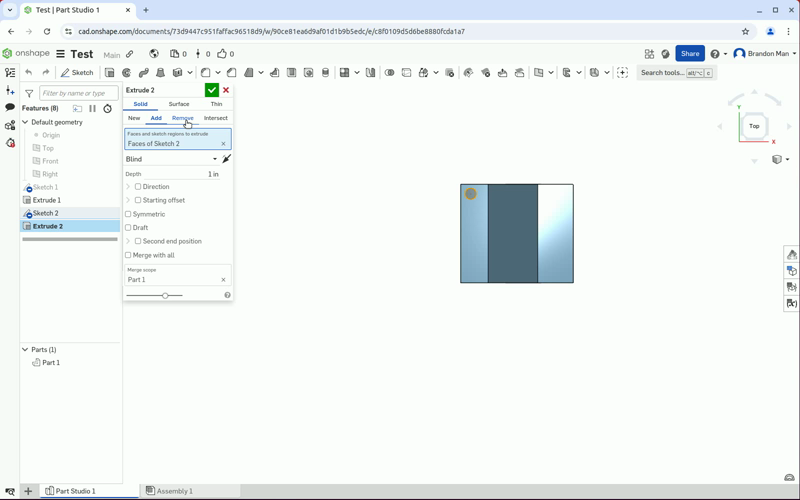
click(186, 120)
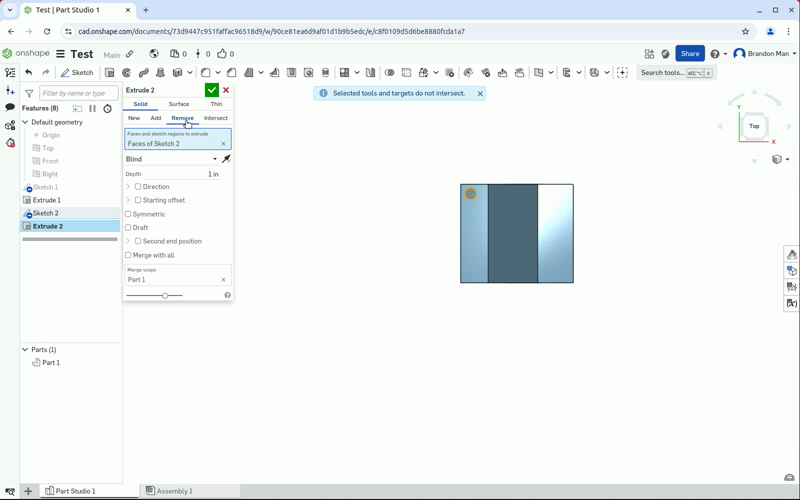
key(tab, 4)
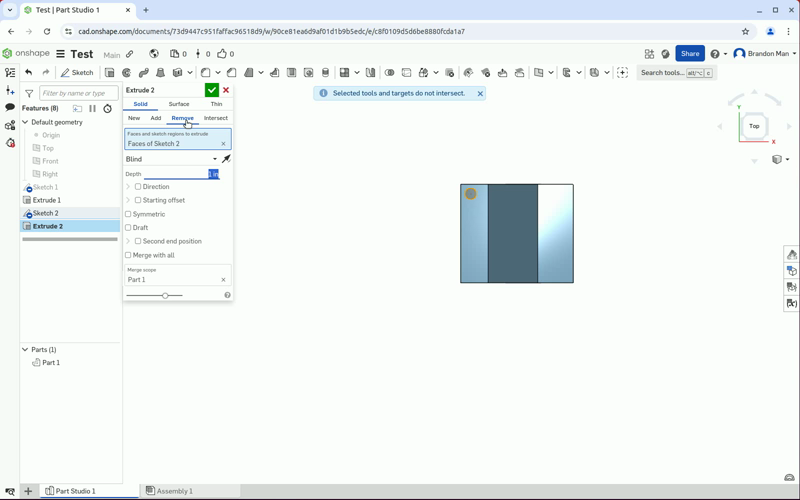
text(-11.554)
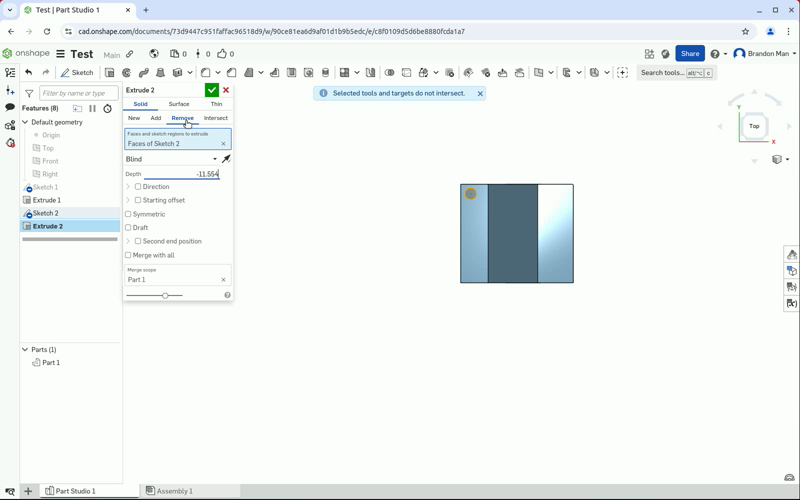
key(tab, 6)
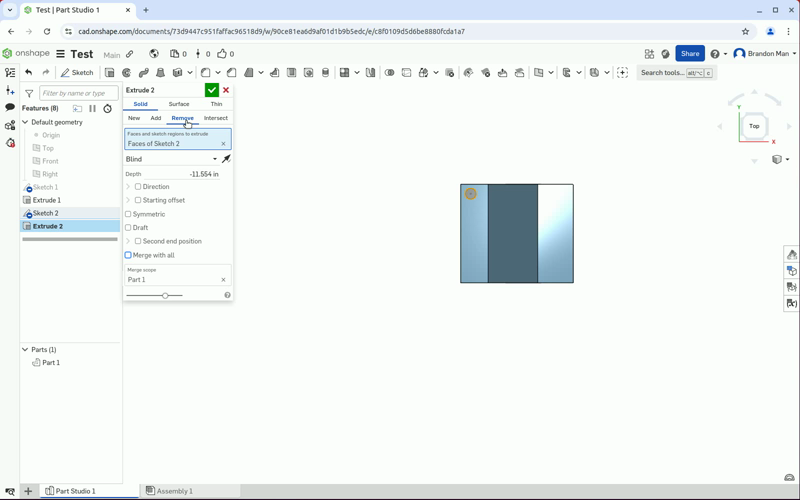
key(space)
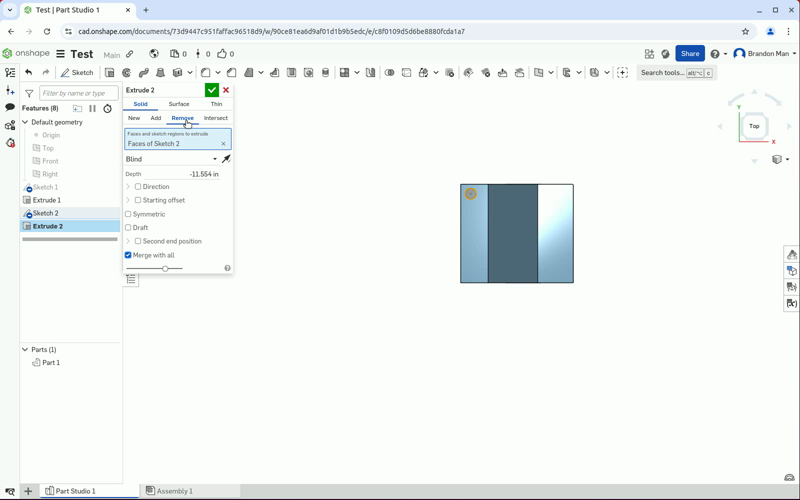
key(enter)
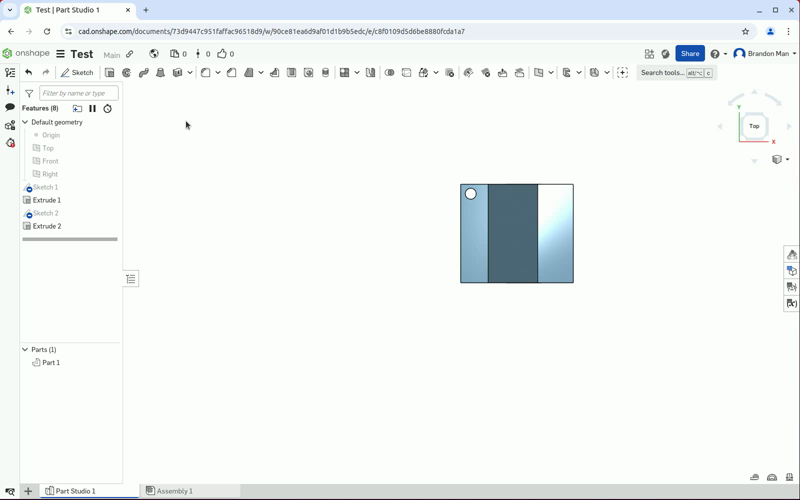
key(shift+h)
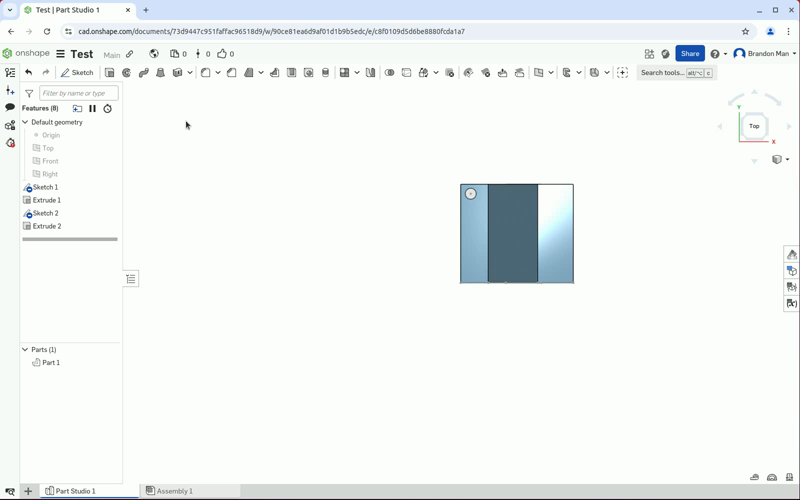
key(shift+h)
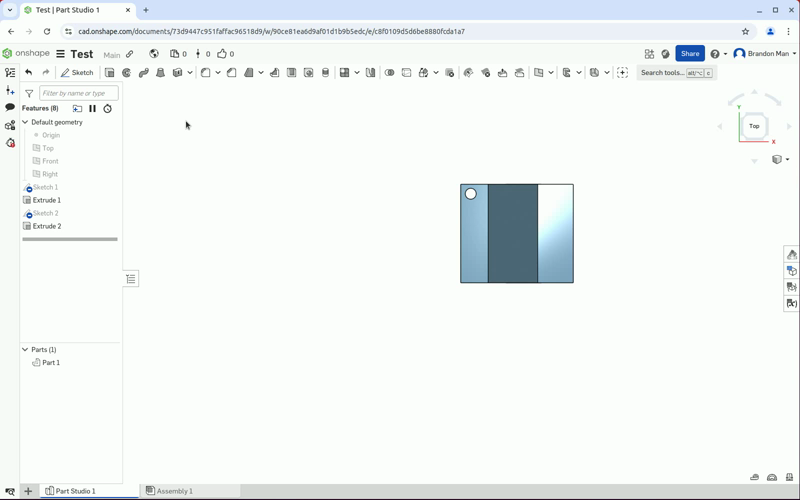
mouse_move(73, 189)
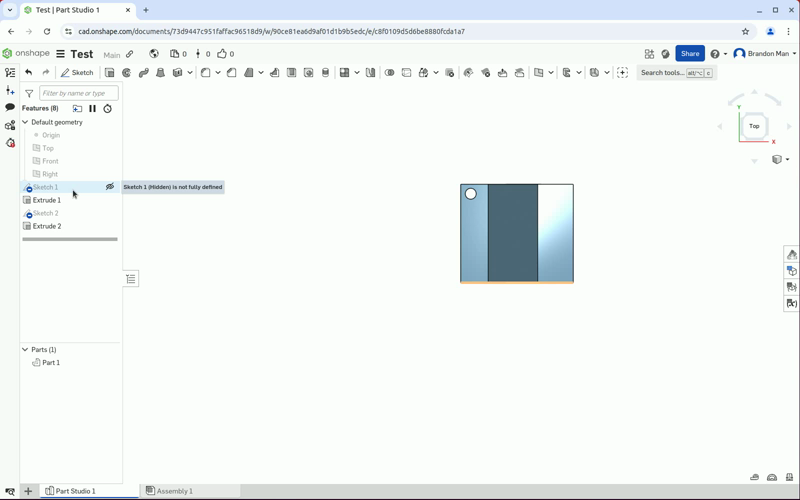
click(73, 189)
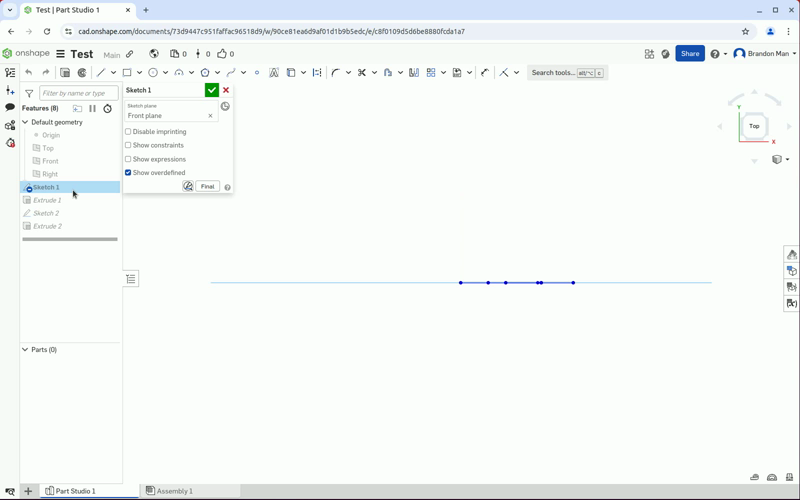
mouse_move(229, 92)
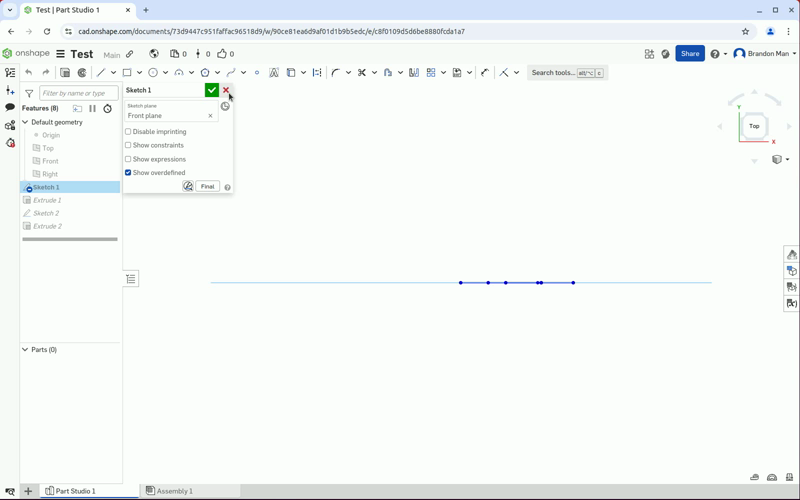
click(229, 92)
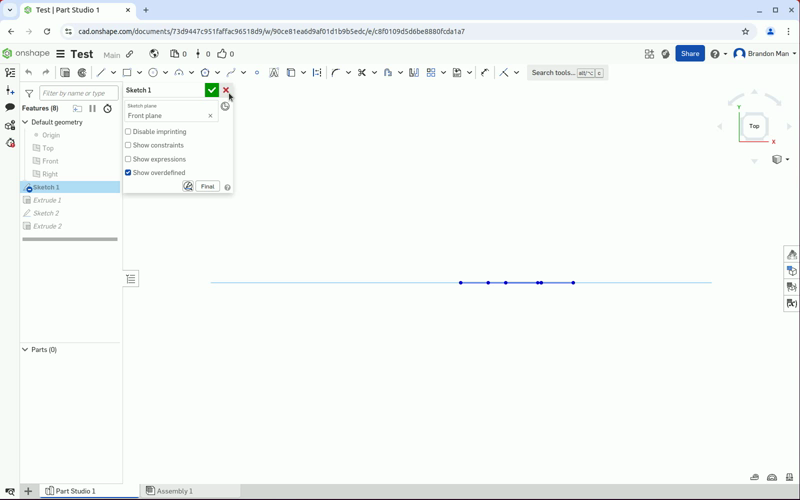
key(shift+s)
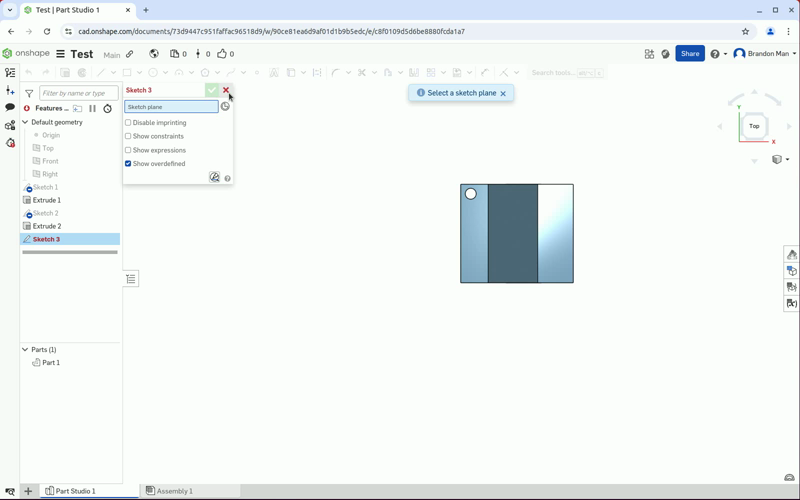
mouse_move(73, 150)
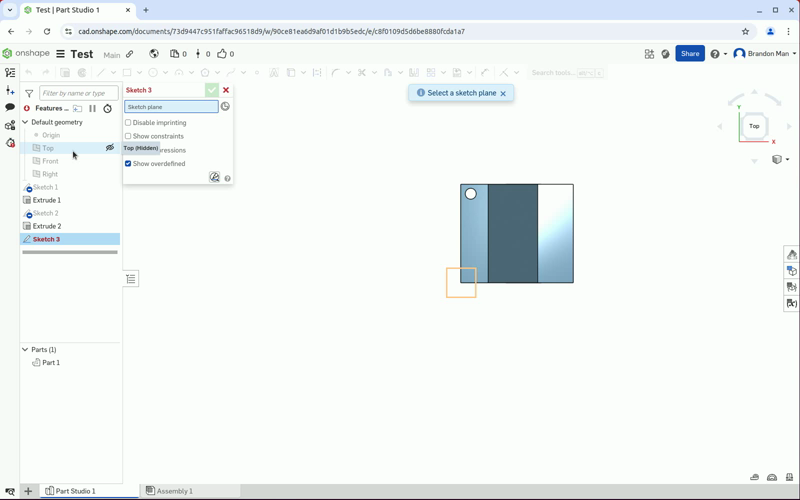
click(73, 150)
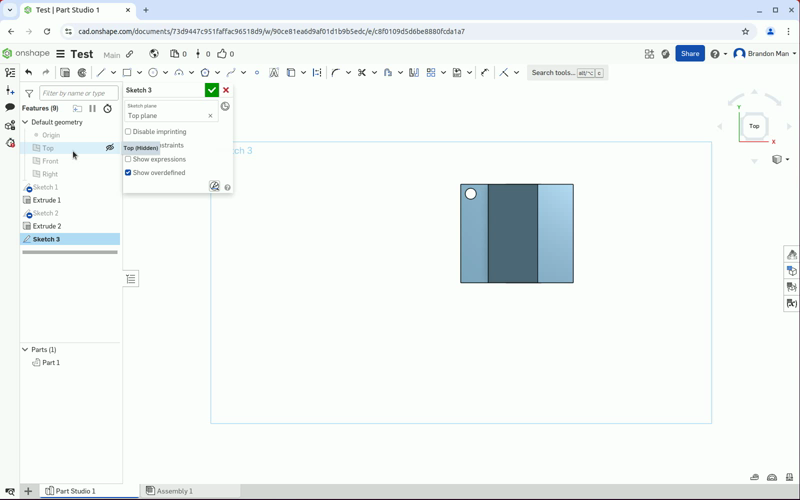
mouse_move(73, 352)
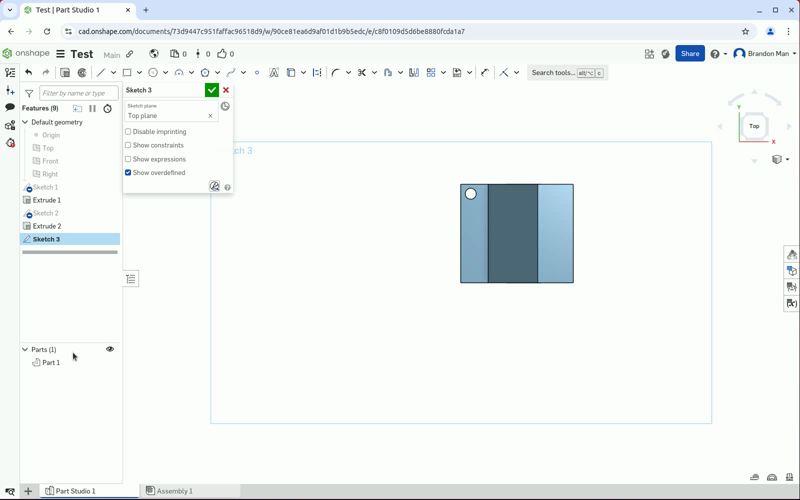
key(y)
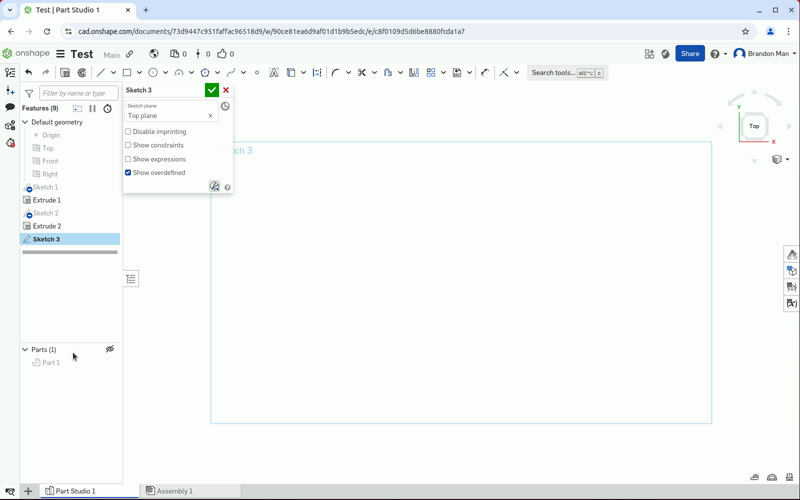
key(l)
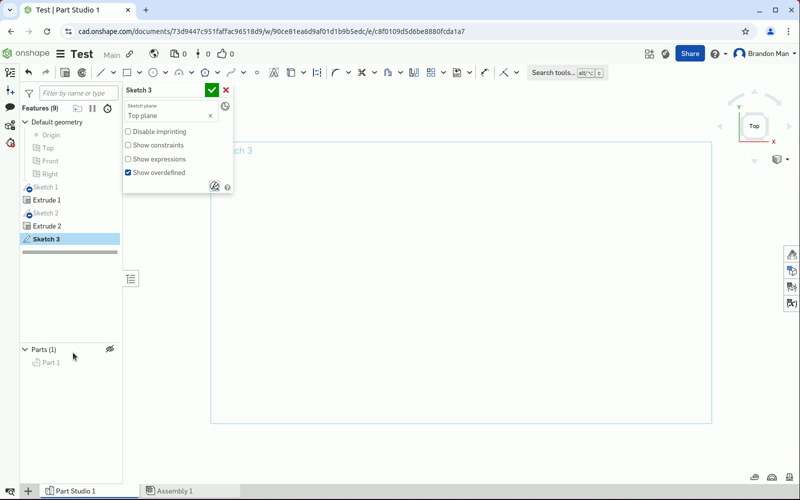
key_down(shift)
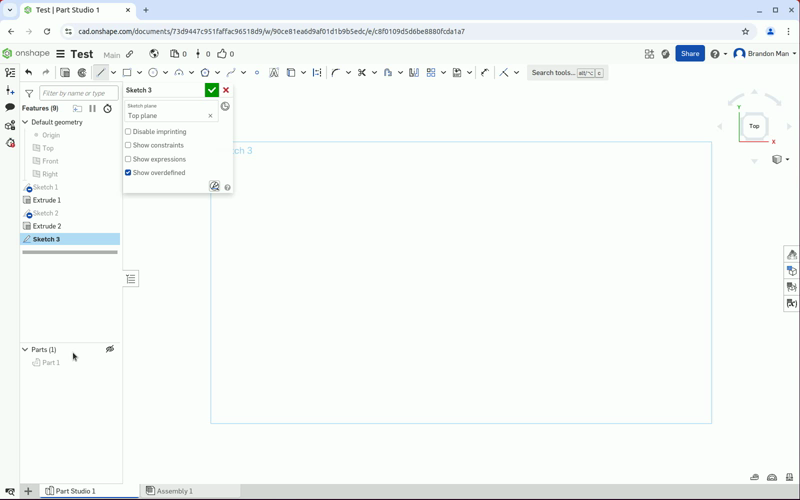
mouse_move(460, 282)
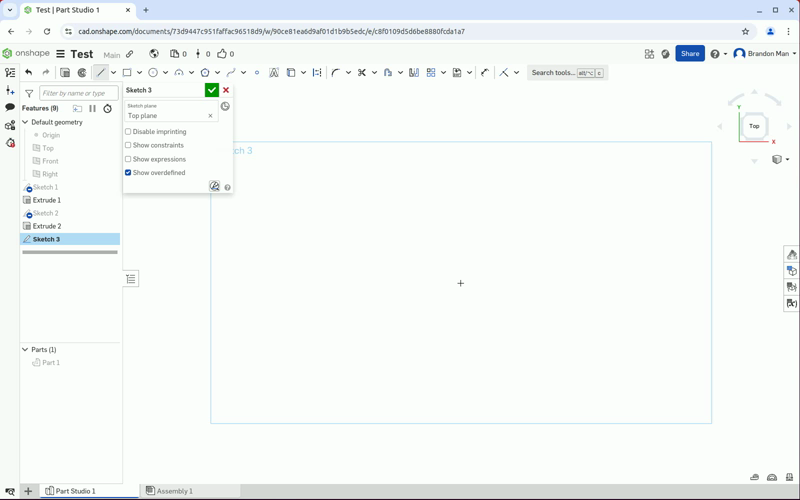
click(460, 282)
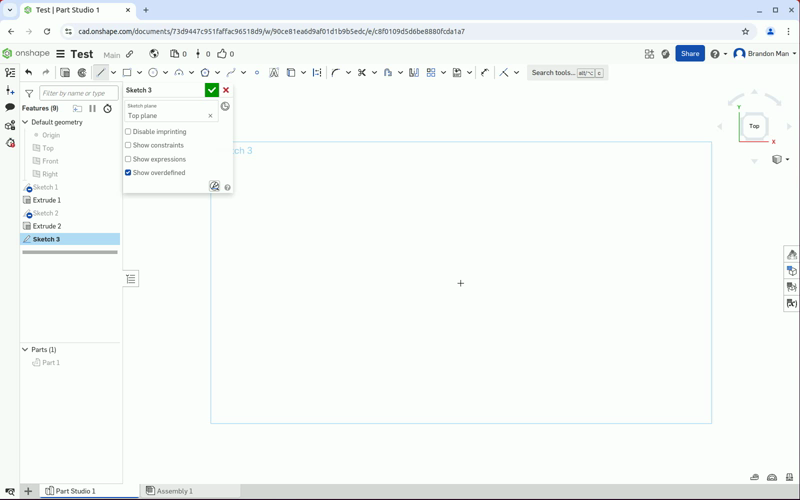
key_up(shift)
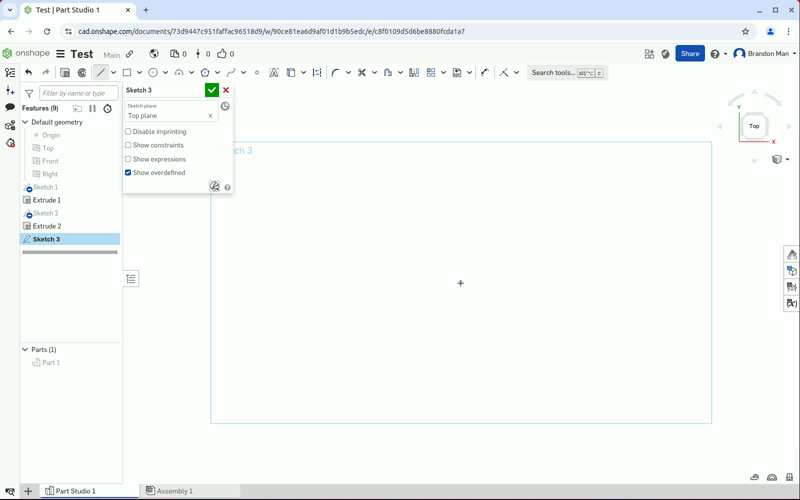
key_down(shift)
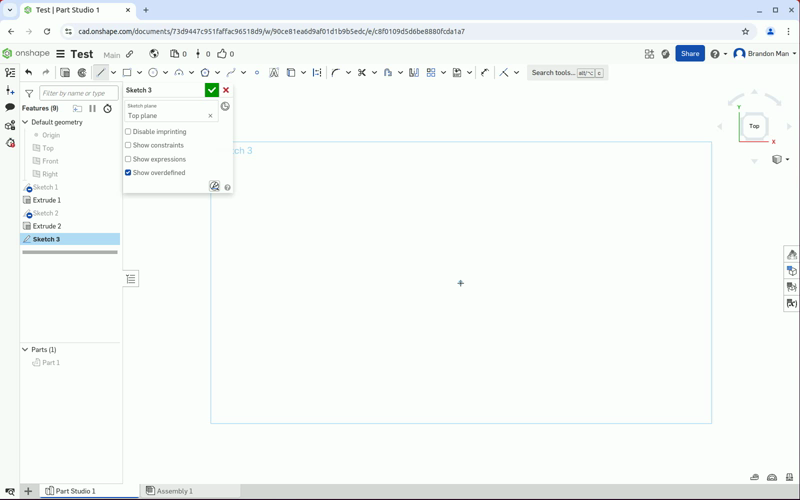
mouse_move(490, 282)
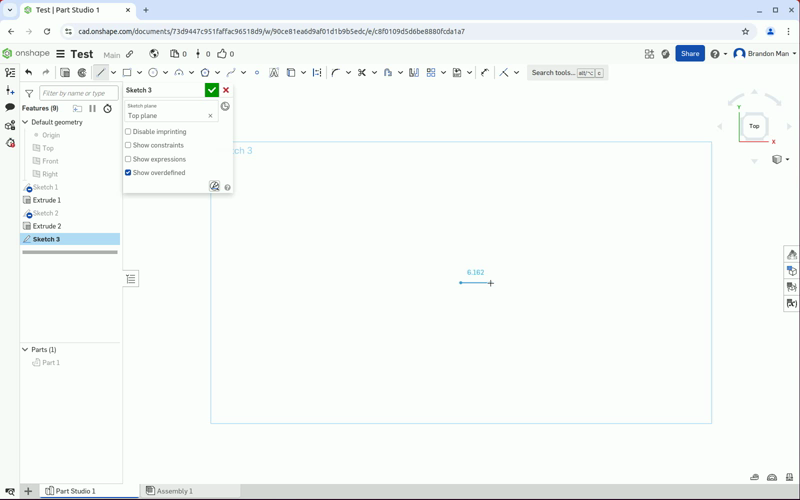
mouse_move(487, 282)
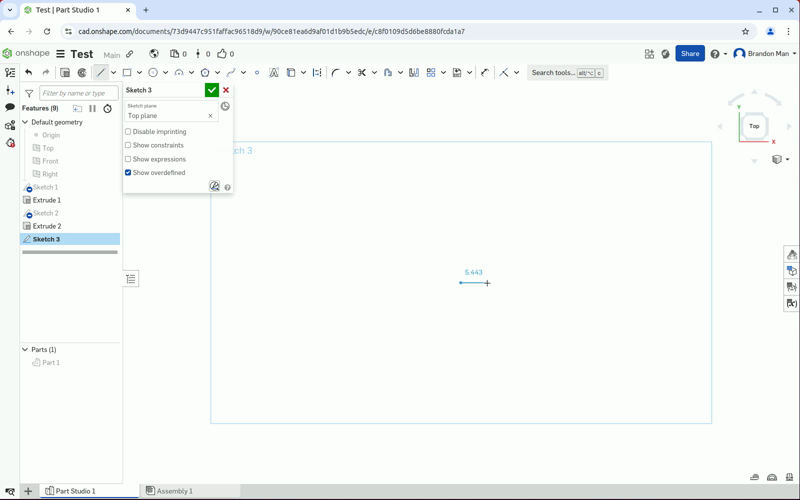
click(487, 282)
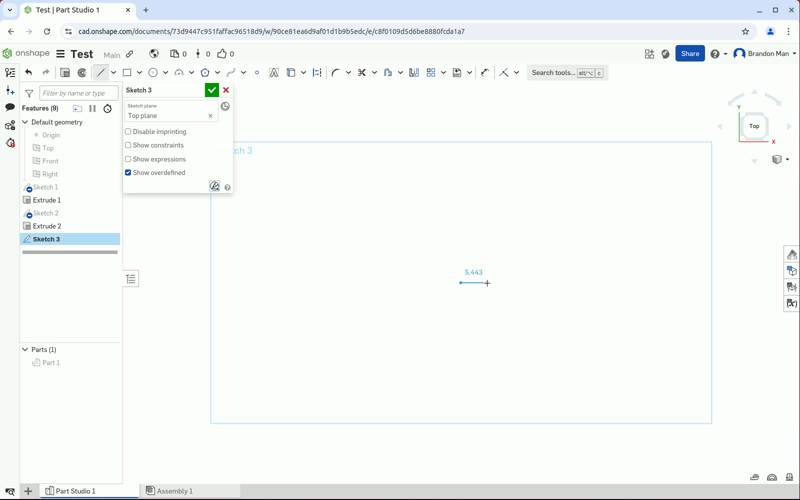
key_up(shift)
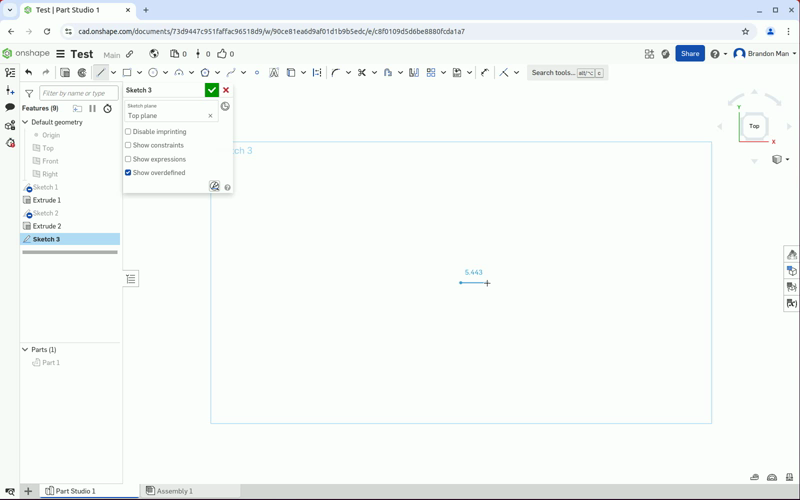
key_down(shift)
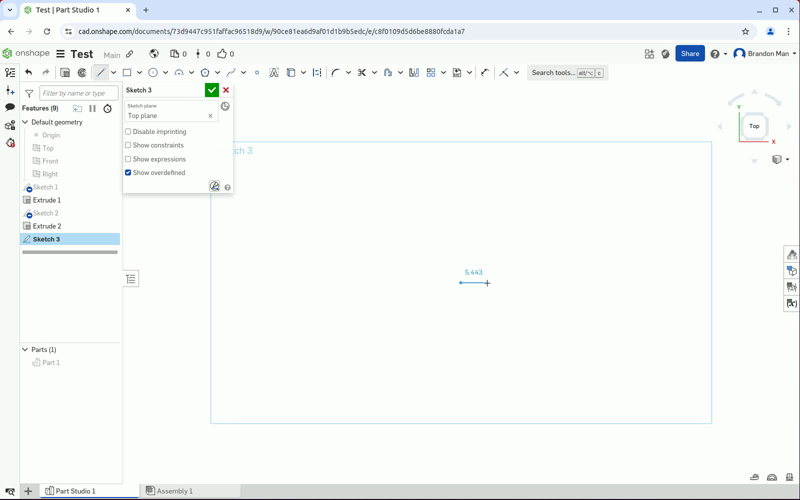
mouse_move(487, 202)
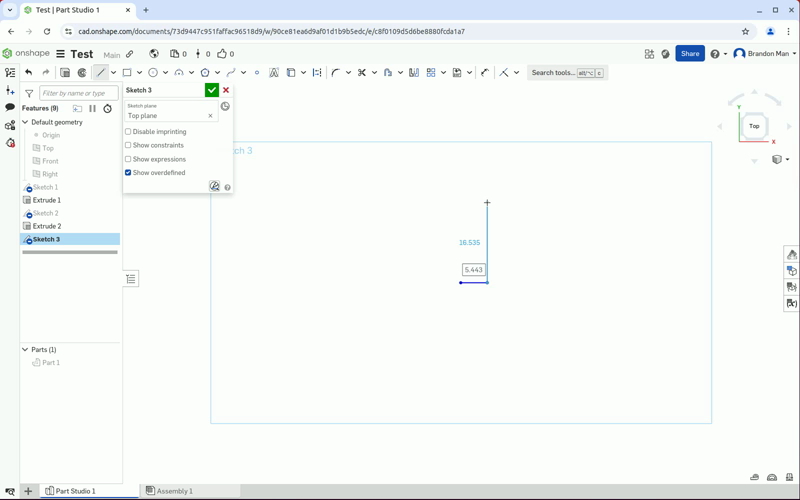
click(487, 202)
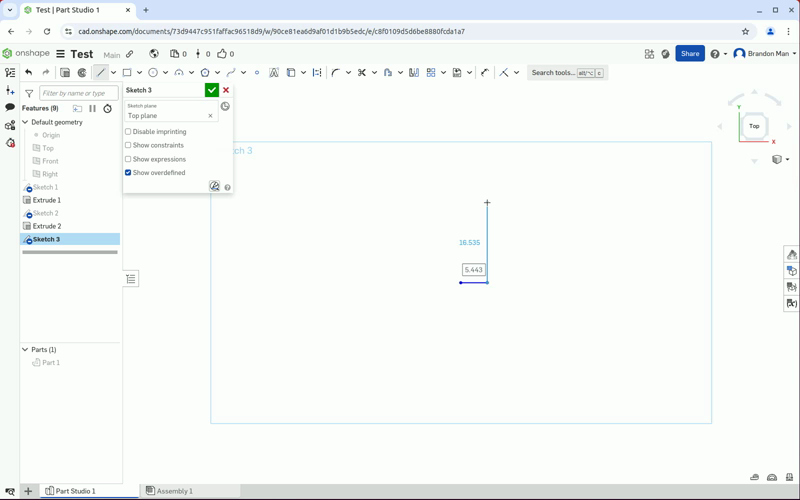
key_up(shift)
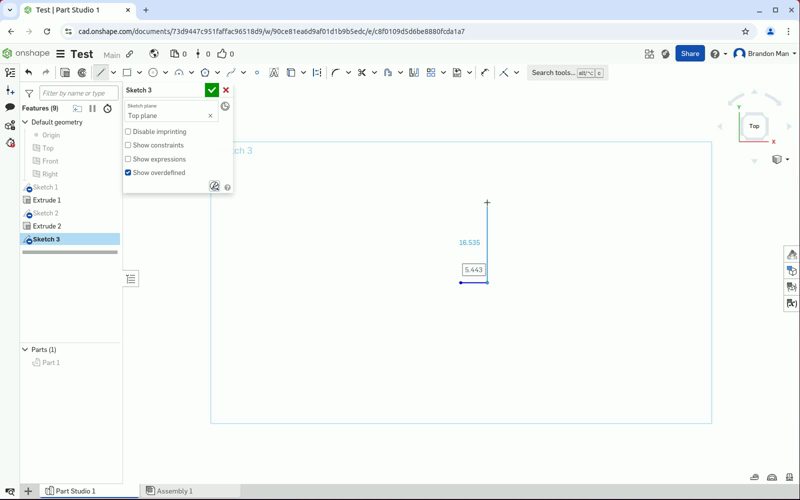
key_down(shift)
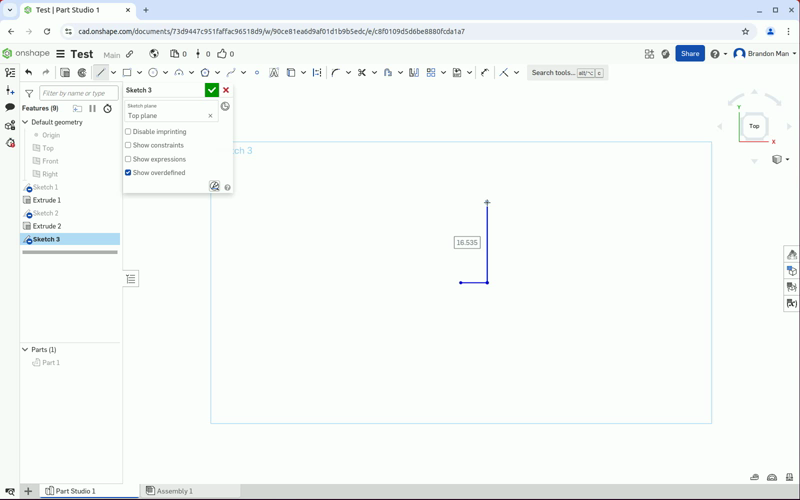
mouse_move(517, 202)
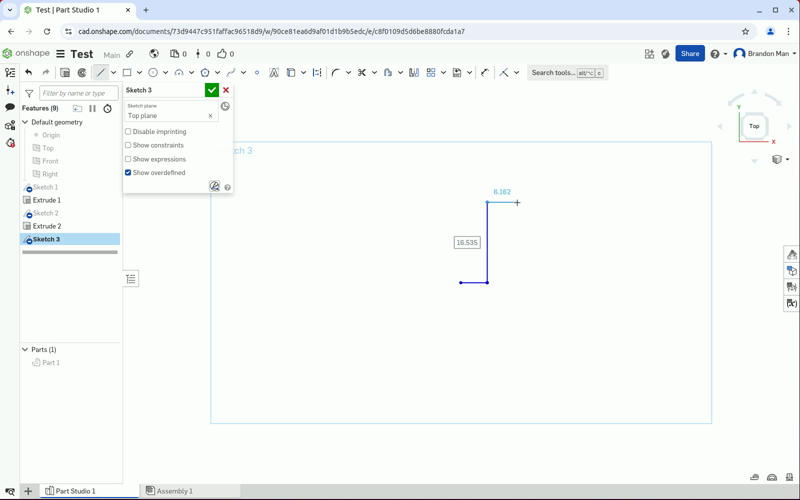
mouse_move(470, 202)
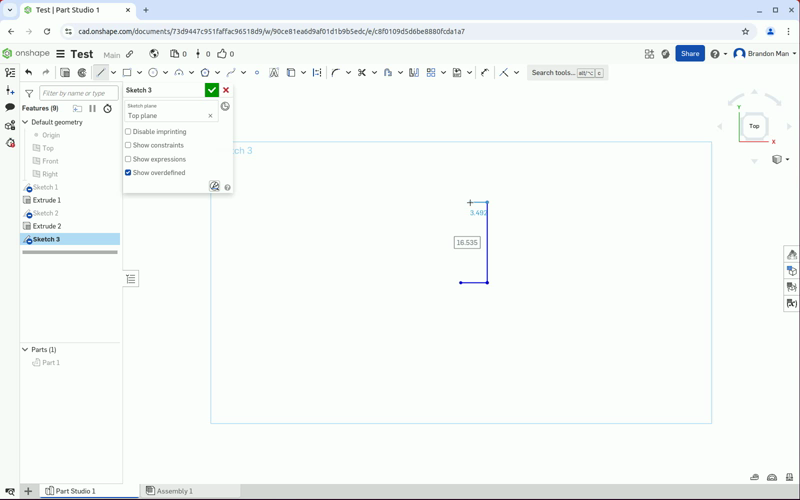
click(470, 202)
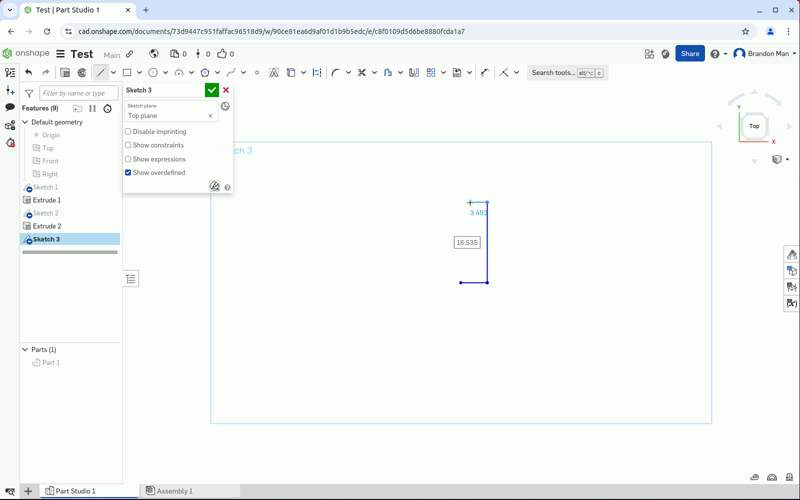
key_up(shift)
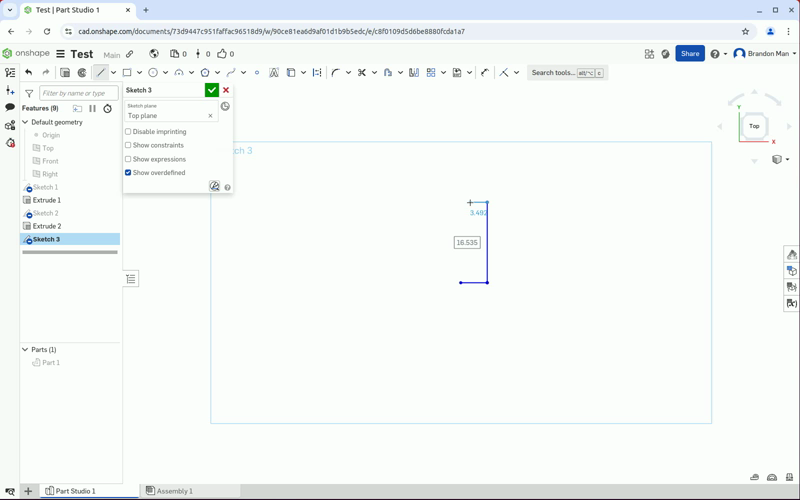
key(esc)
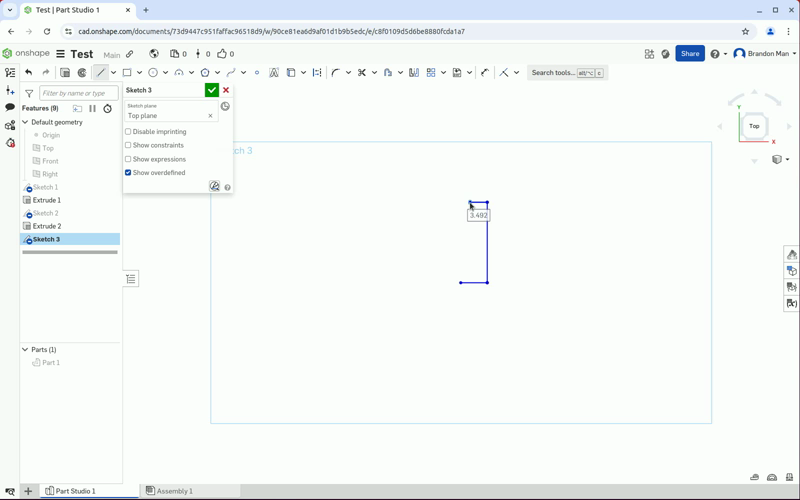
key(a)
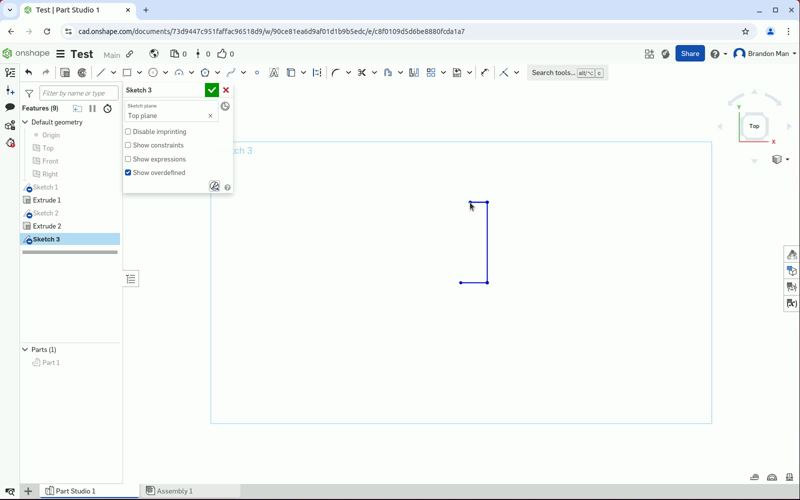
mouse_move(470, 202)
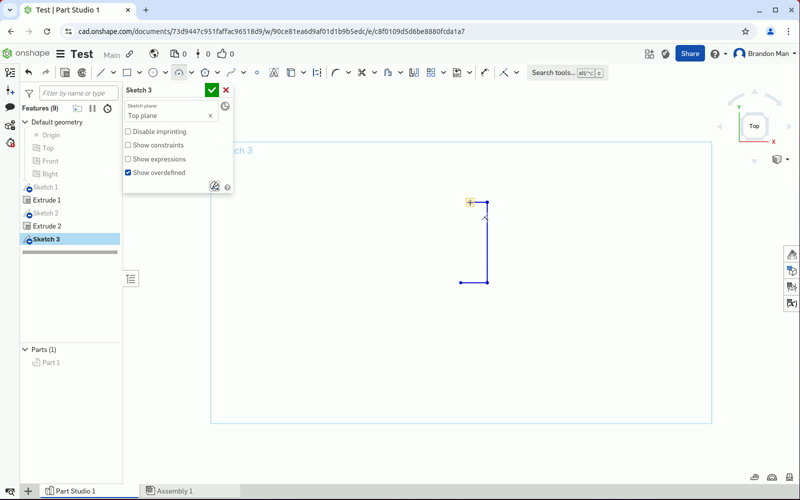
click(470, 202)
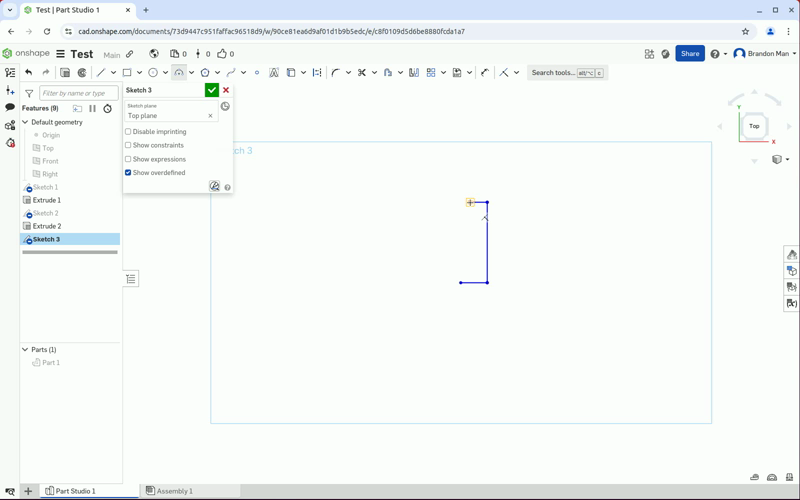
key_down(shift)
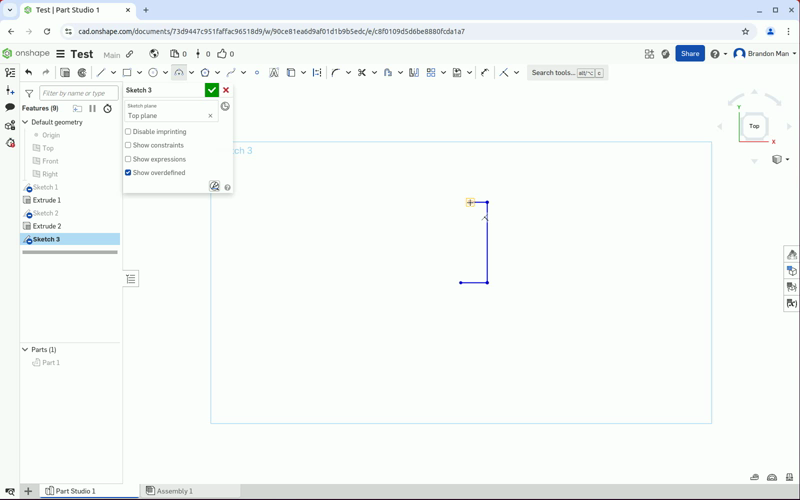
mouse_move(460, 193)
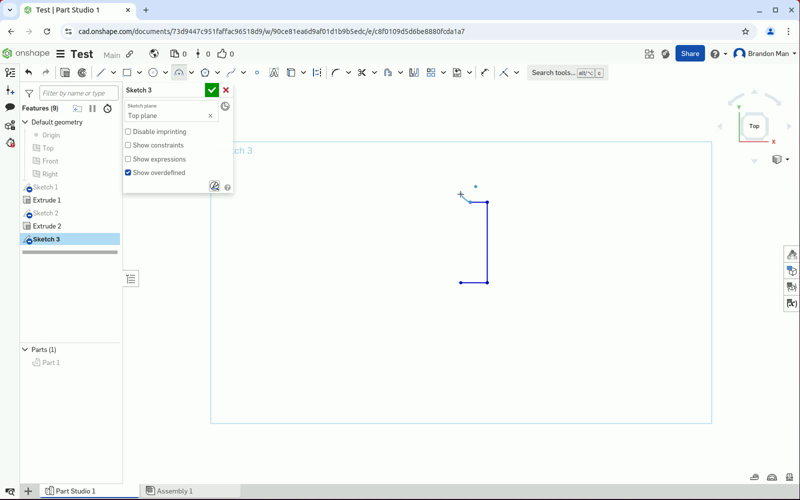
click(460, 193)
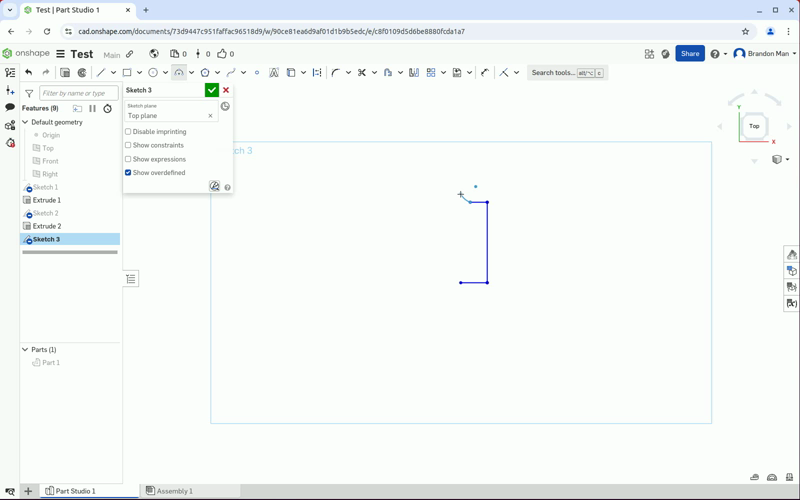
mouse_move(463, 199)
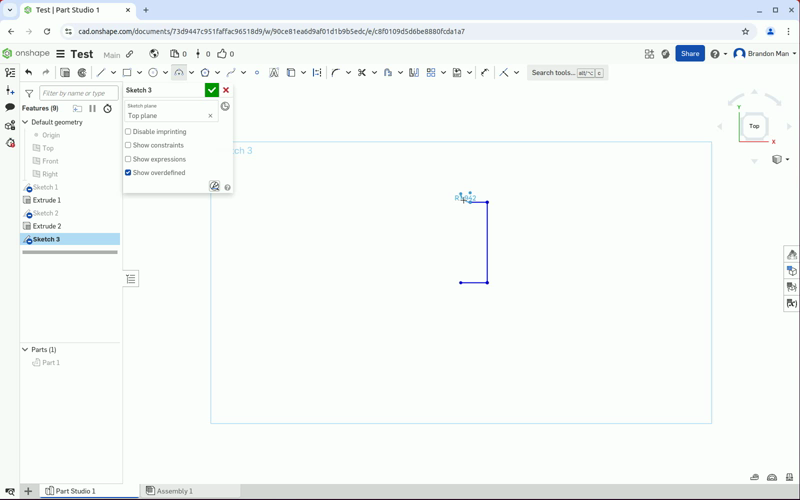
click(463, 199)
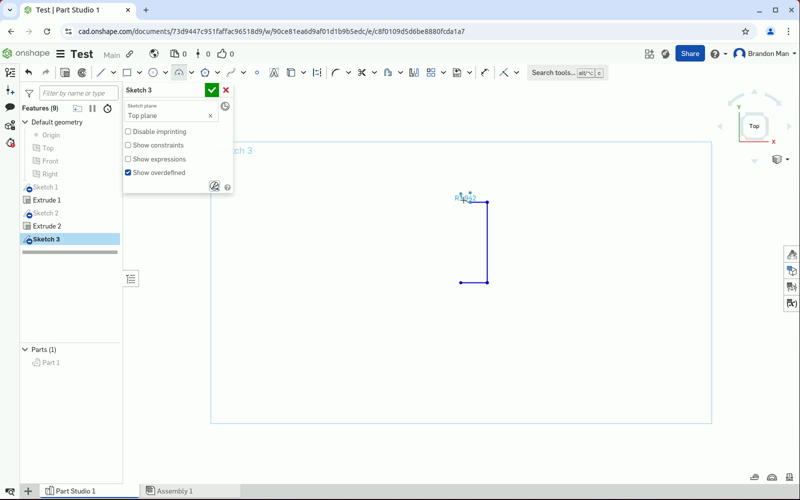
key_up(shift)
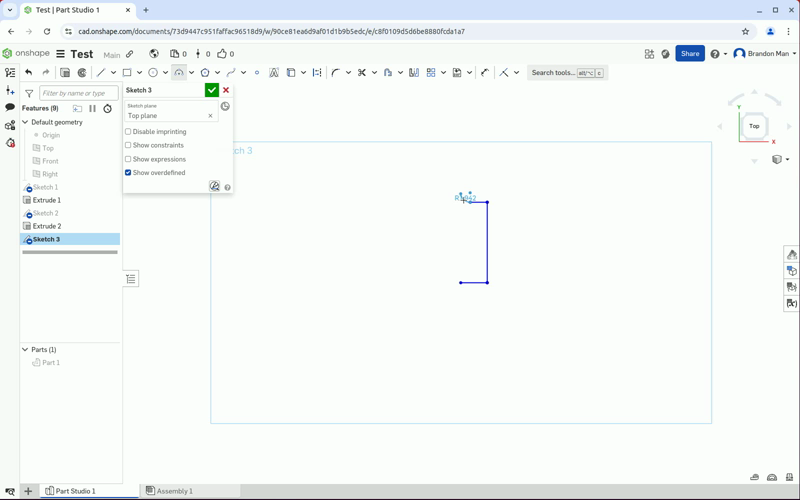
key(esc)
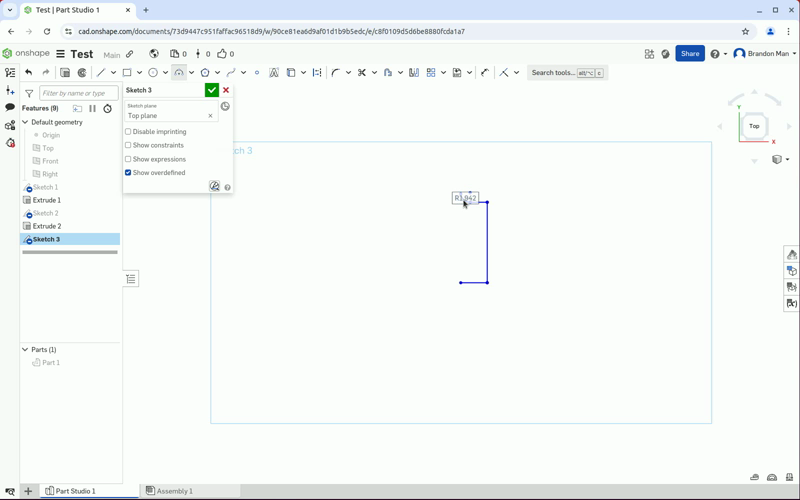
key(l)
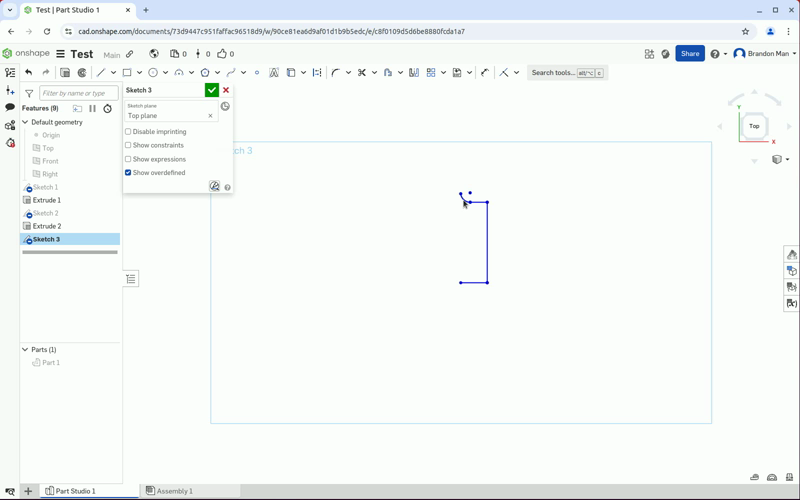
mouse_move(460, 193)
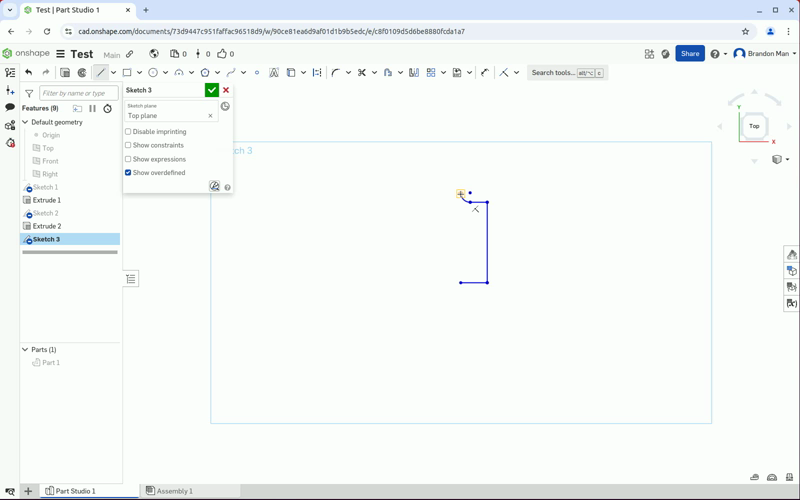
click(460, 193)
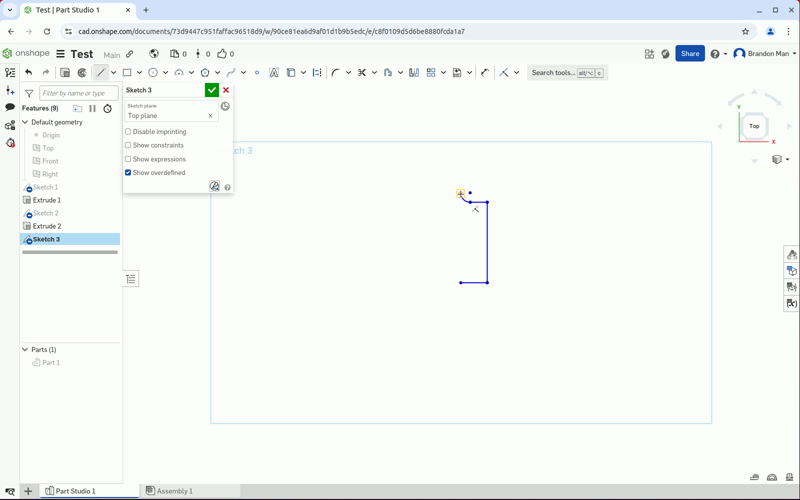
key_down(shift)
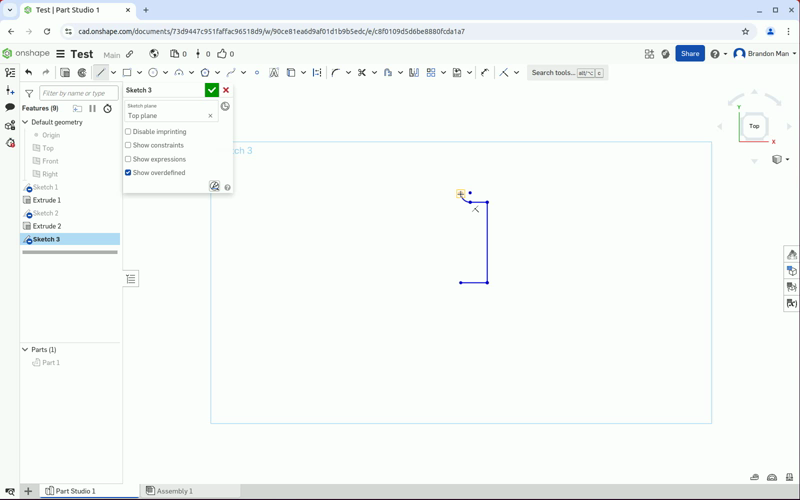
mouse_move(460, 282)
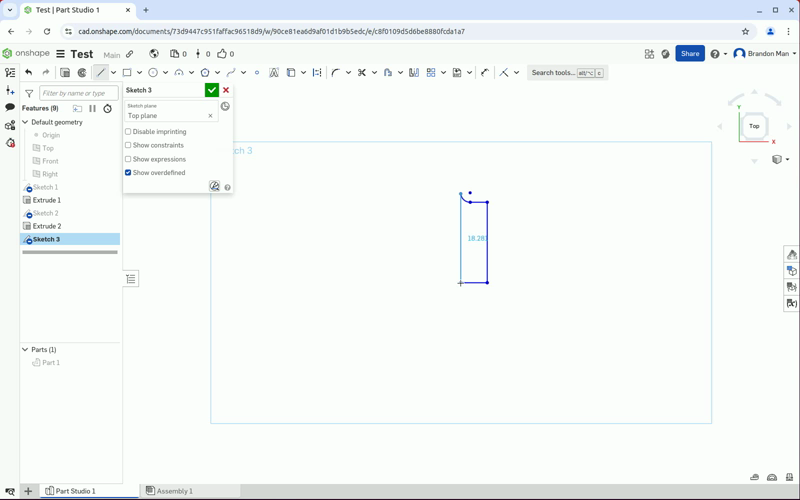
key_up(shift)
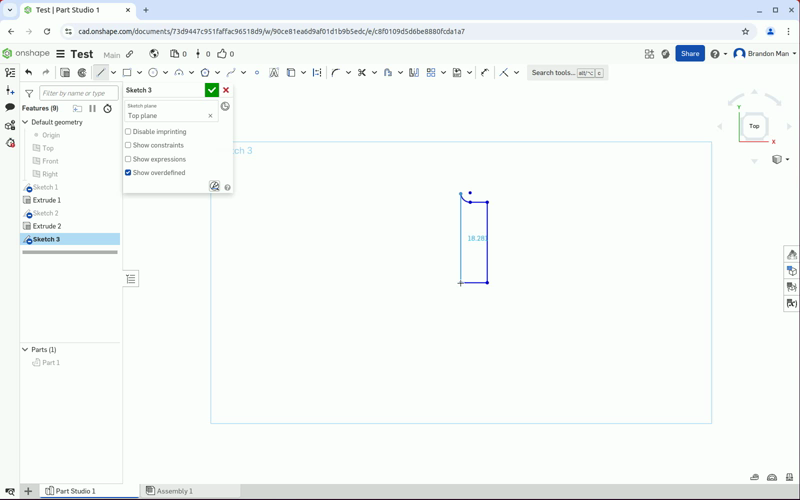
click(460, 282)
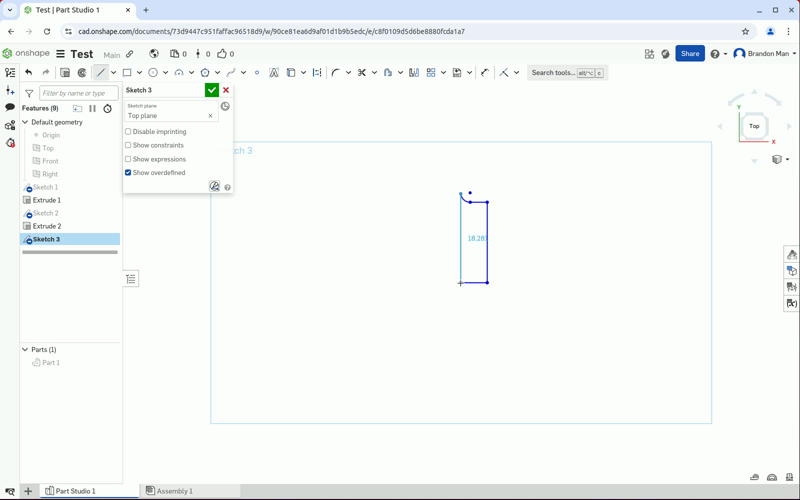
key(esc)
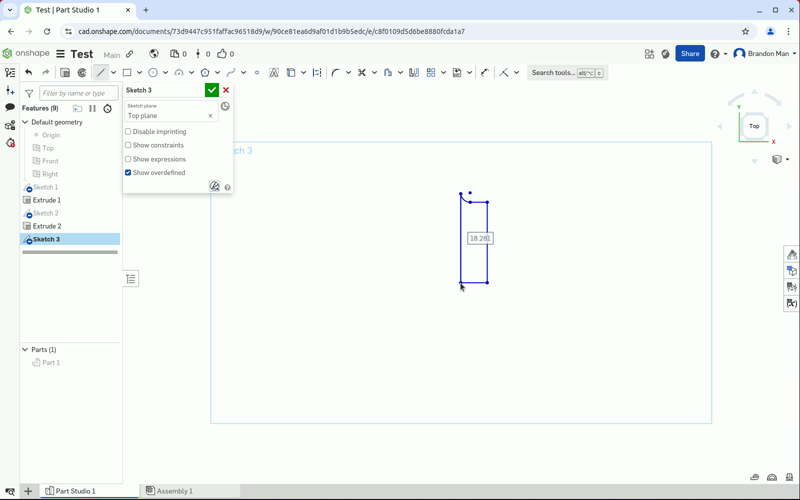
mouse_move(481, 271)
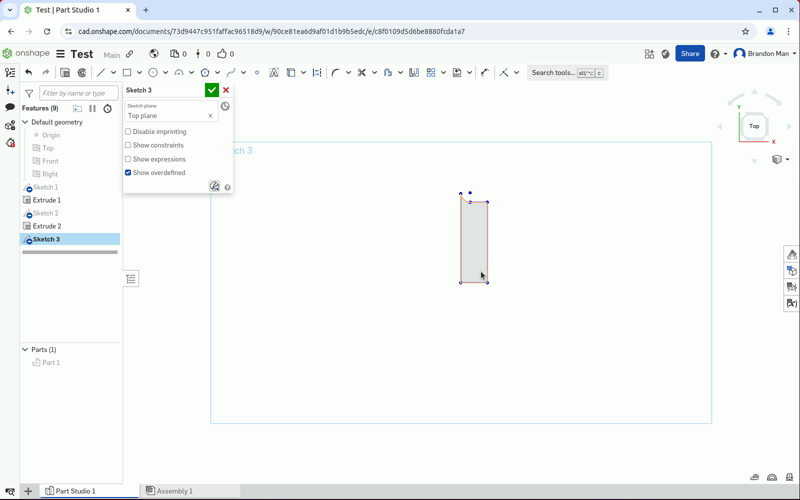
click(481, 271)
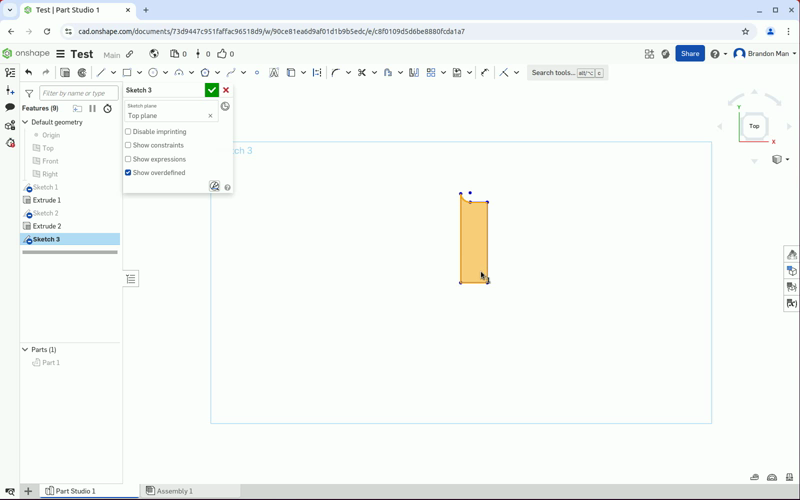
mouse_move(73, 352)
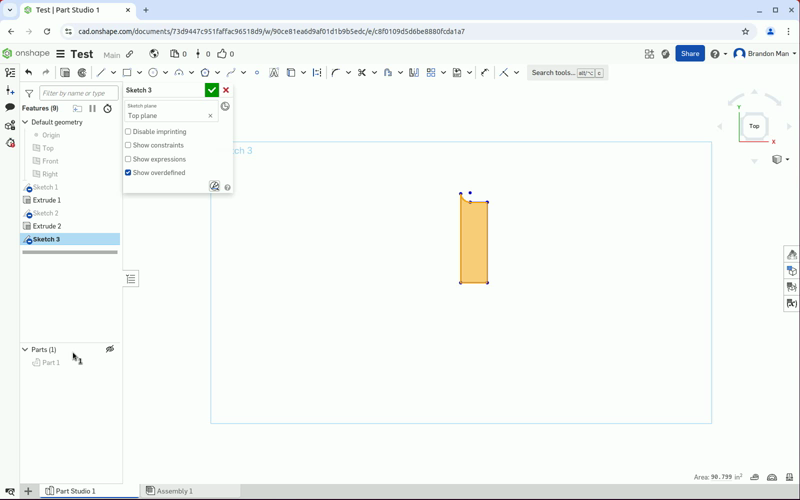
key(shift+y)
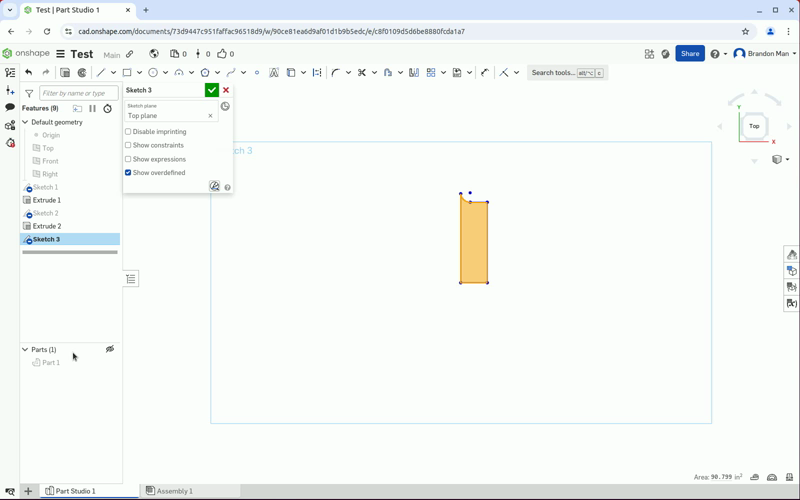
key(shift+e)
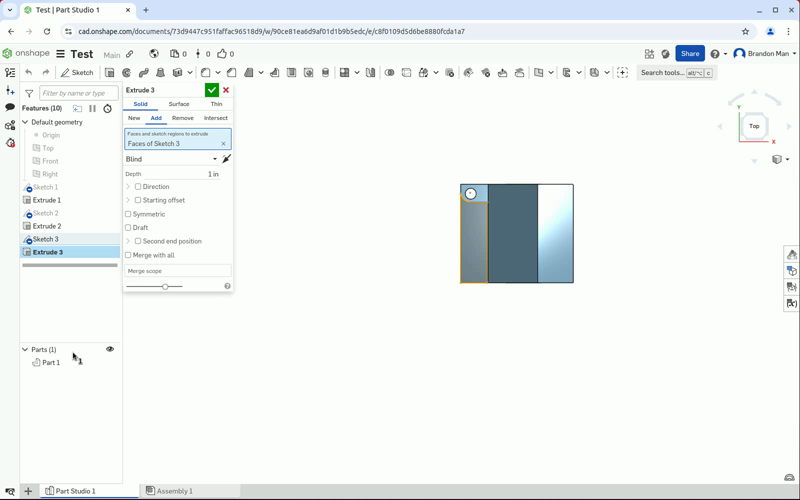
mouse_move(143, 106)
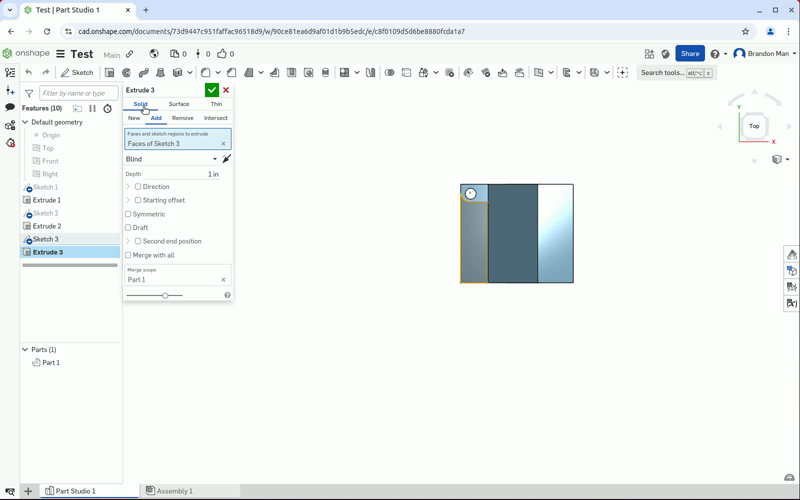
click(143, 106)
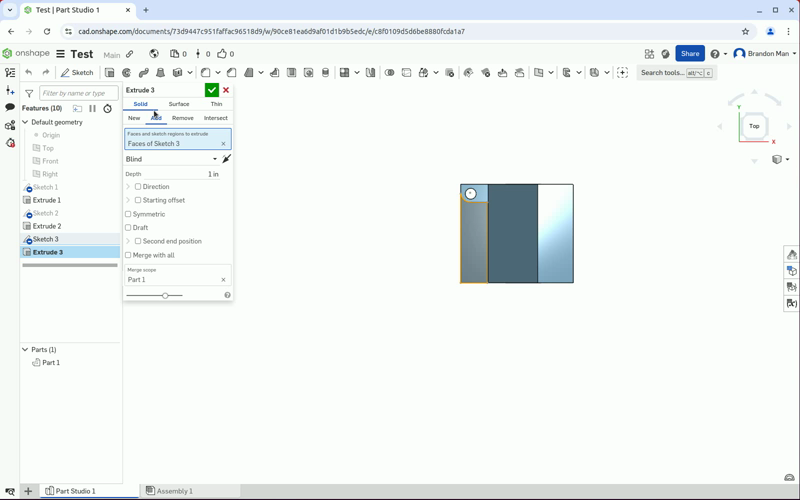
mouse_move(186, 120)
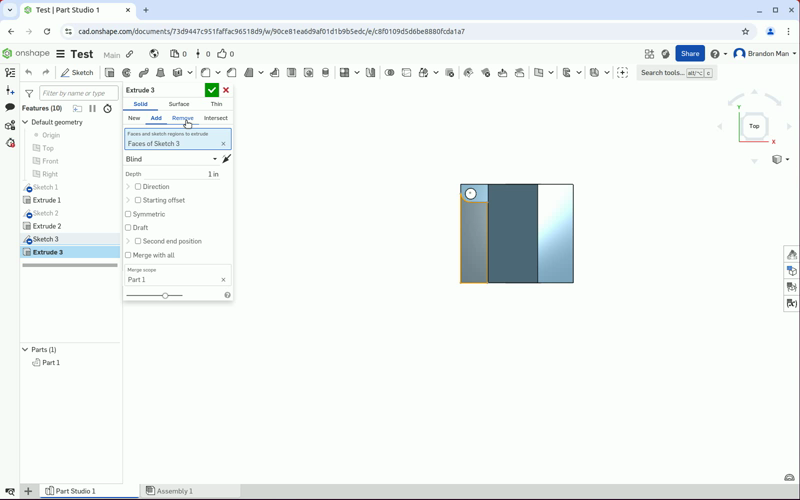
click(186, 120)
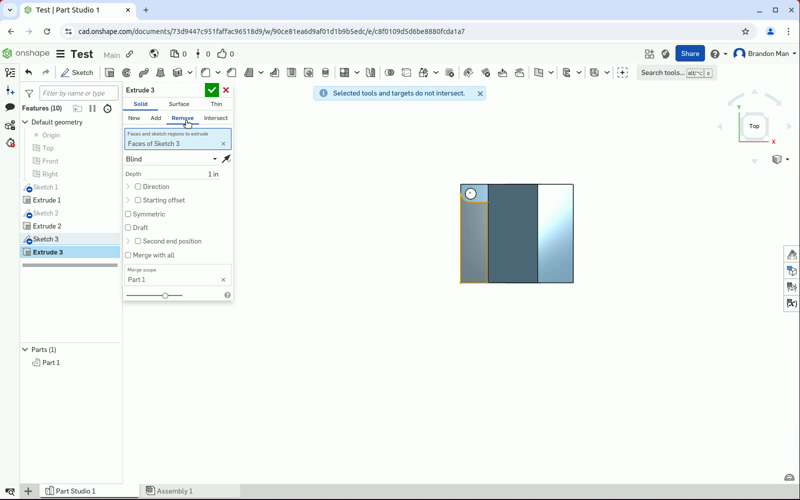
key(tab, 4)
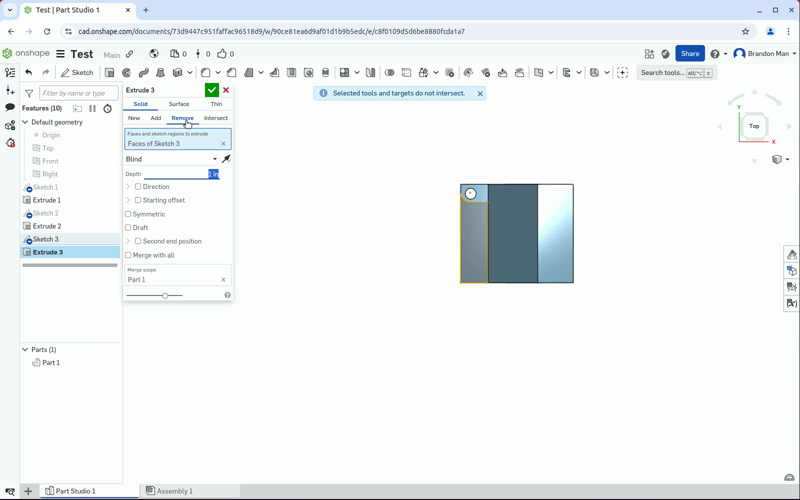
text(-11.554)
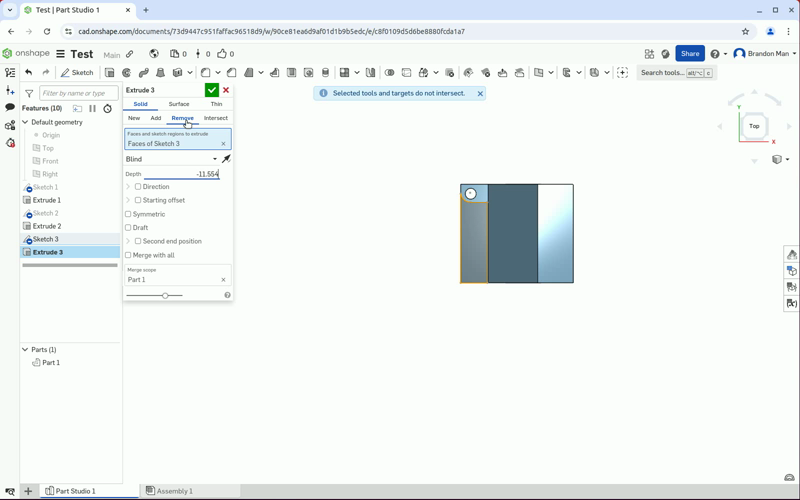
key(tab, 6)
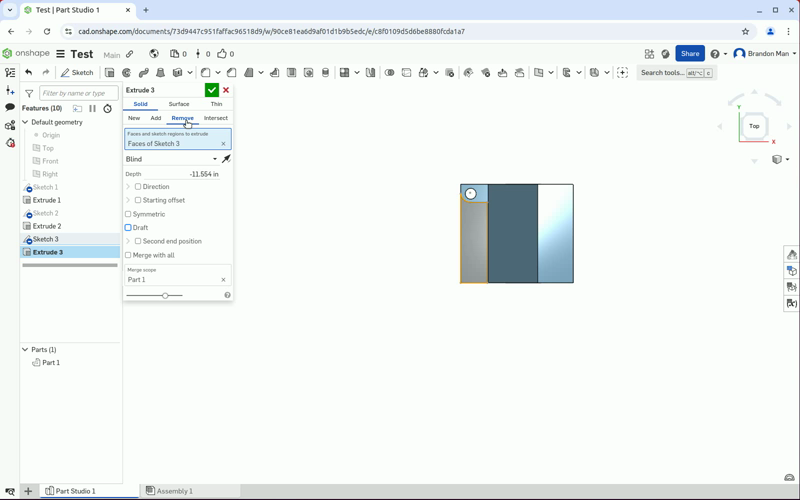
key(space)
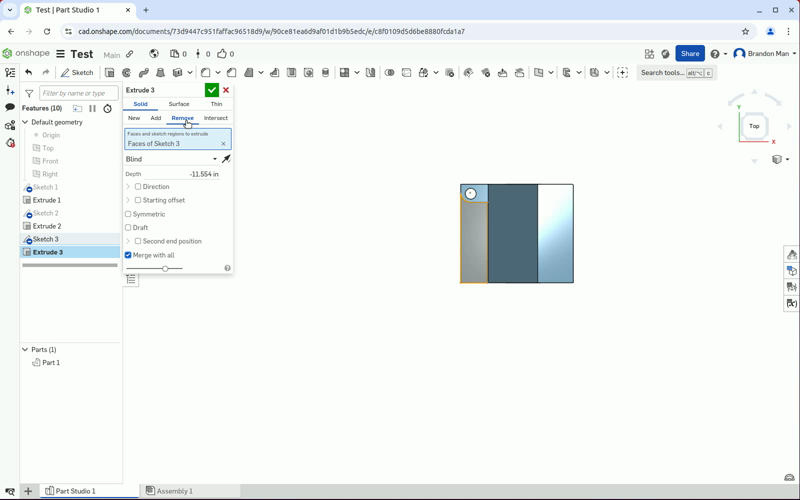
key(enter)
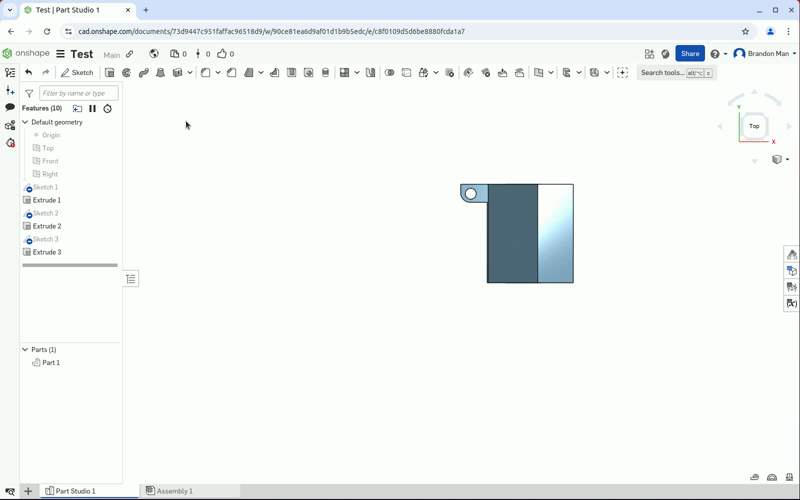
key(shift+h)
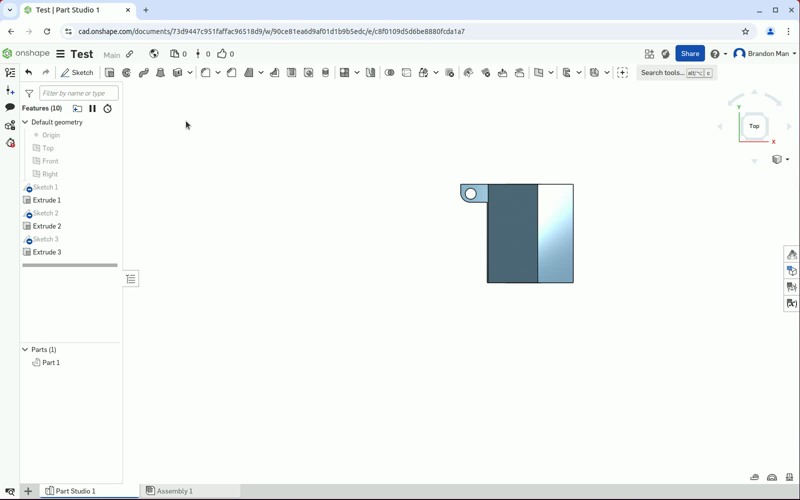
key(shift+h)
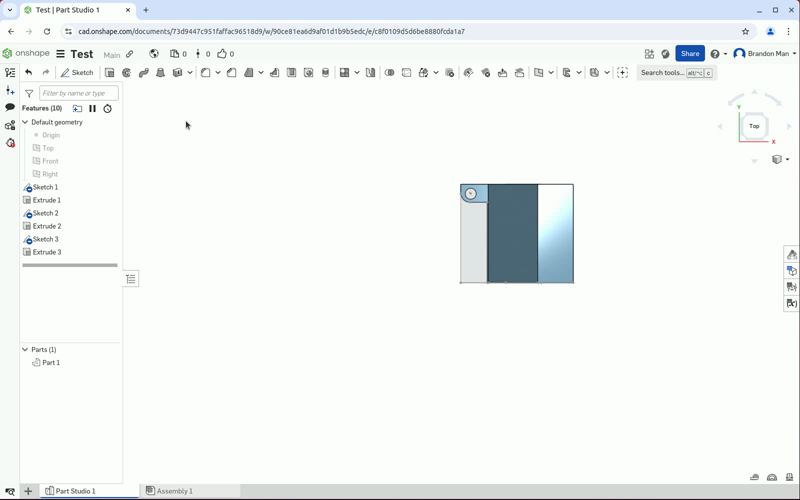
key(shift+7)
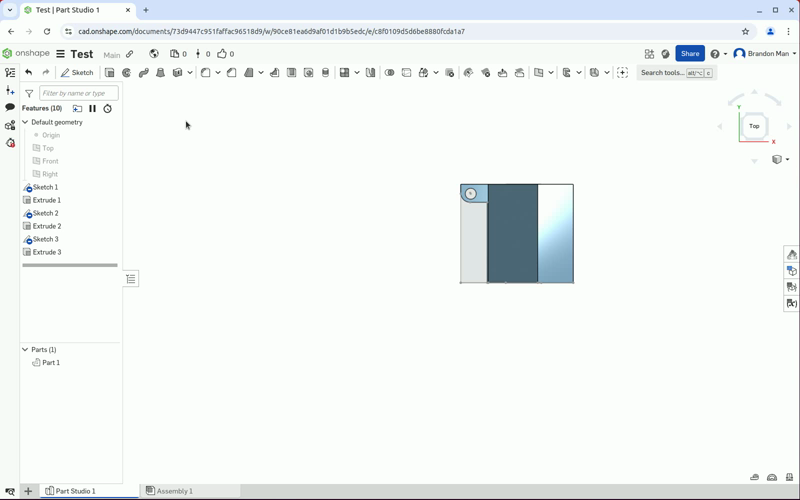
key(up, 3)
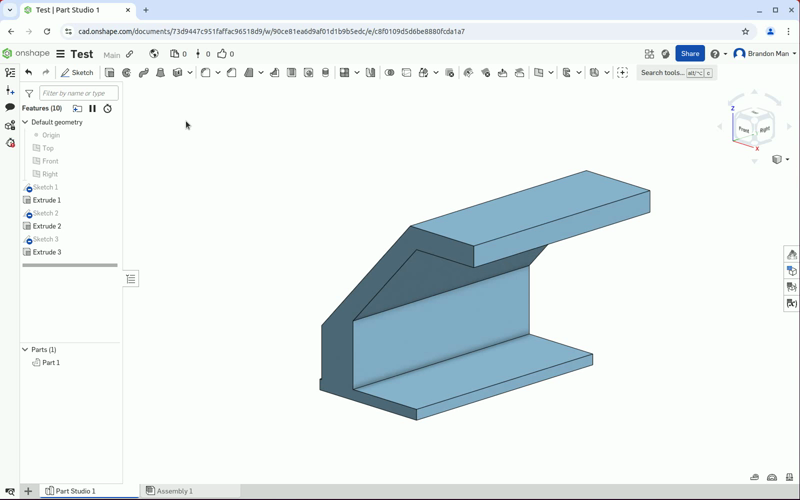
key(left, 3)
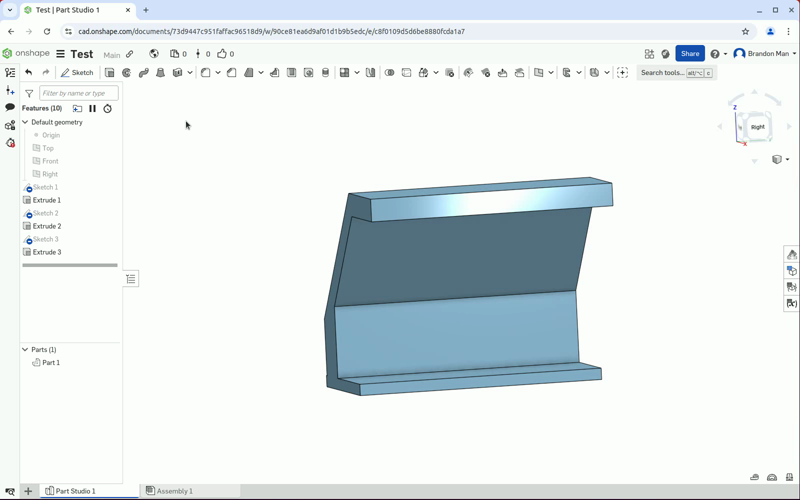
key(right, 3)
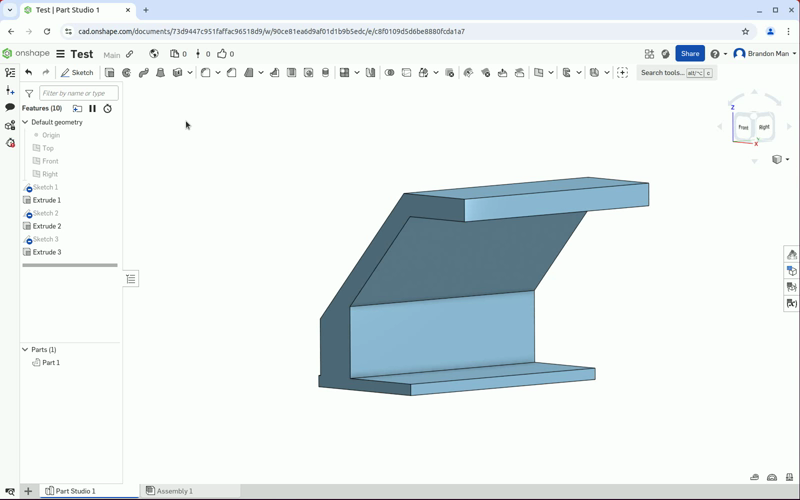
key(down, 3)
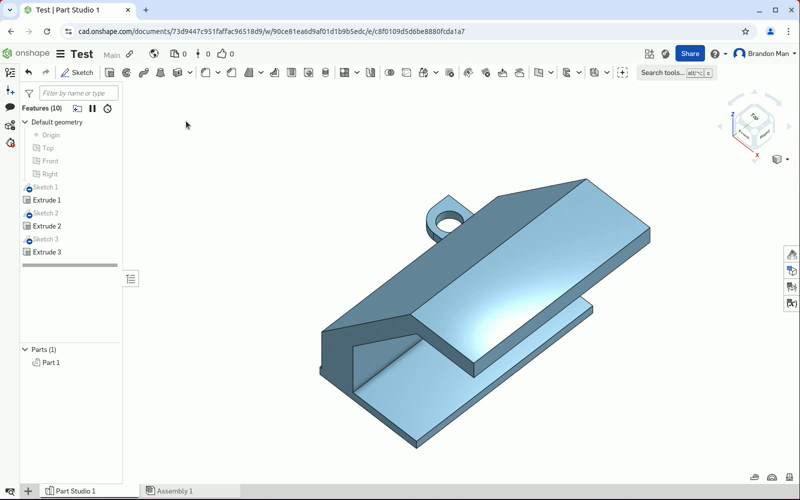
mouse_move(73, 189)
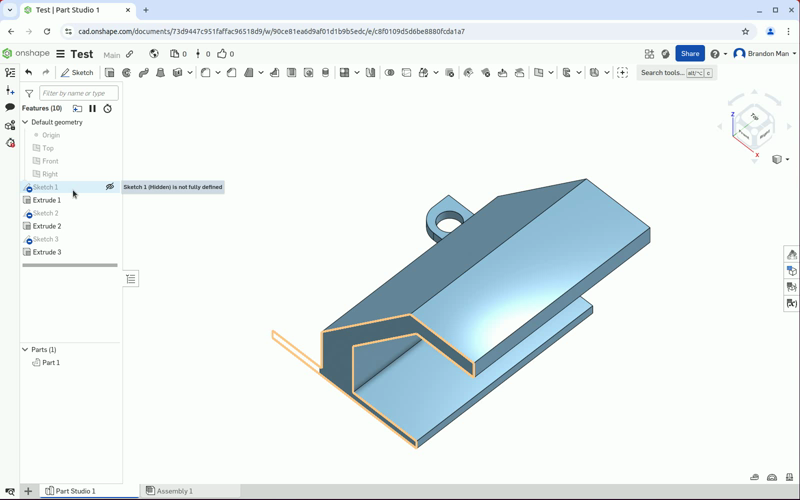
click(73, 189)